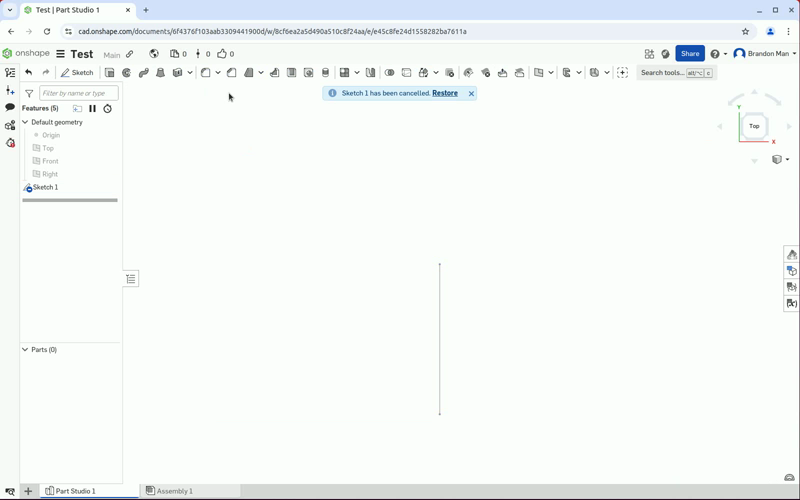
key(shift+h)
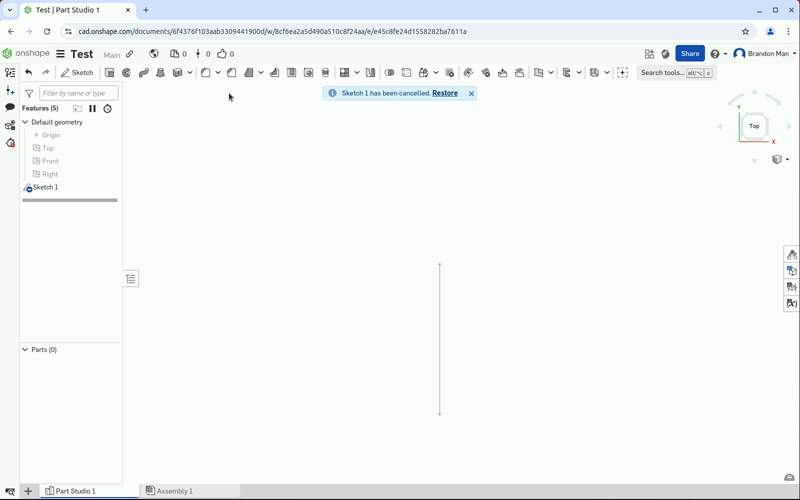
key(shift+s)
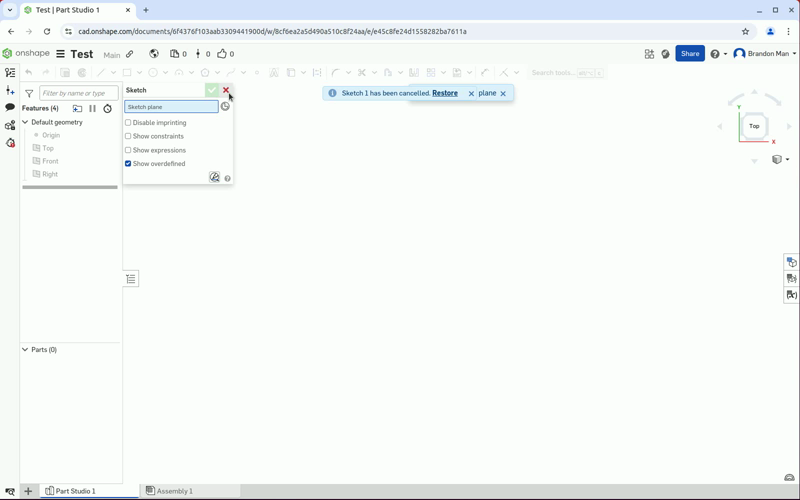
mouse_move(73, 150)
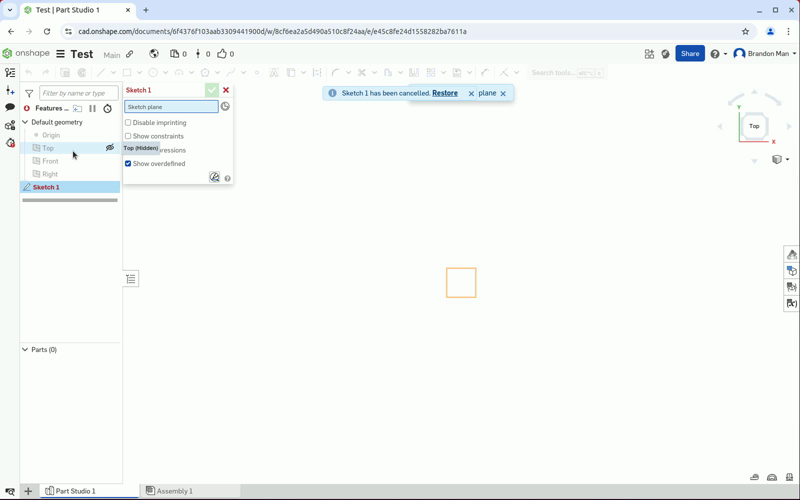
click(73, 150)
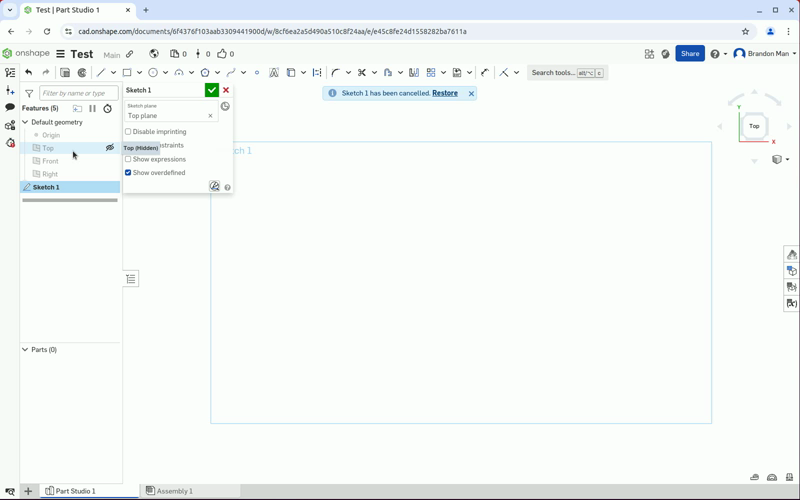
mouse_move(73, 352)
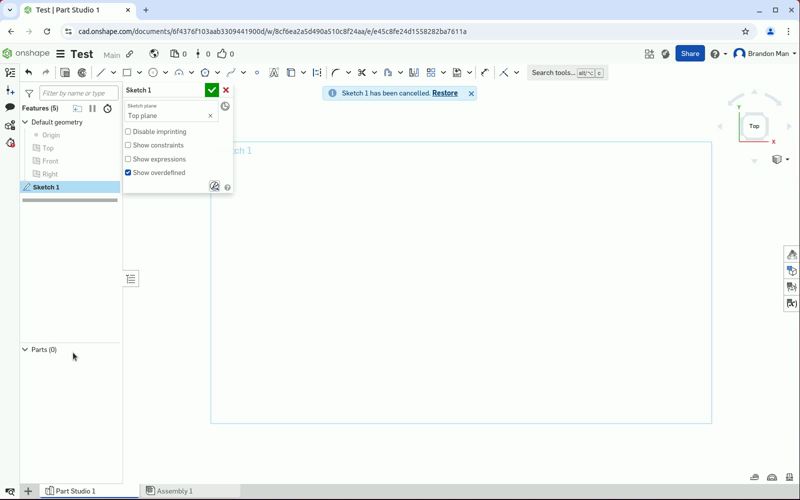
key(y)
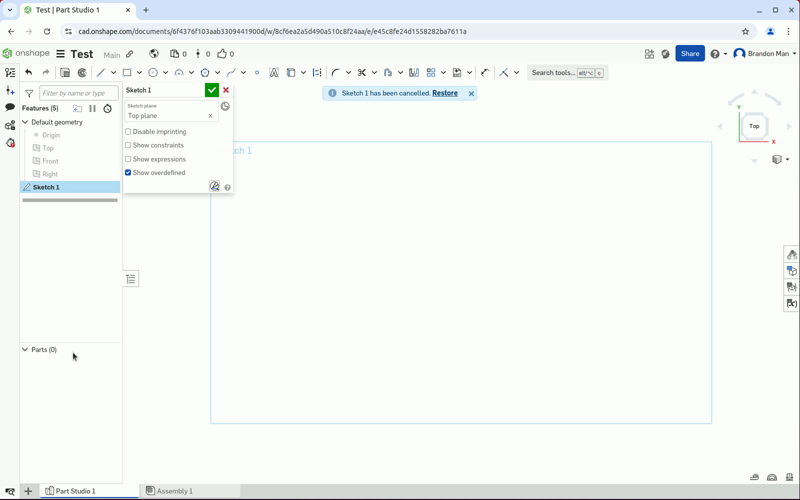
key(l)
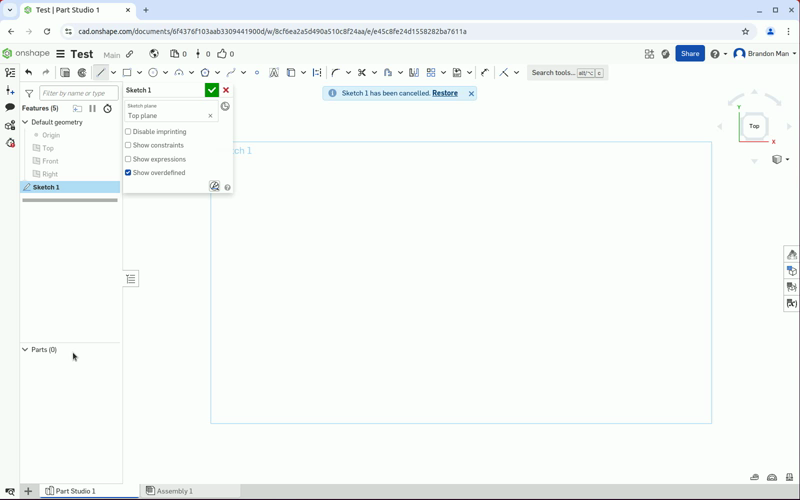
key_down(shift)
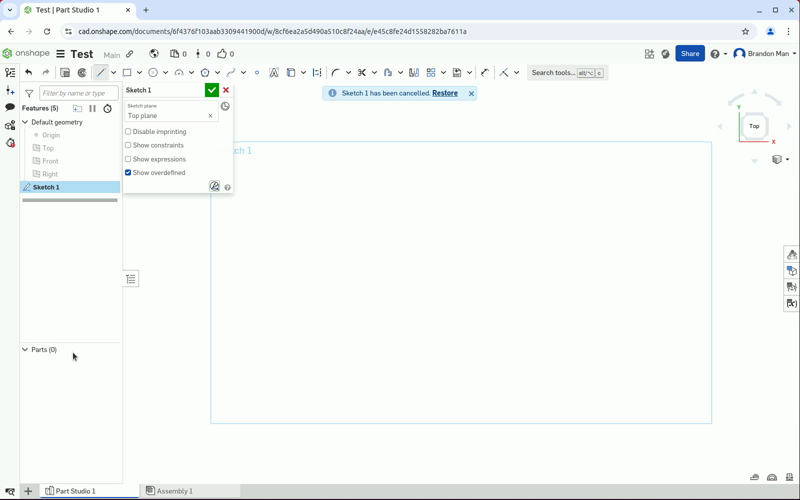
mouse_move(369, 211)
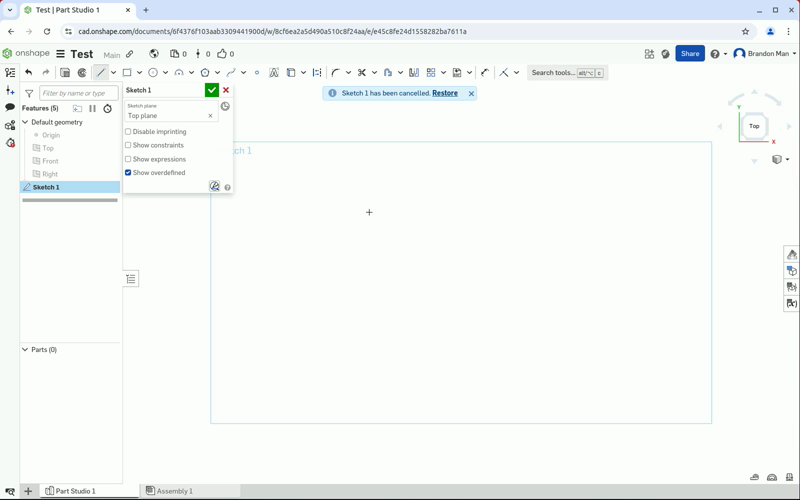
click(369, 211)
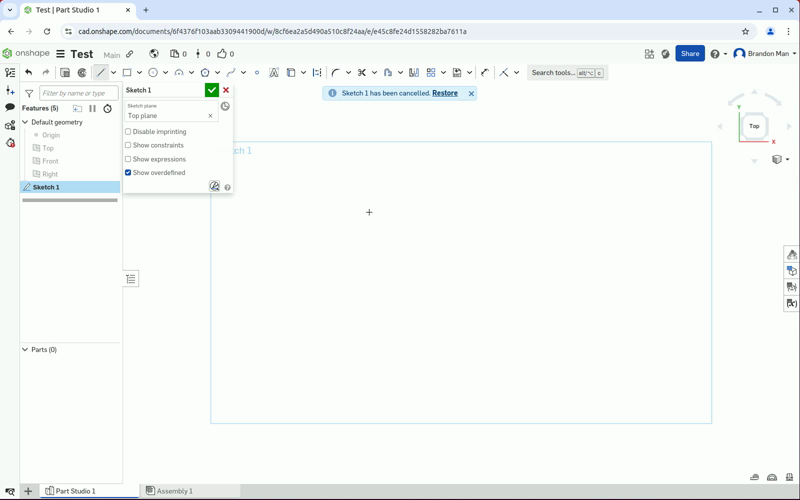
key_up(shift)
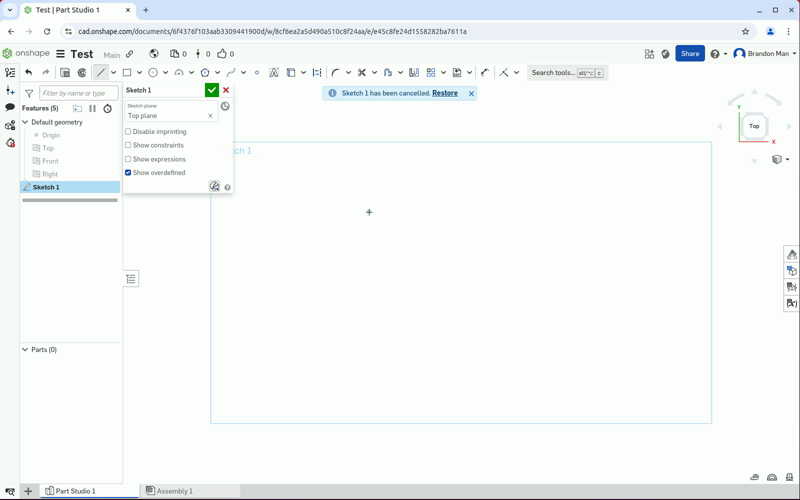
key_down(shift)
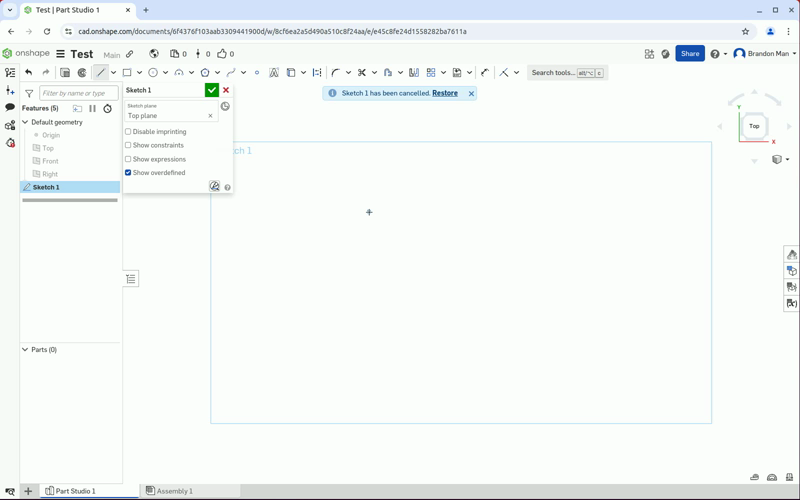
mouse_move(399, 211)
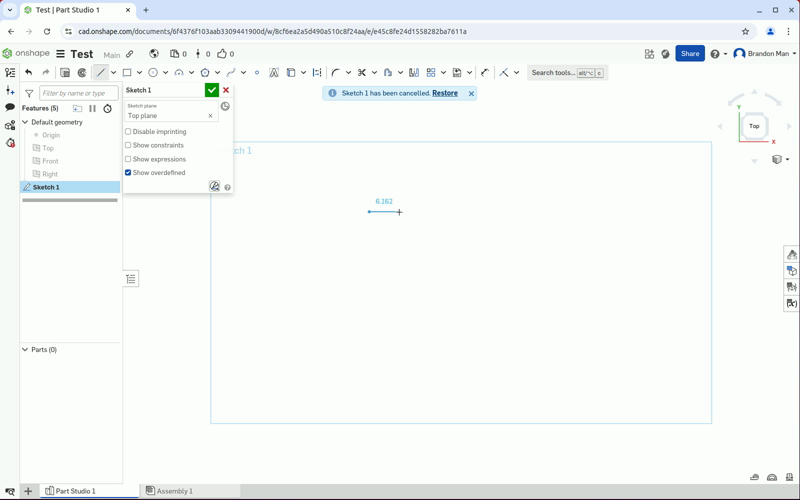
mouse_move(375, 211)
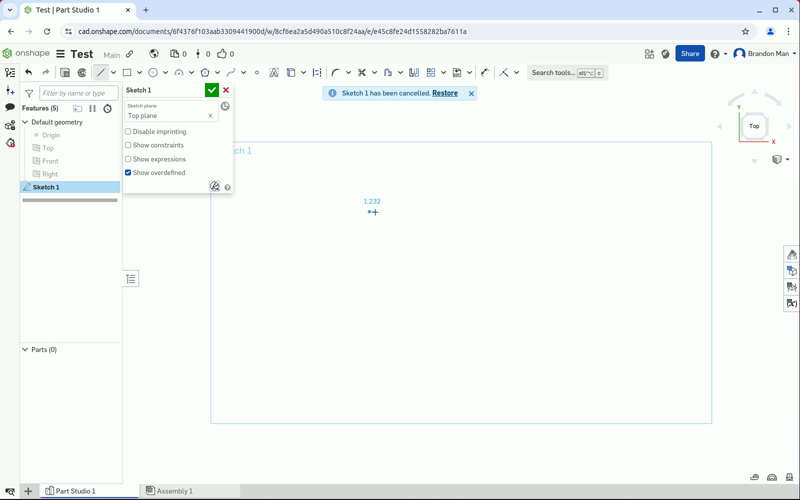
scroll(6)
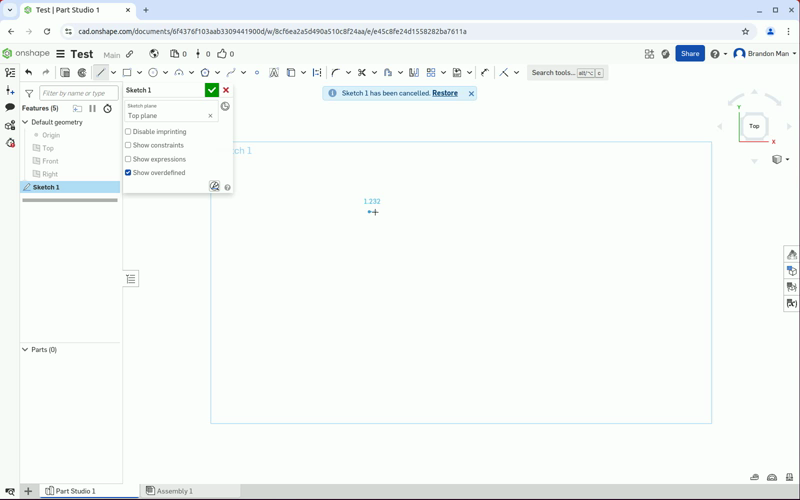
scroll(6)
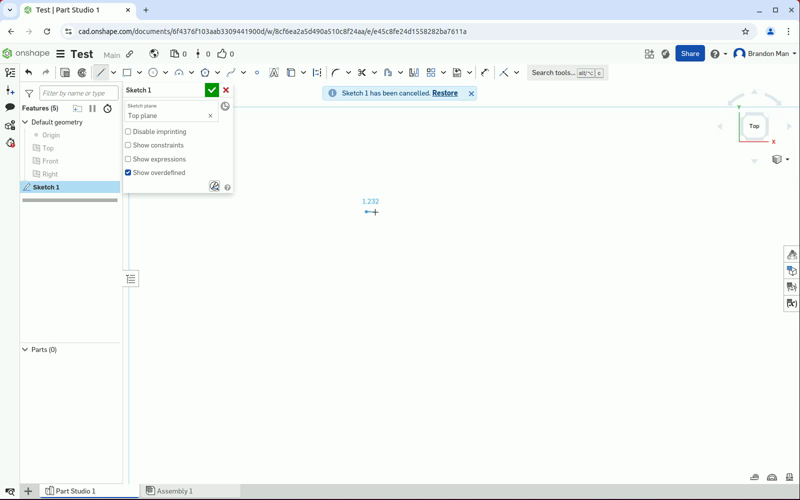
scroll(6)
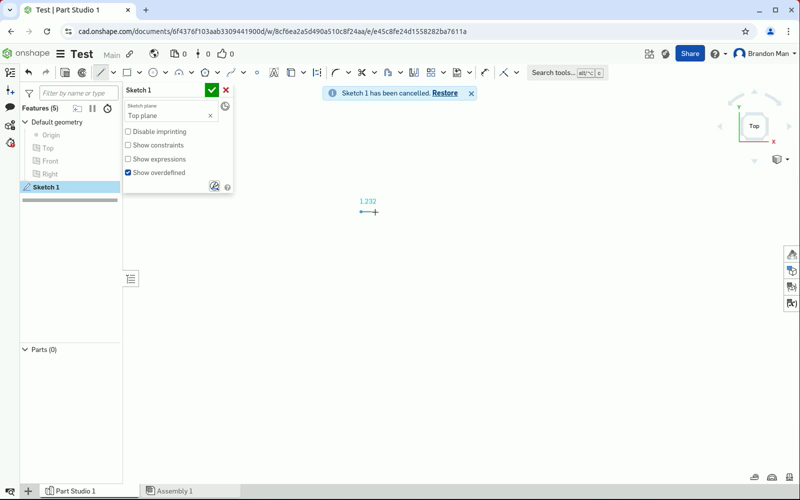
scroll(6)
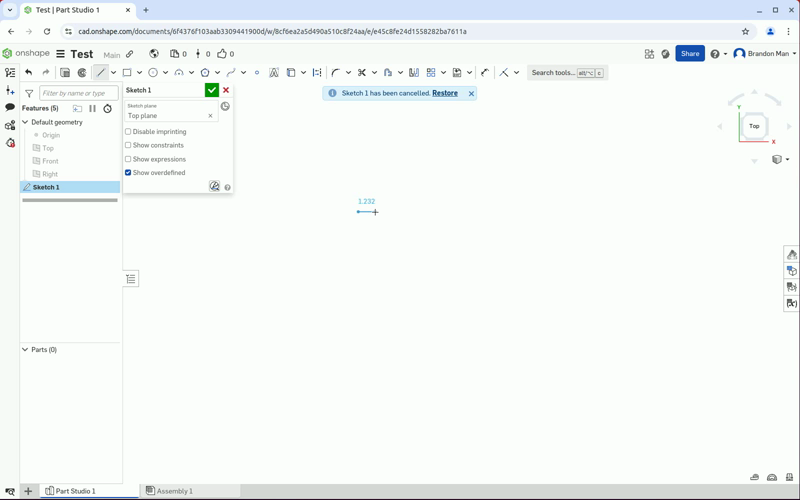
scroll(6)
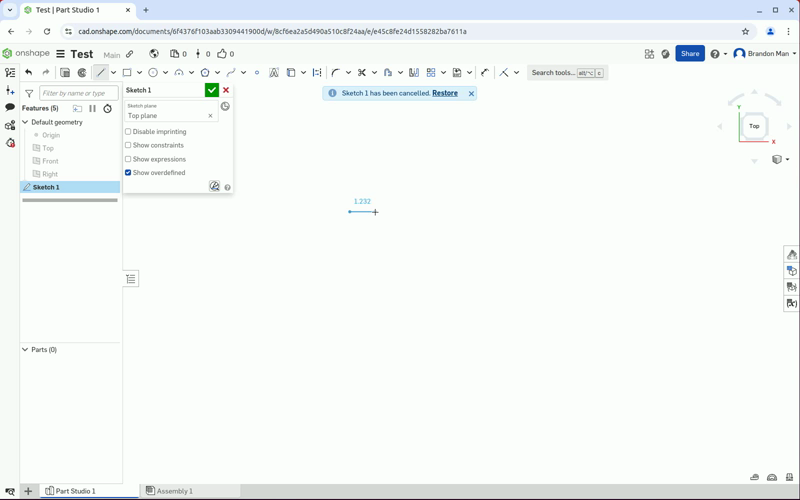
scroll(6)
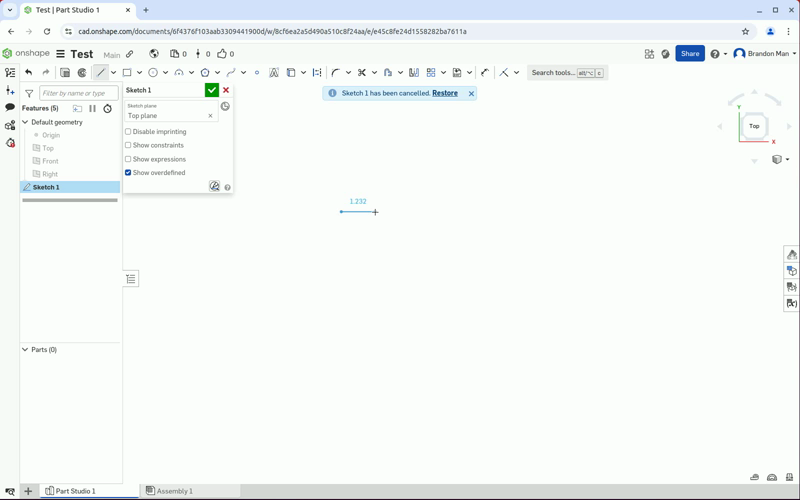
scroll(6)
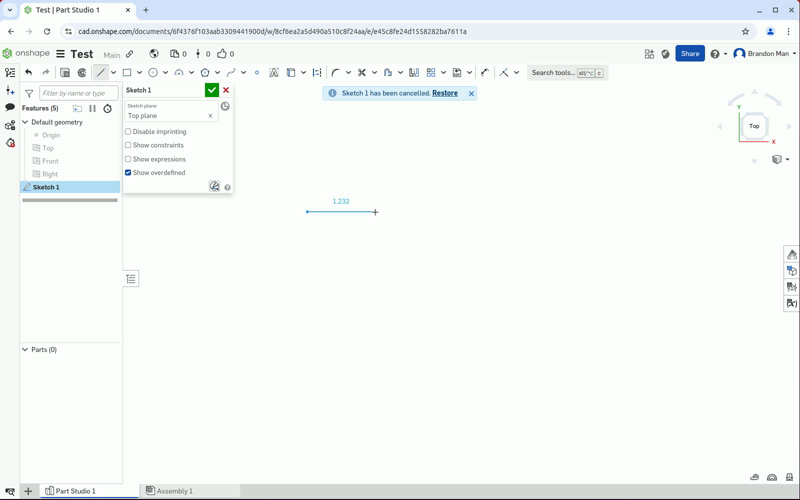
click(375, 211)
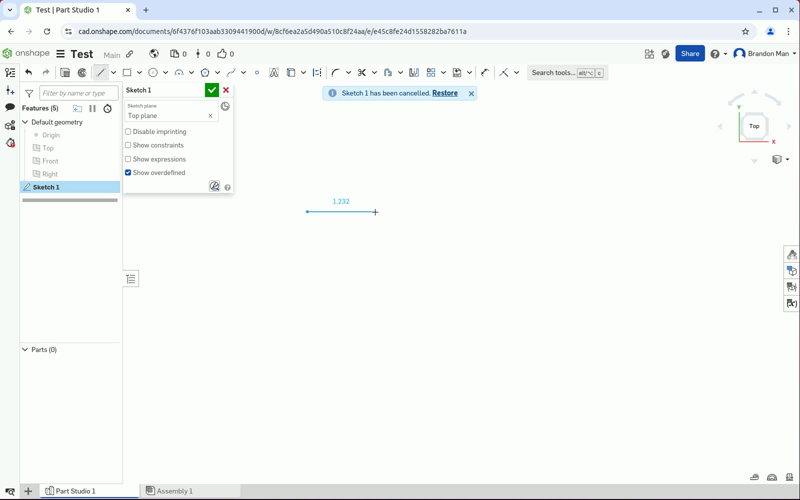
scroll(-6)
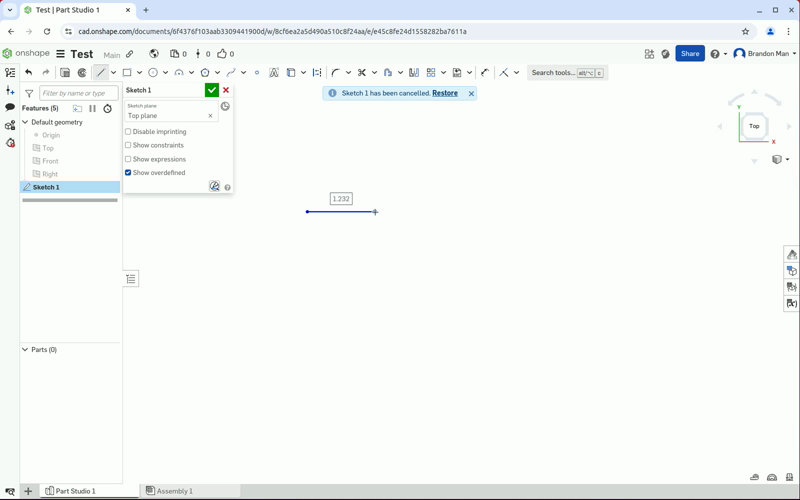
scroll(-6)
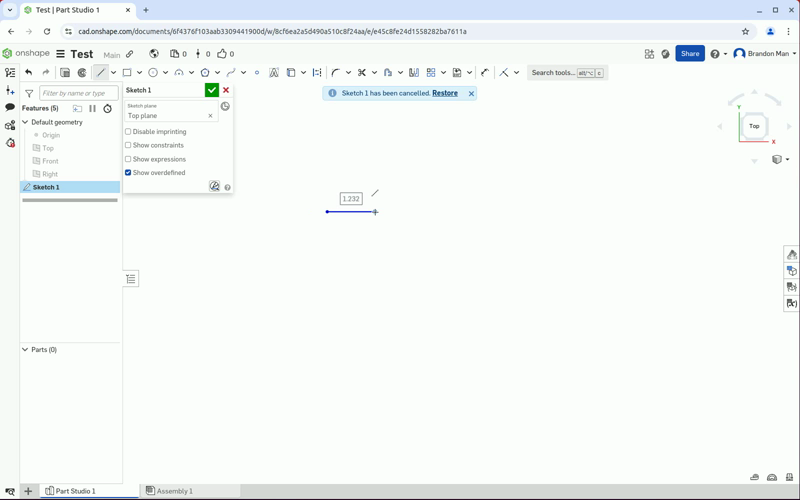
scroll(-6)
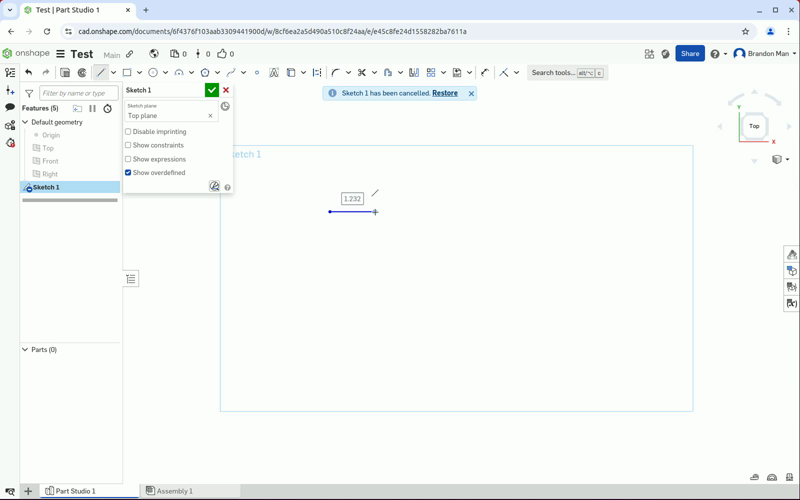
scroll(-6)
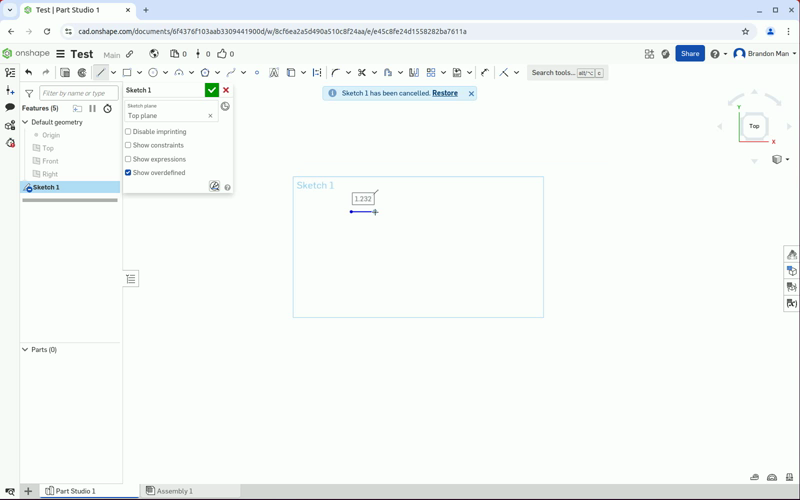
scroll(-6)
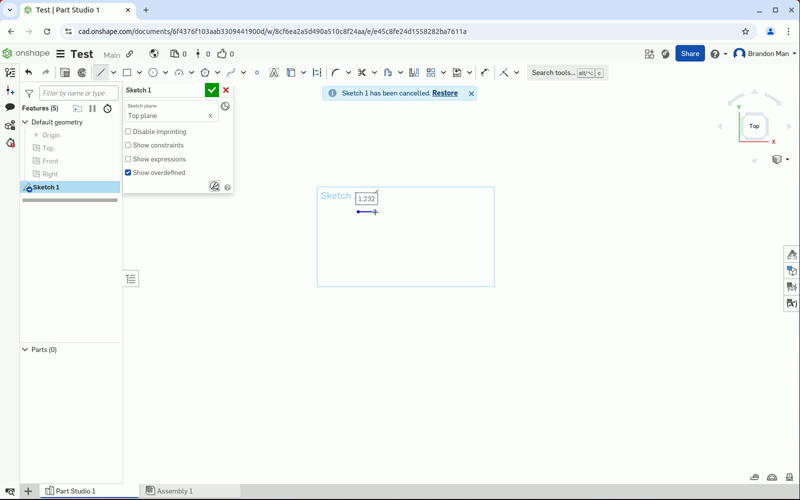
scroll(-6)
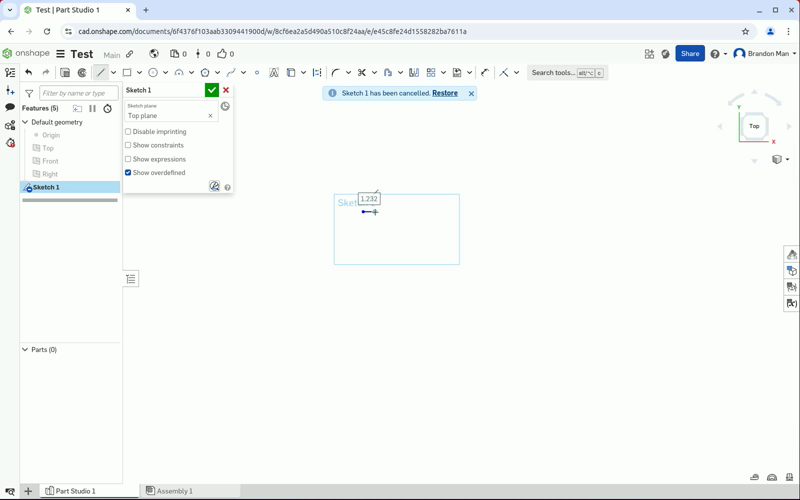
scroll(-6)
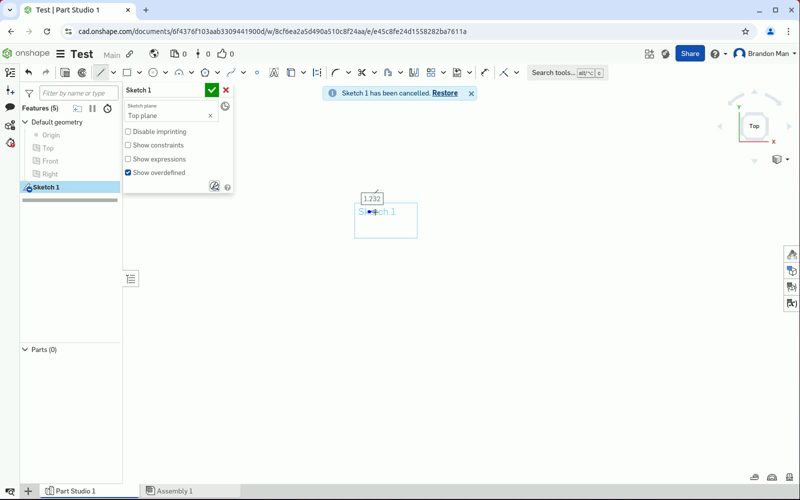
key_up(shift)
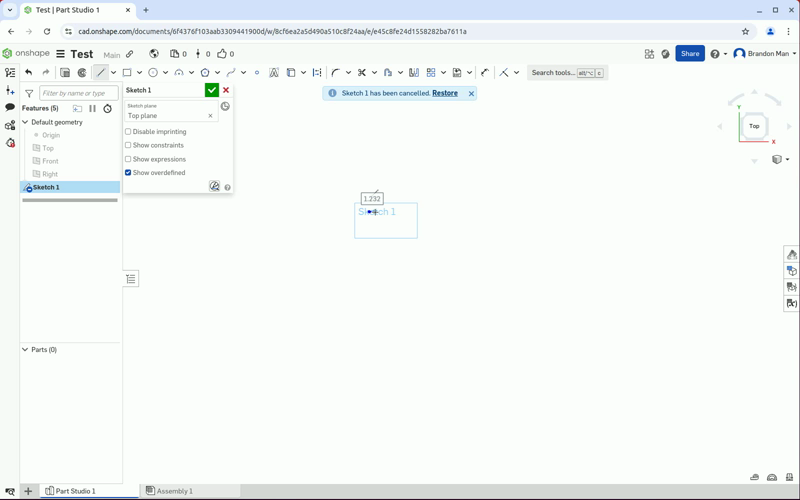
key_down(shift)
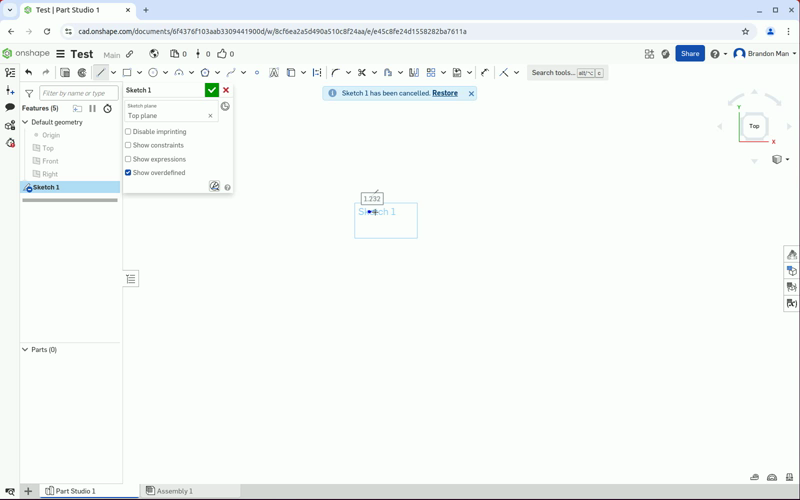
mouse_move(375, 387)
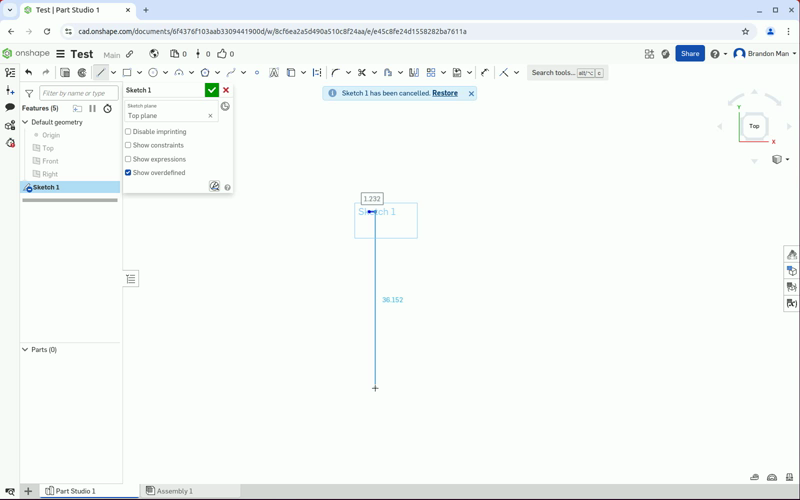
click(375, 387)
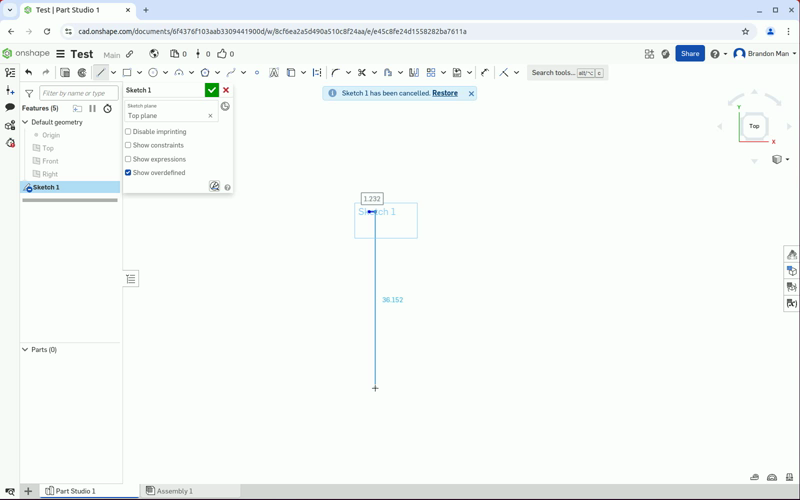
key_up(shift)
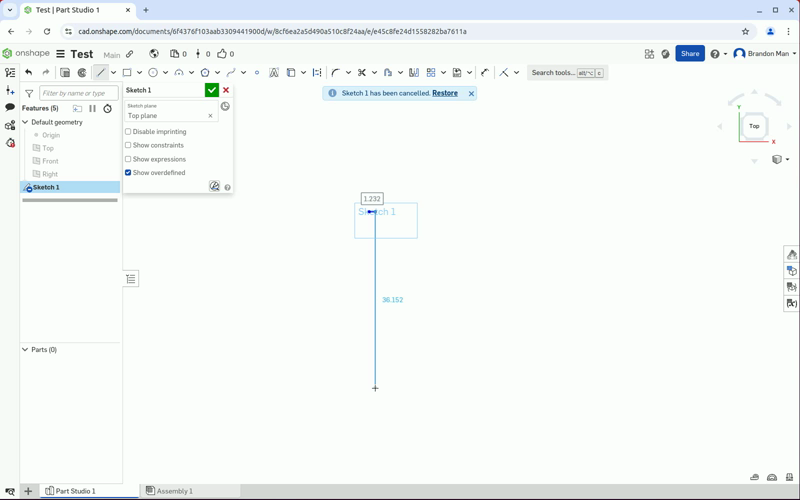
key_down(shift)
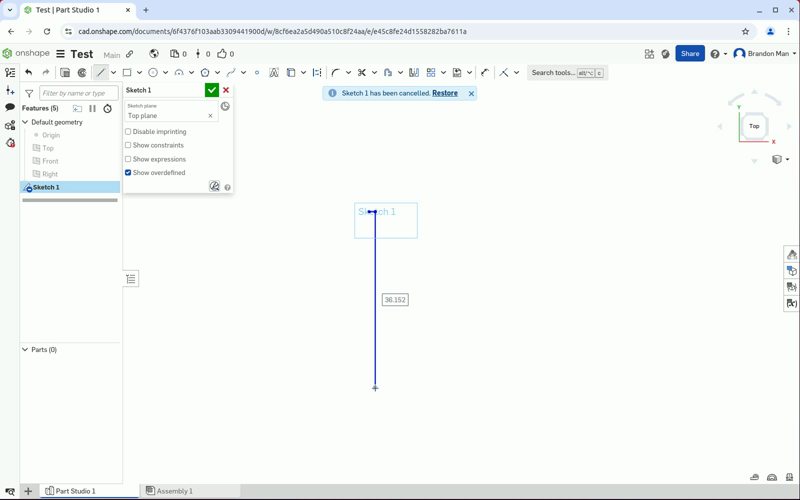
mouse_move(545, 387)
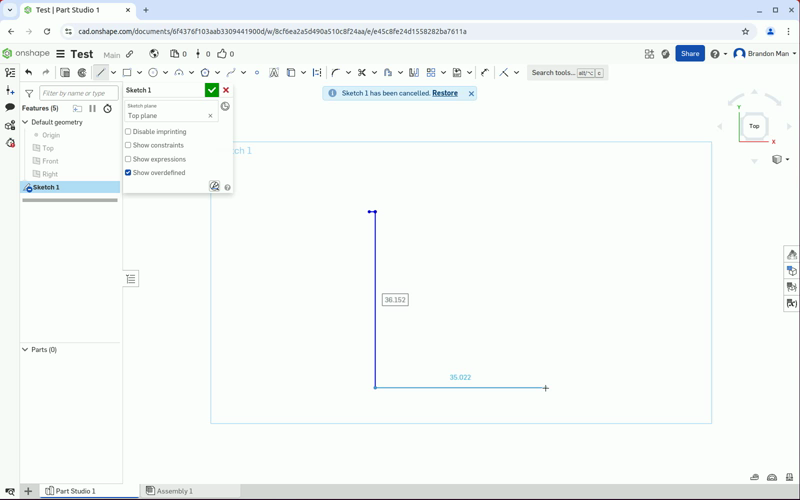
click(545, 387)
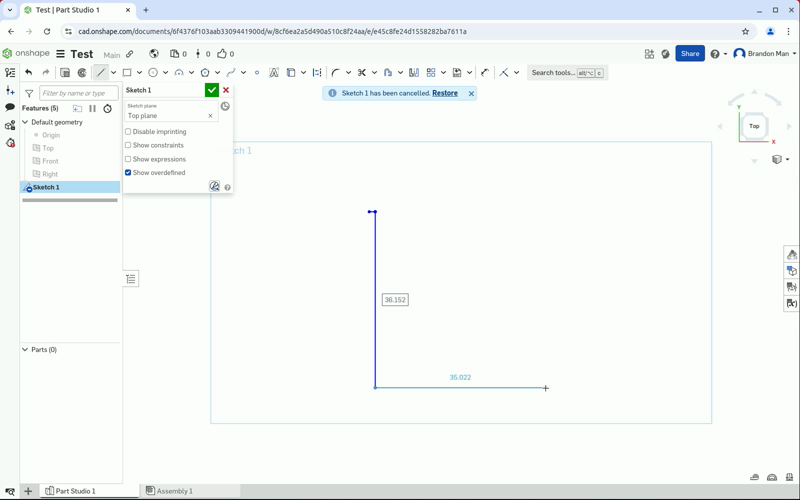
key_up(shift)
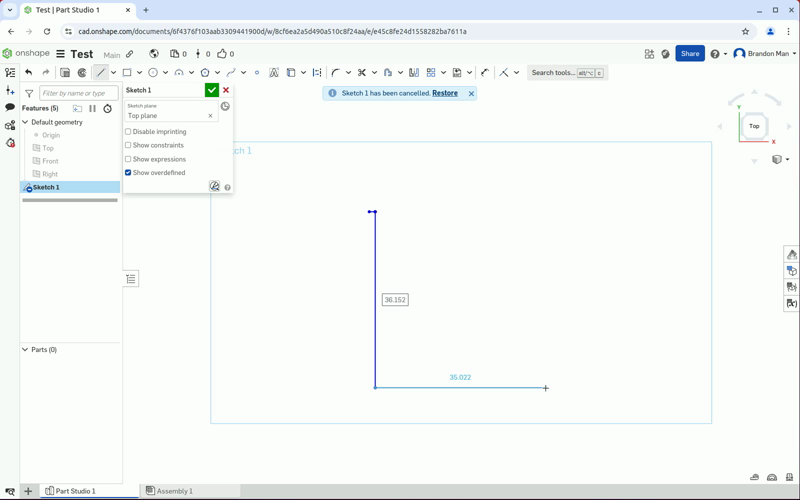
key_down(shift)
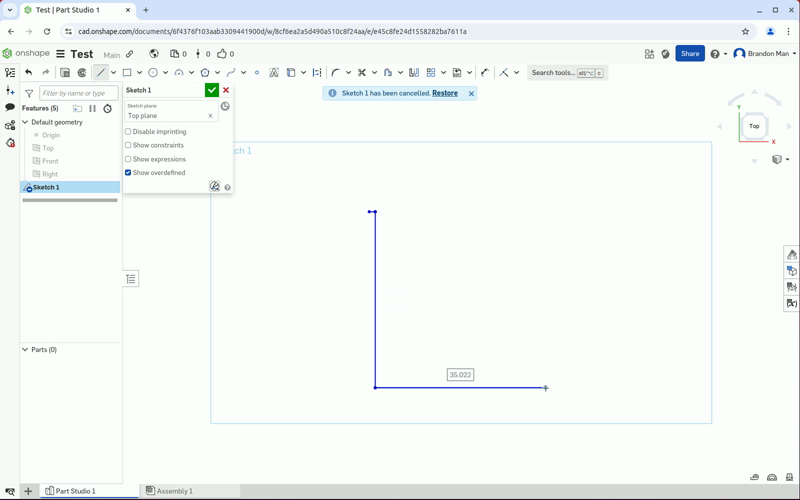
mouse_move(545, 211)
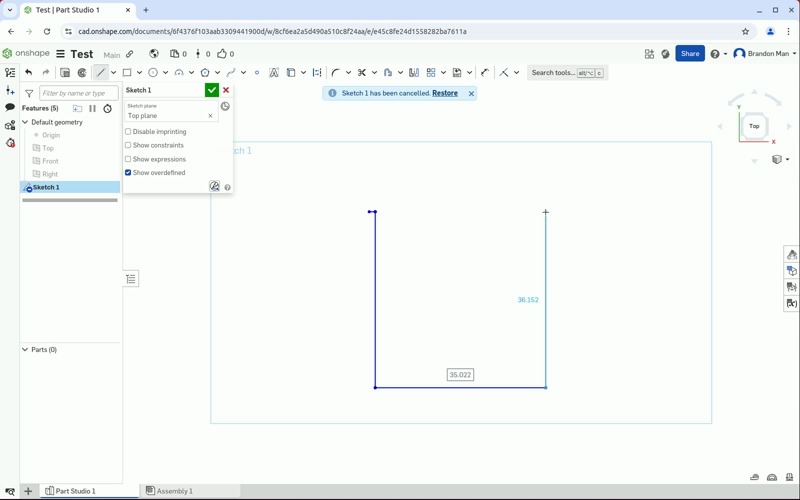
click(545, 211)
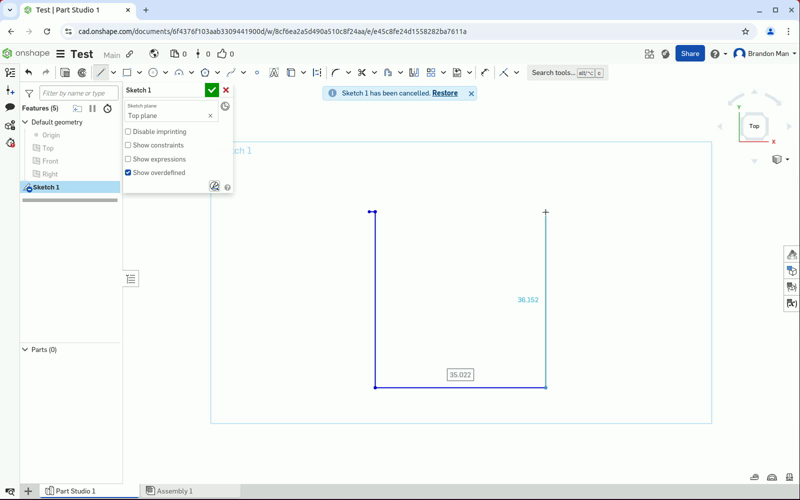
key_up(shift)
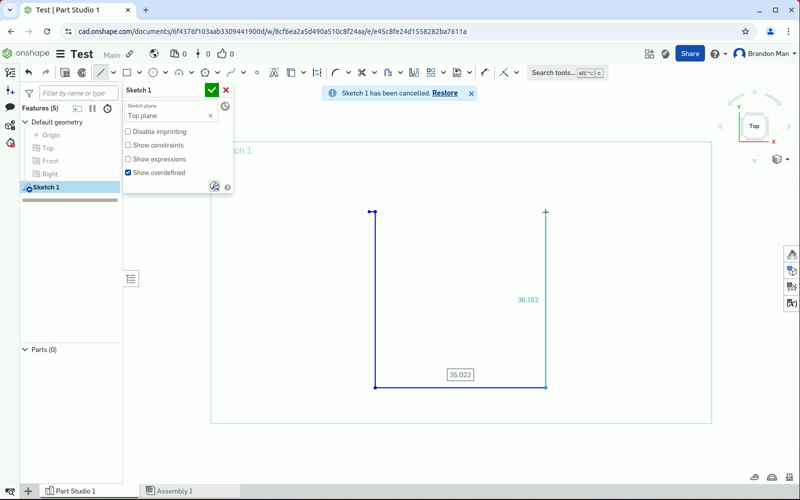
key_down(shift)
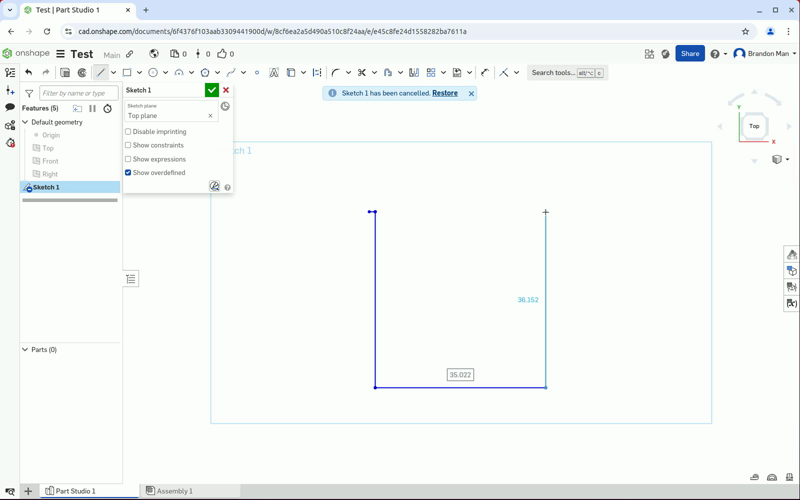
mouse_move(575, 211)
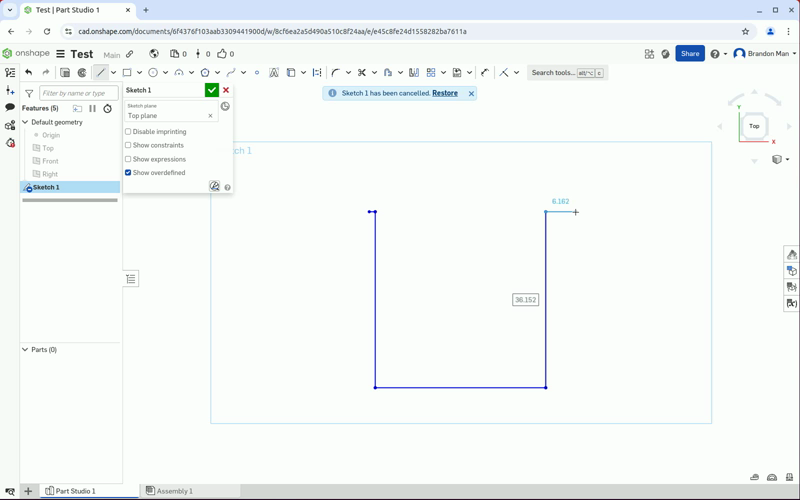
mouse_move(551, 211)
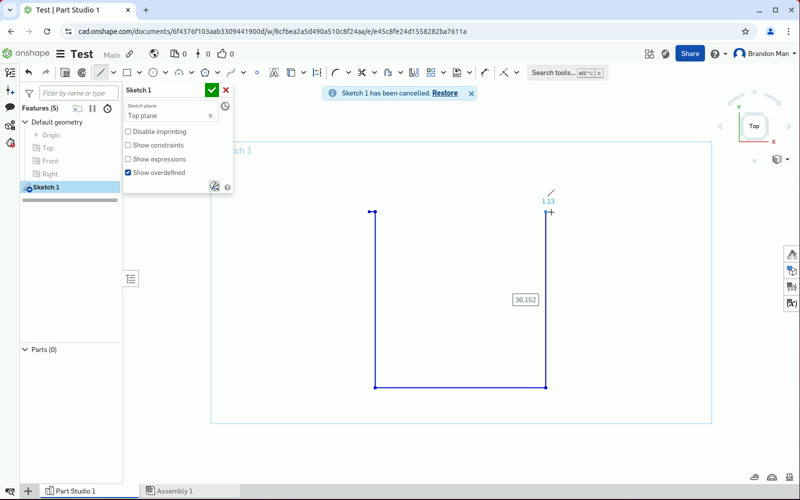
scroll(6)
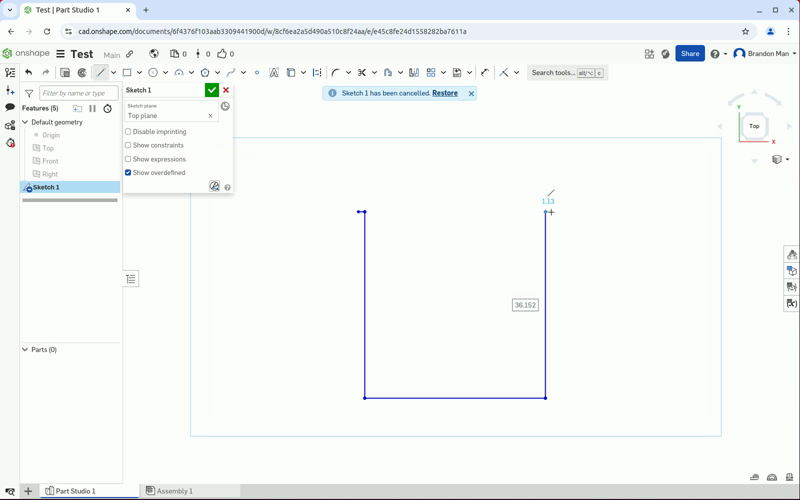
scroll(6)
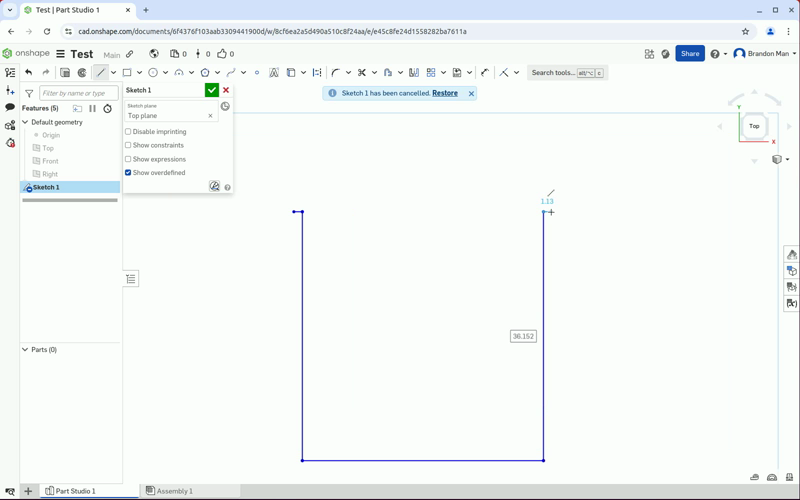
scroll(6)
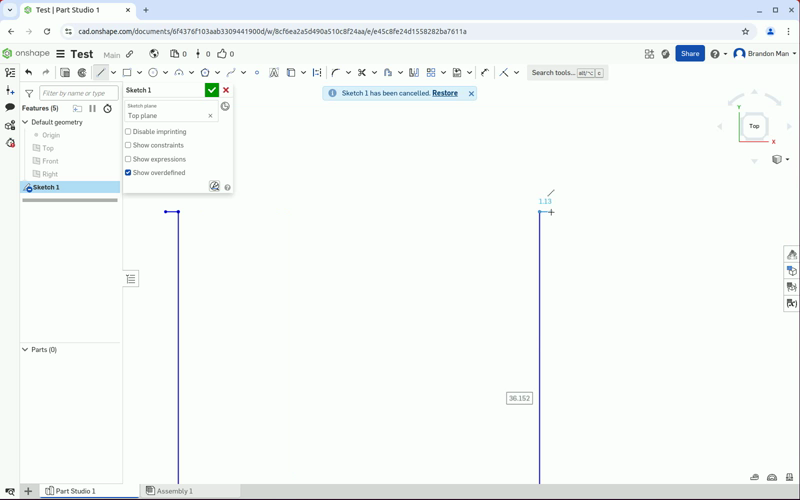
scroll(6)
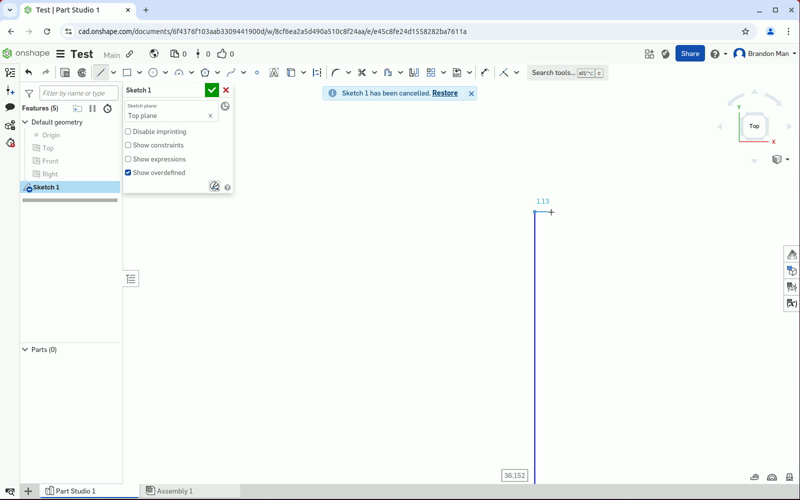
scroll(6)
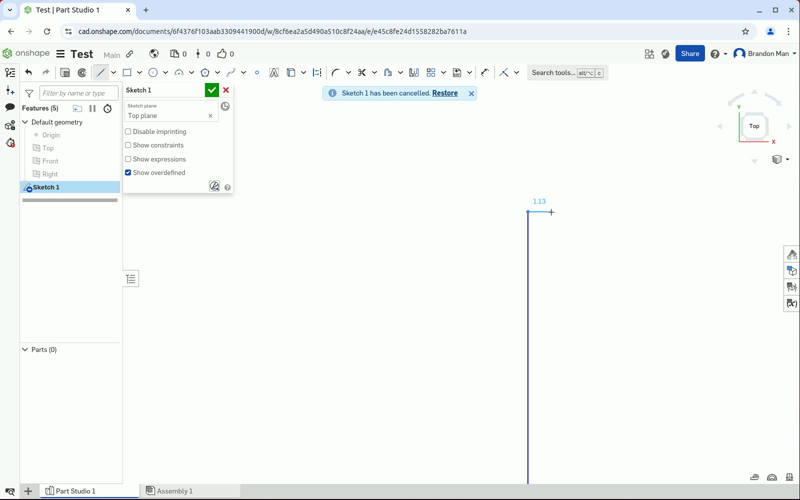
scroll(6)
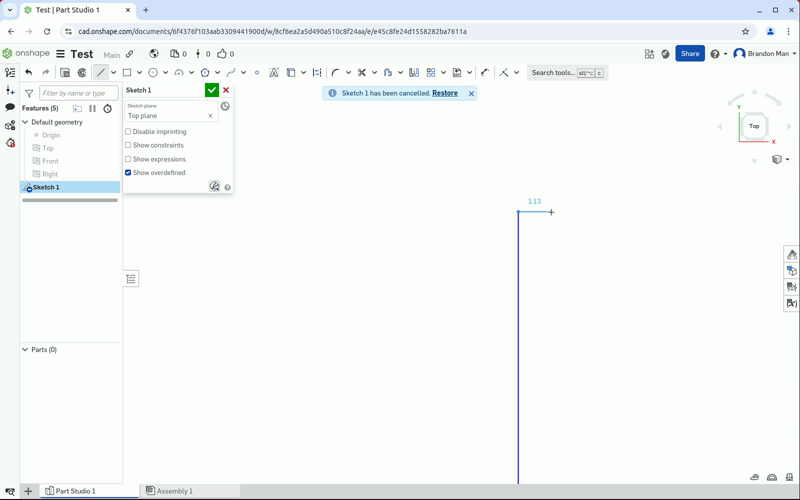
scroll(6)
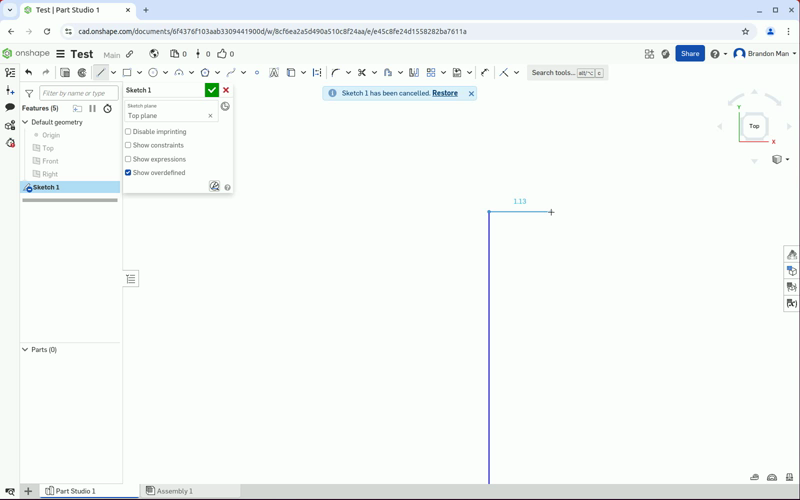
click(551, 211)
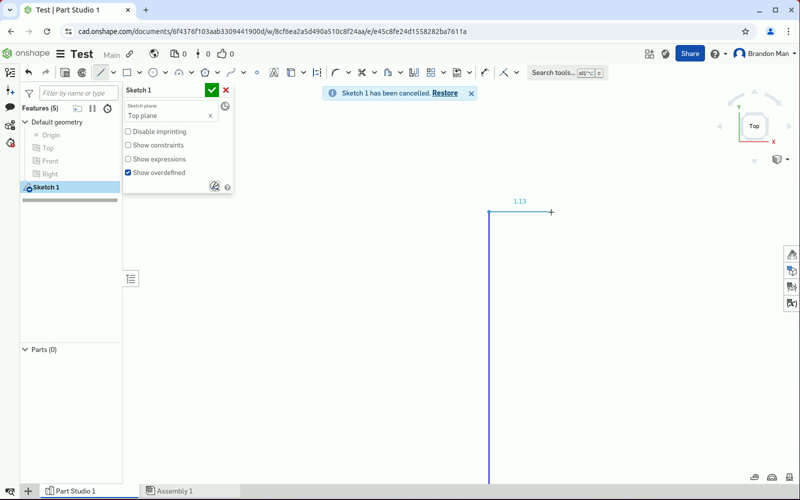
scroll(-6)
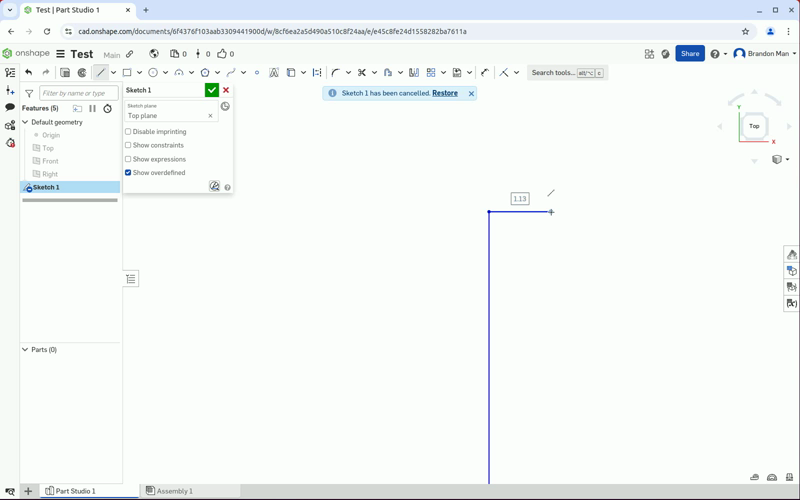
scroll(-6)
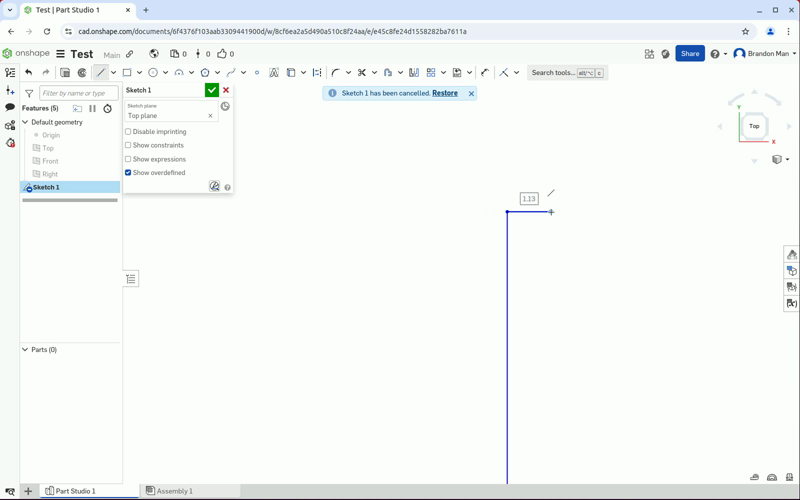
scroll(-6)
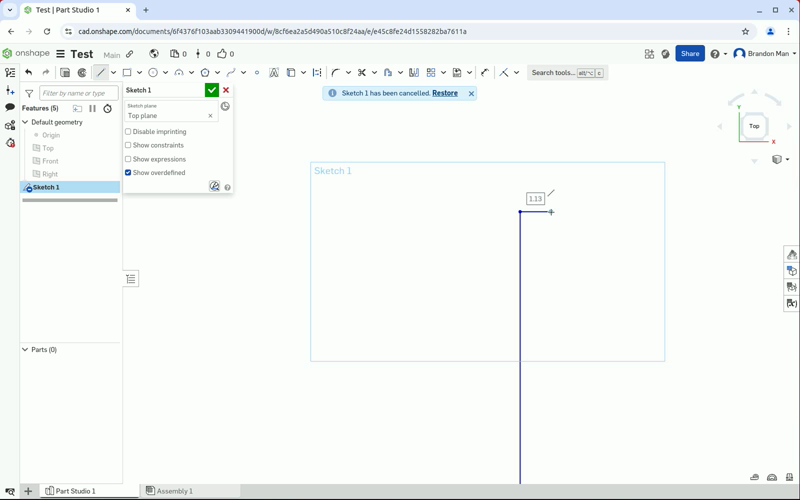
scroll(-6)
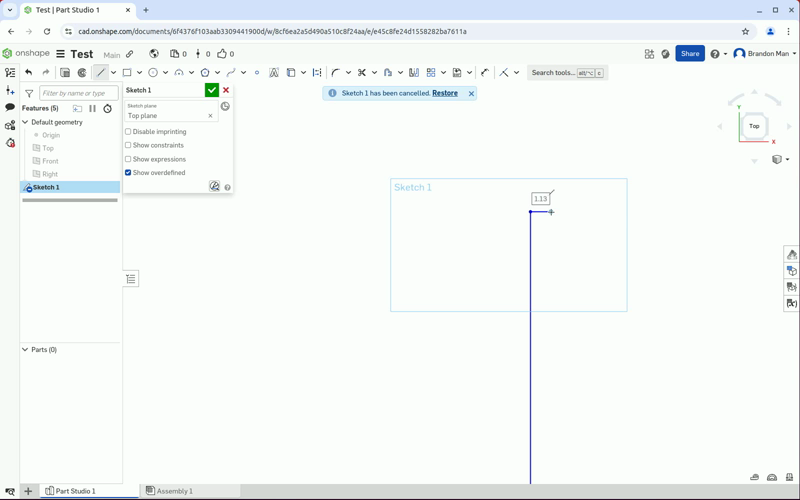
scroll(-6)
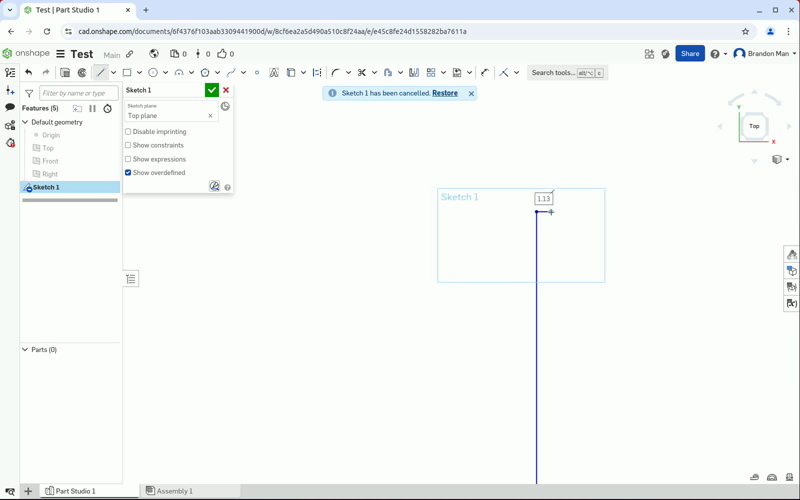
scroll(-6)
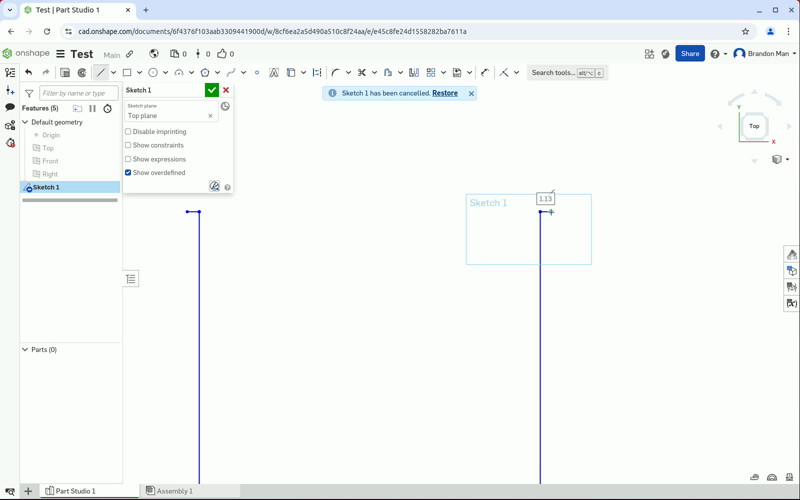
scroll(-6)
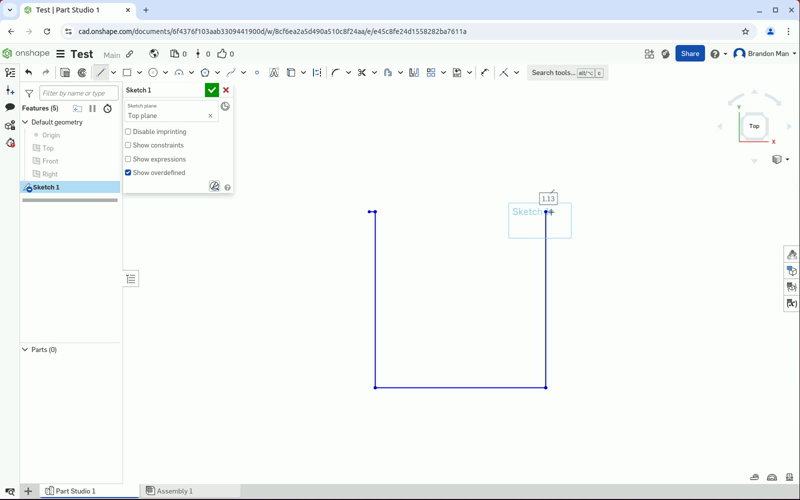
key_up(shift)
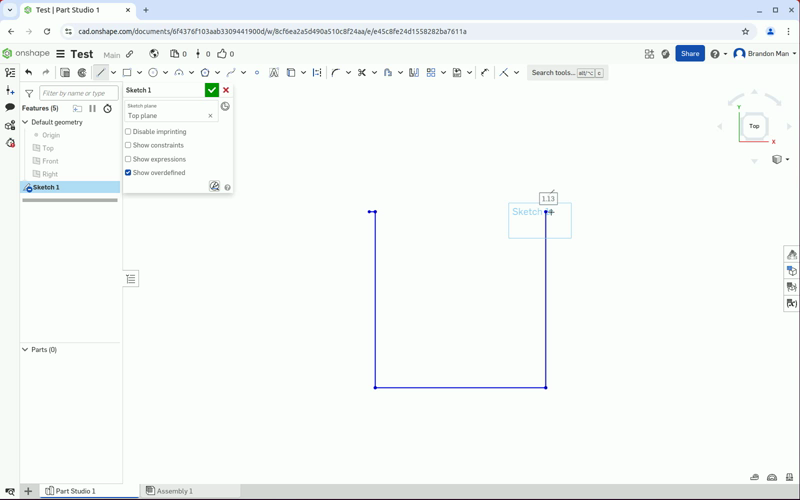
key_down(shift)
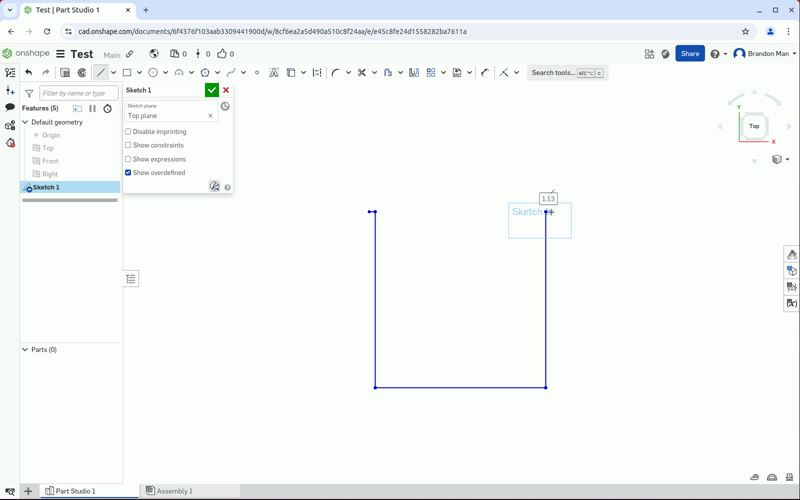
mouse_move(581, 211)
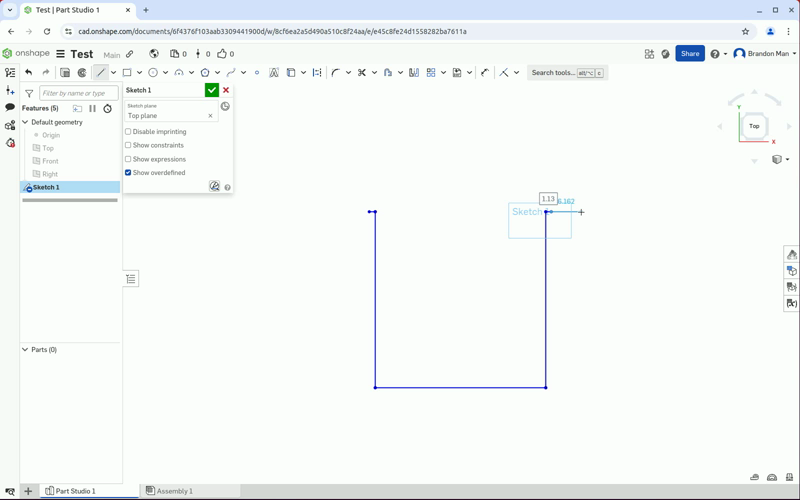
mouse_move(551, 178)
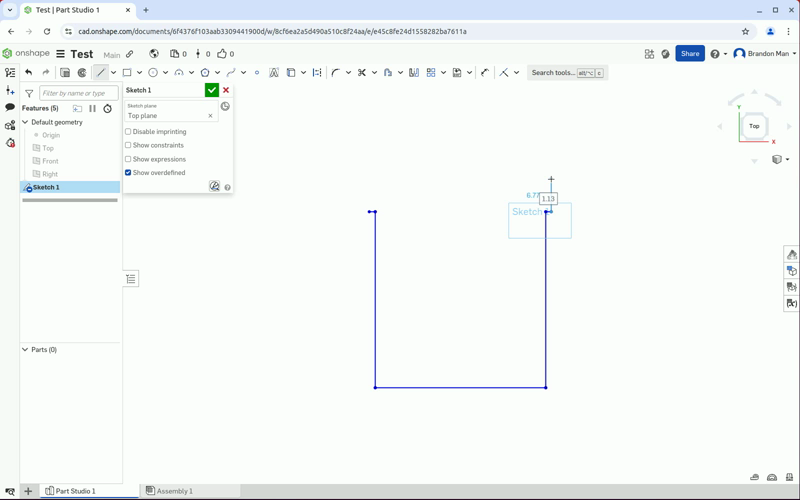
click(551, 178)
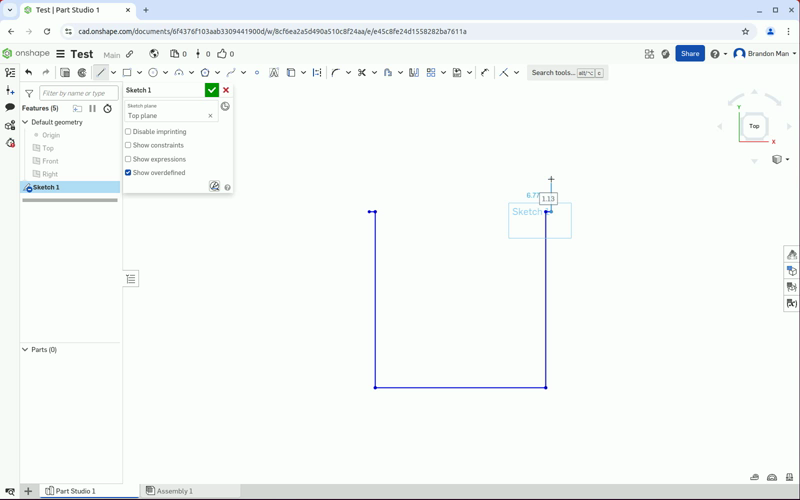
key_up(shift)
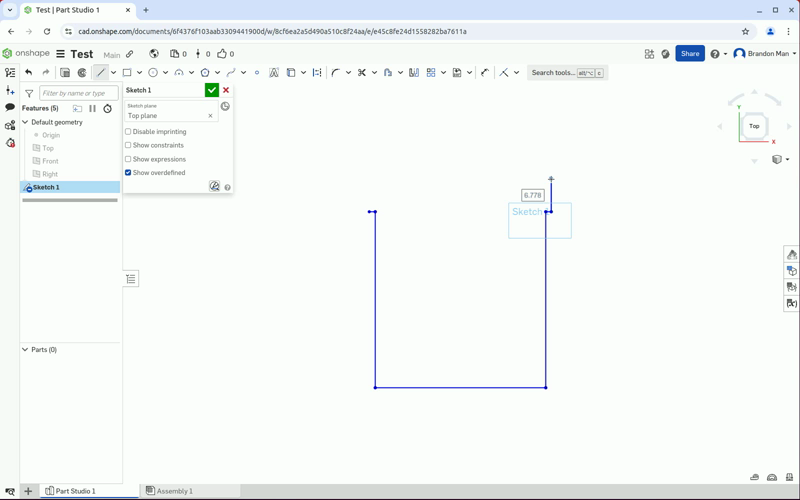
key_down(shift)
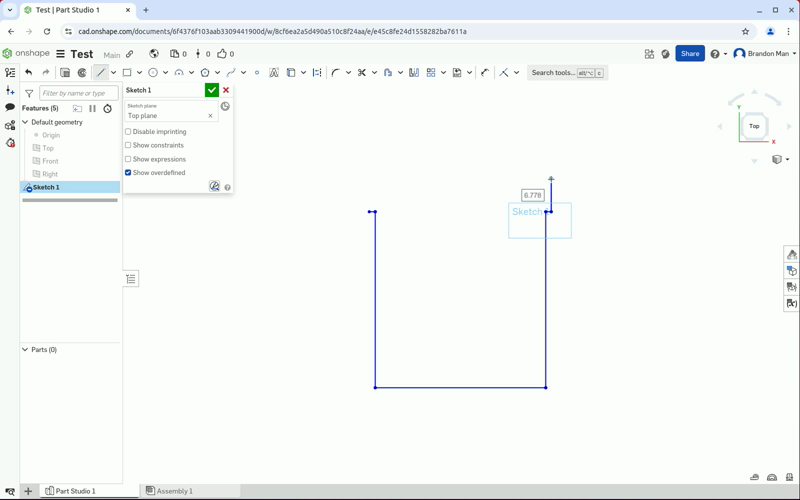
mouse_move(581, 178)
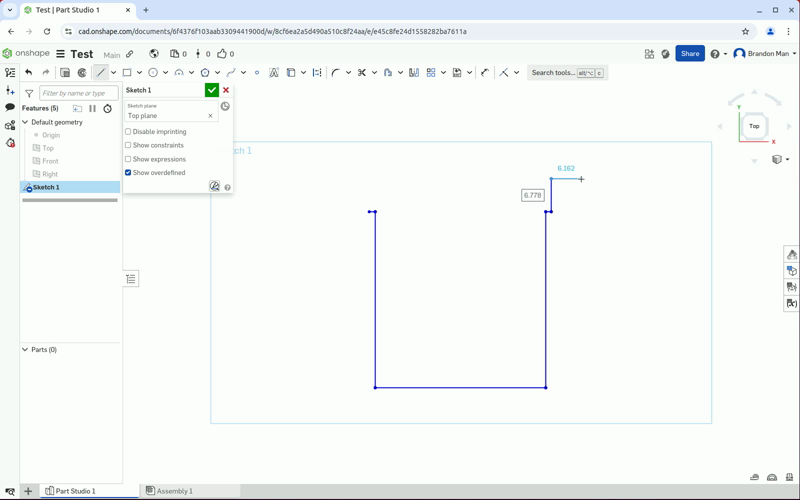
mouse_move(545, 178)
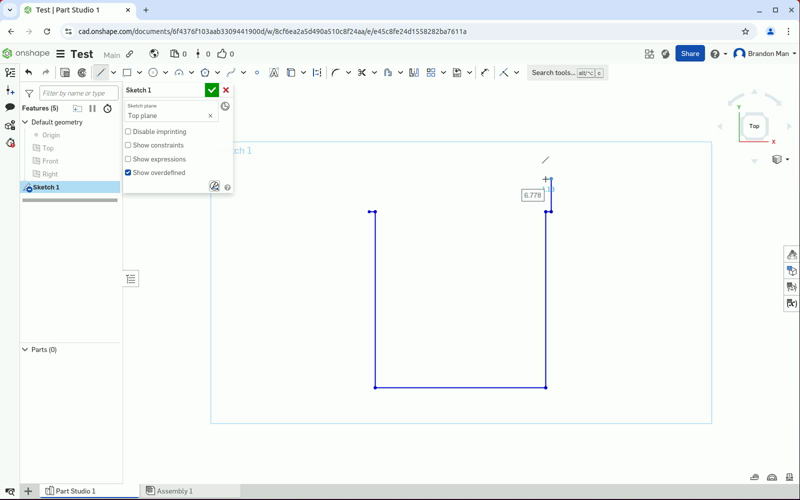
scroll(6)
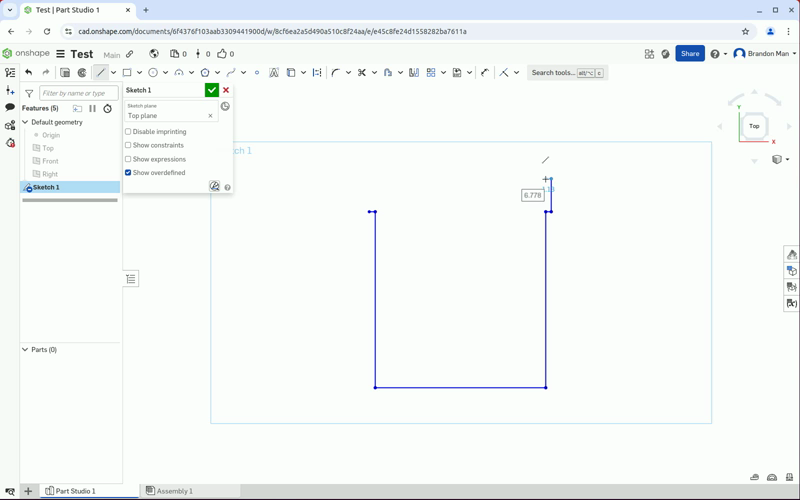
scroll(6)
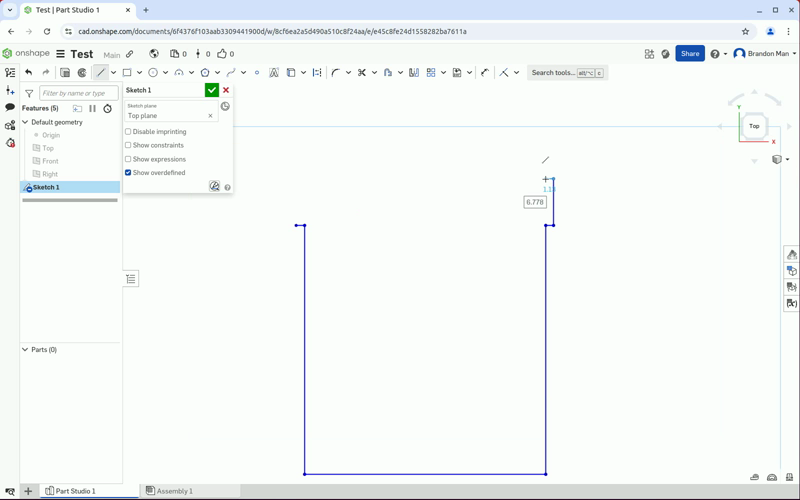
scroll(6)
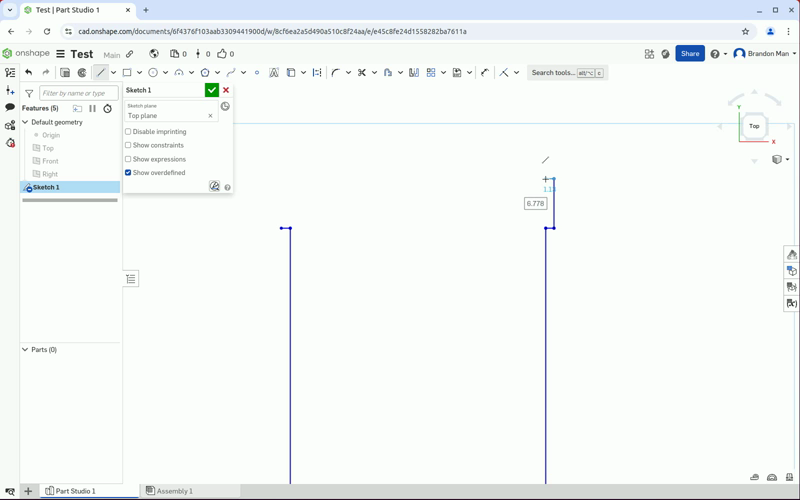
scroll(6)
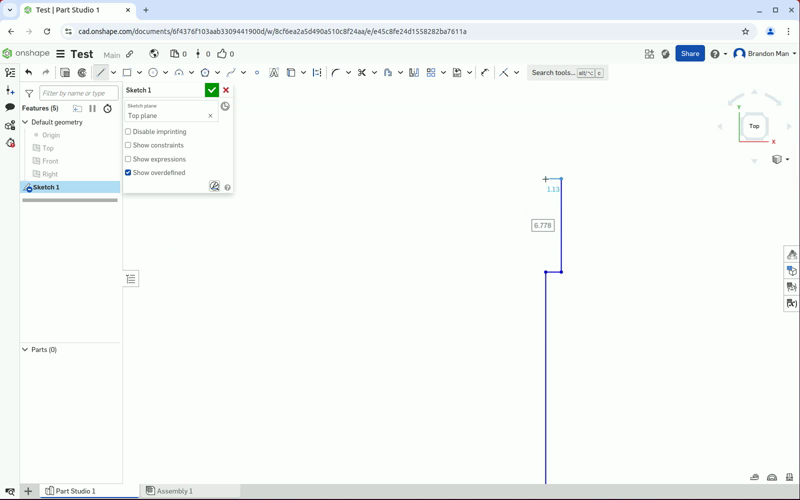
scroll(6)
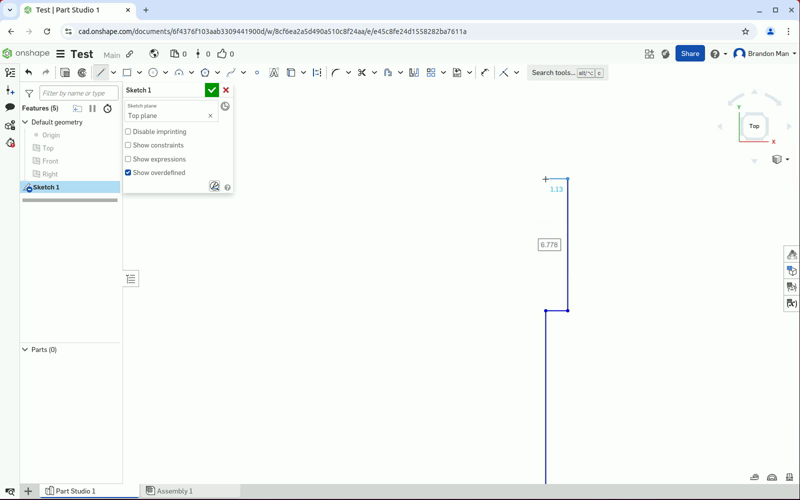
scroll(6)
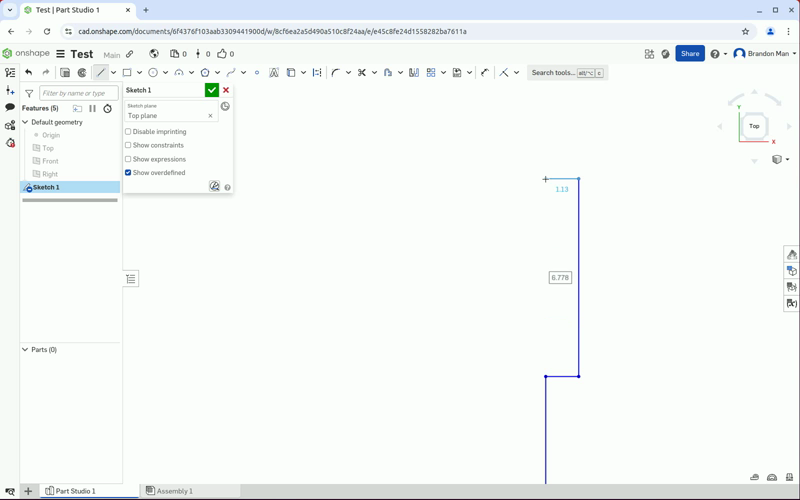
scroll(6)
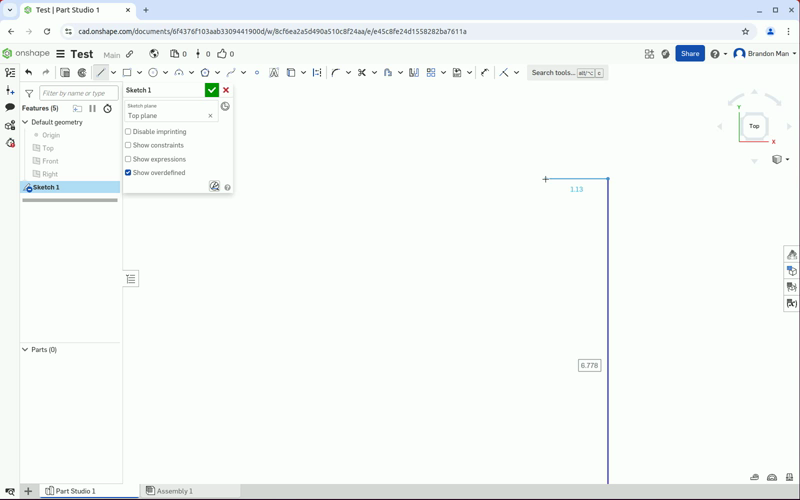
click(545, 178)
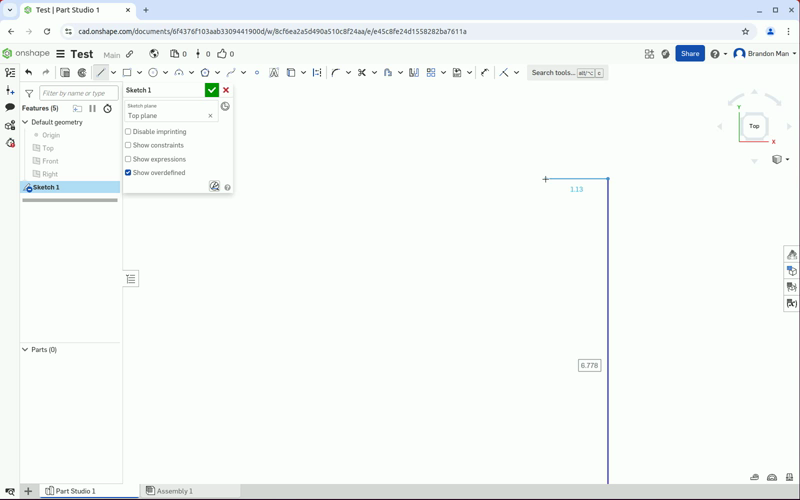
scroll(-6)
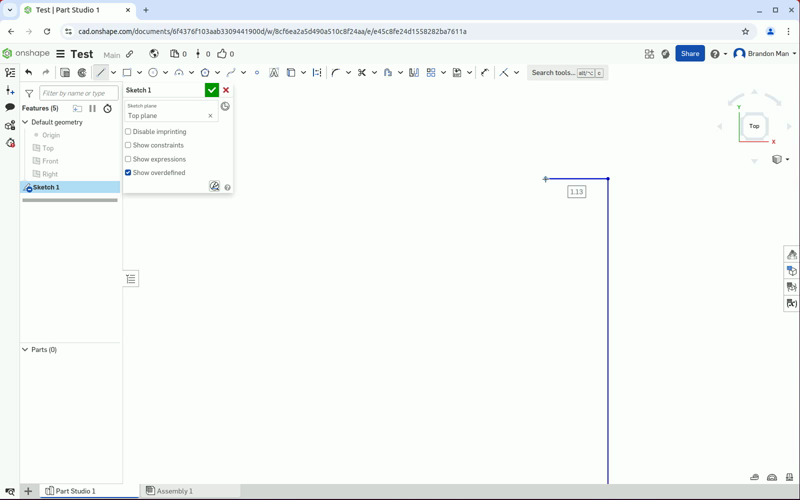
scroll(-6)
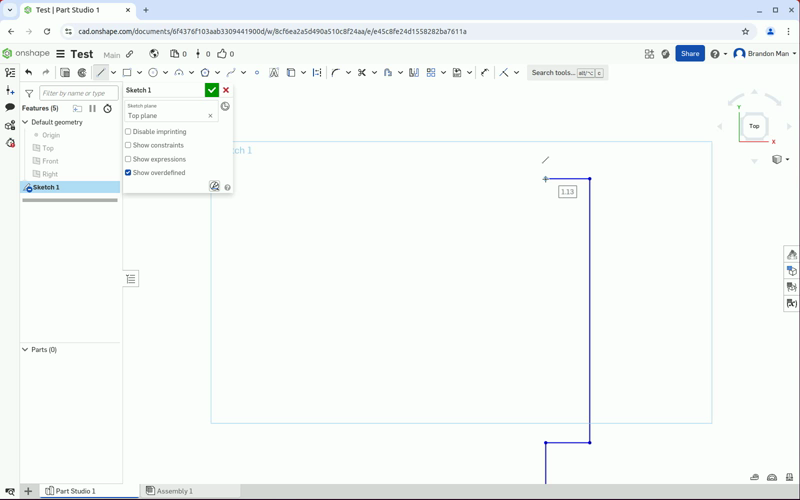
scroll(-6)
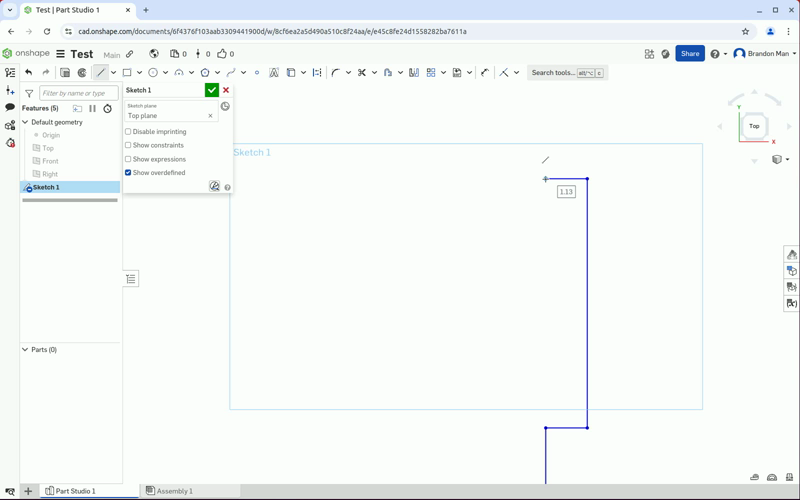
scroll(-6)
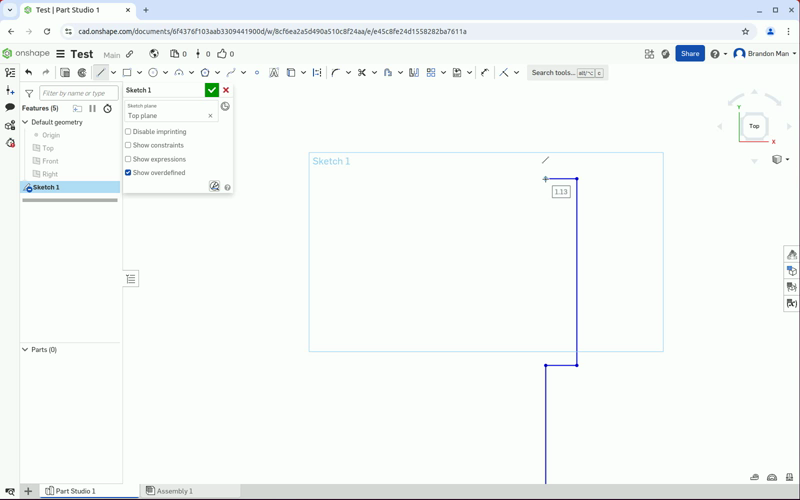
scroll(-6)
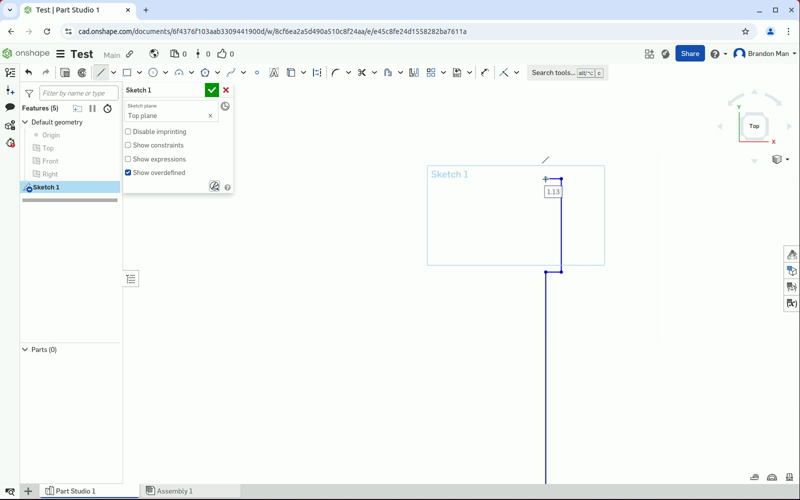
scroll(-6)
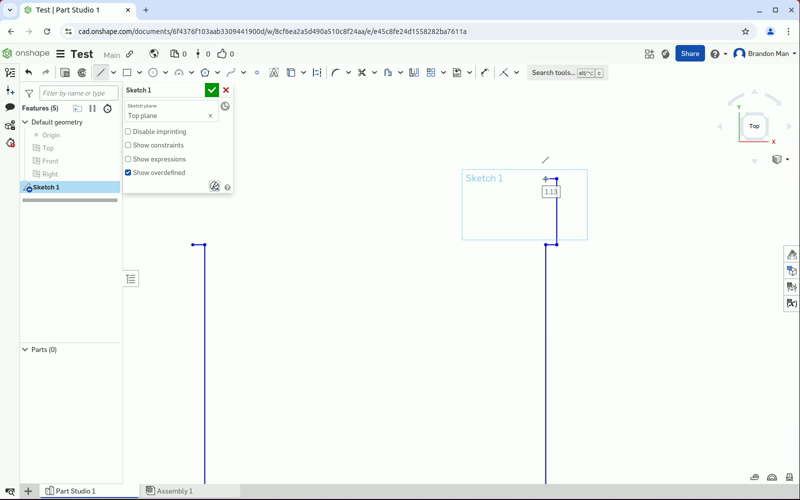
scroll(-6)
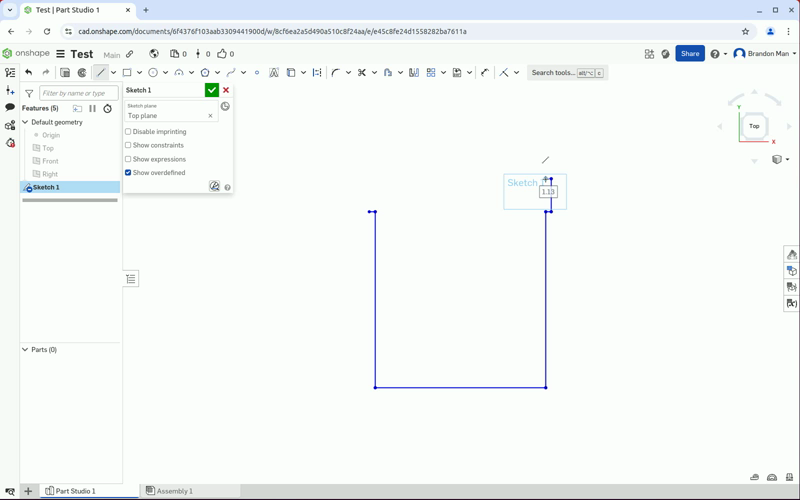
key_up(shift)
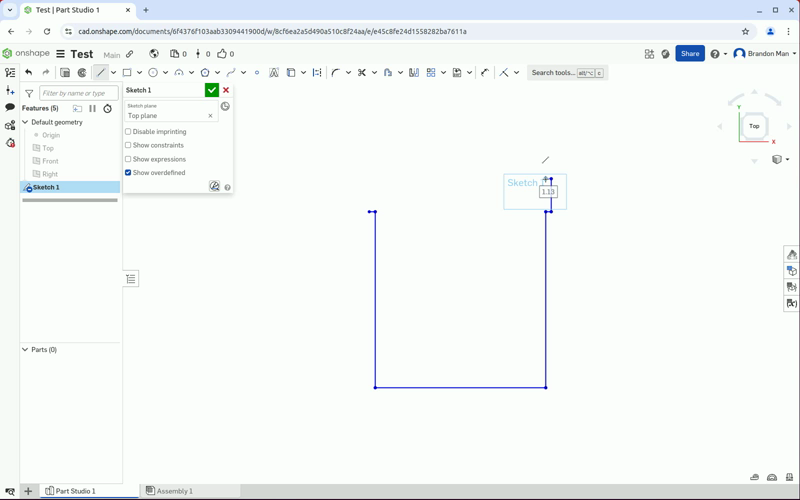
key_down(shift)
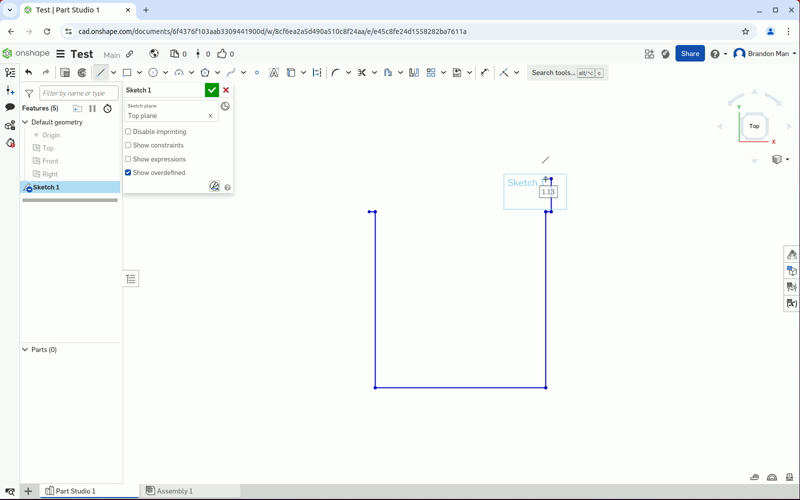
mouse_move(575, 178)
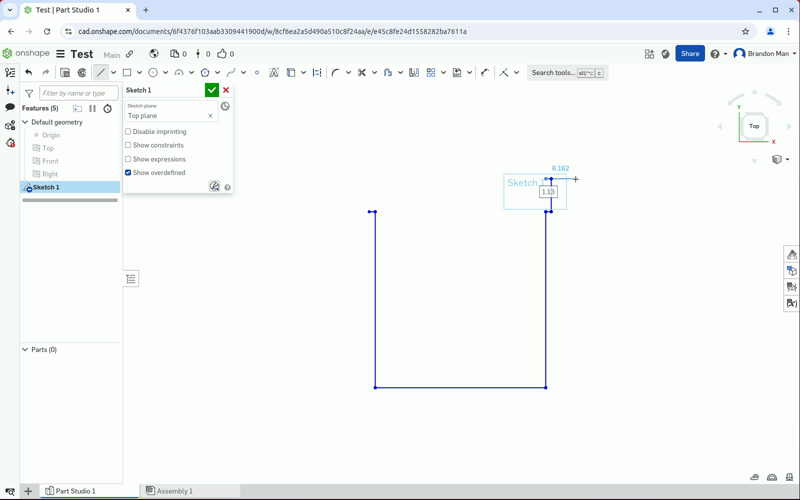
mouse_move(545, 170)
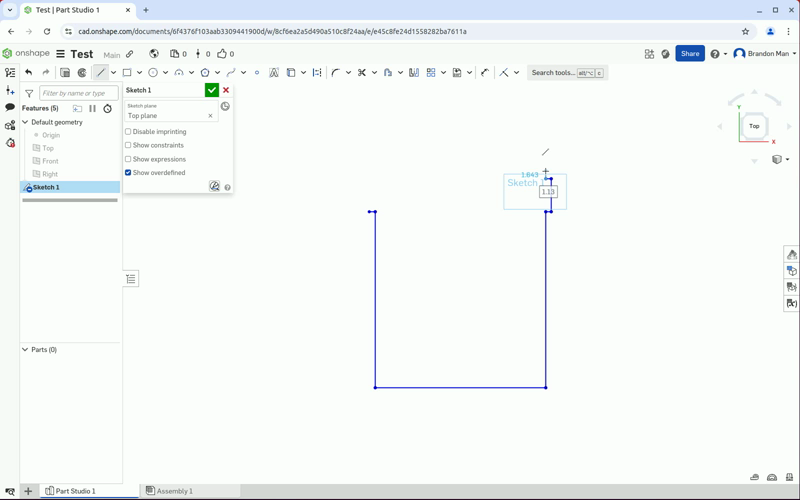
click(545, 170)
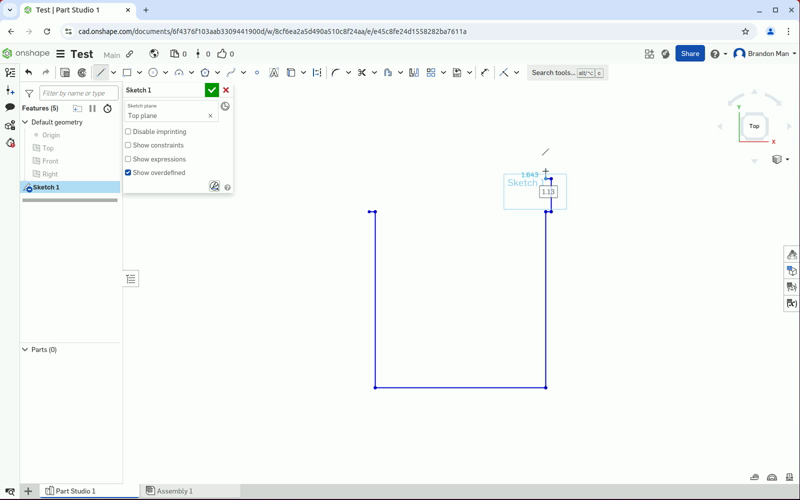
key_up(shift)
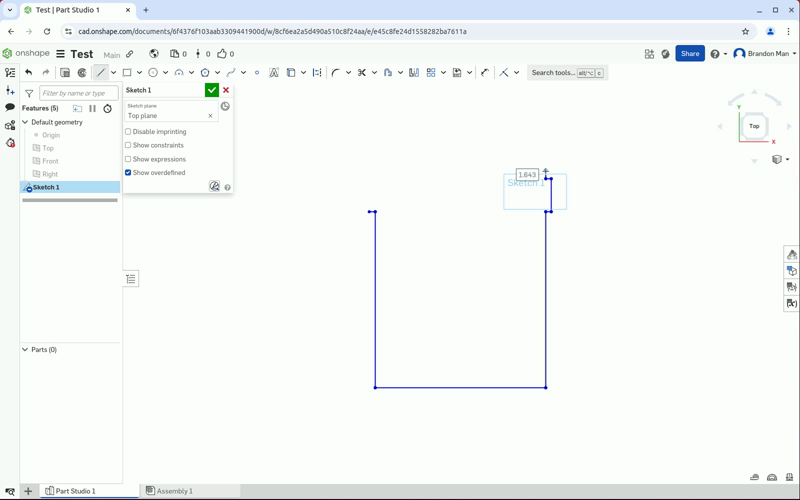
key_down(shift)
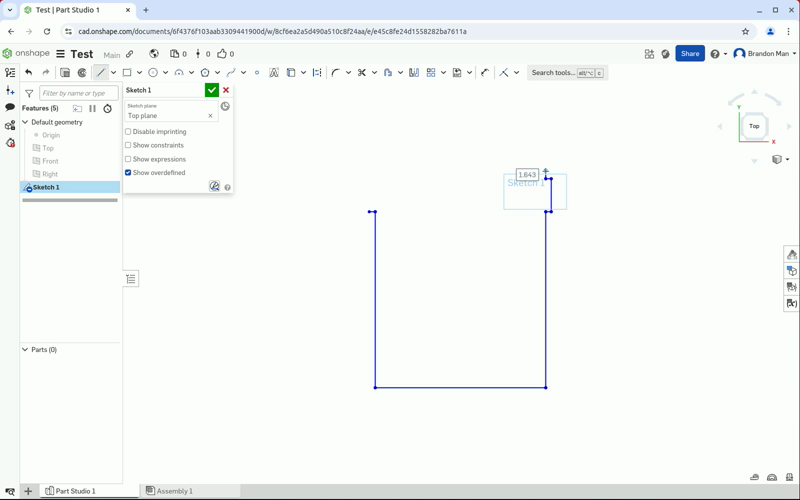
mouse_move(375, 170)
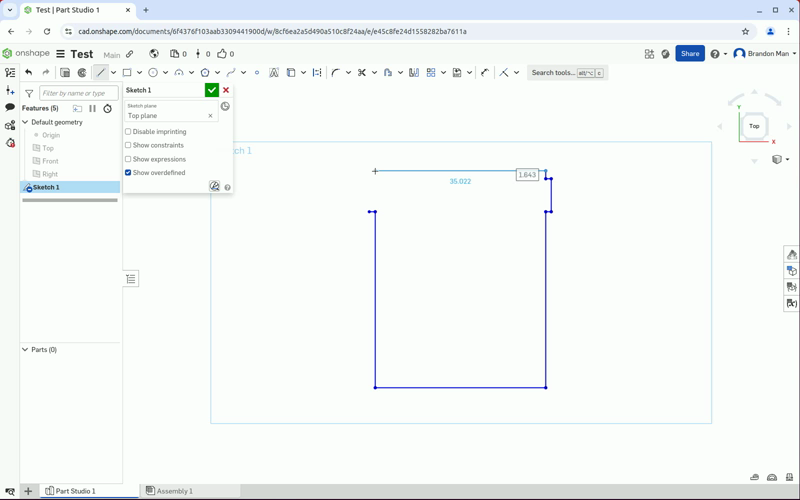
click(375, 170)
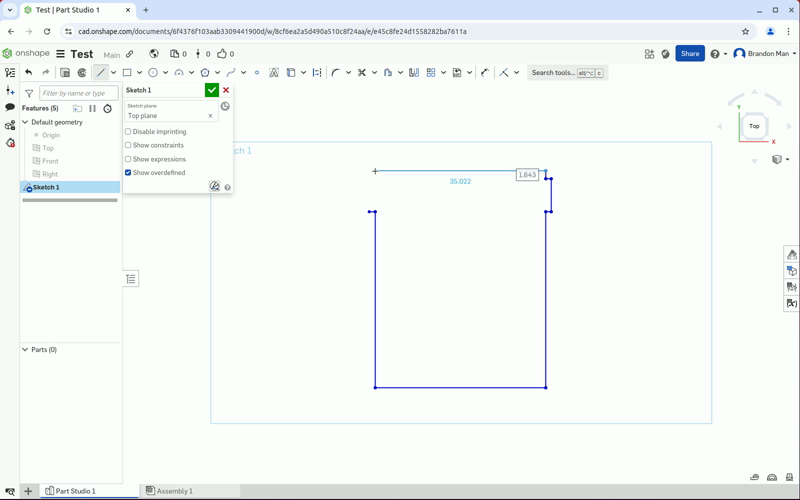
key_up(shift)
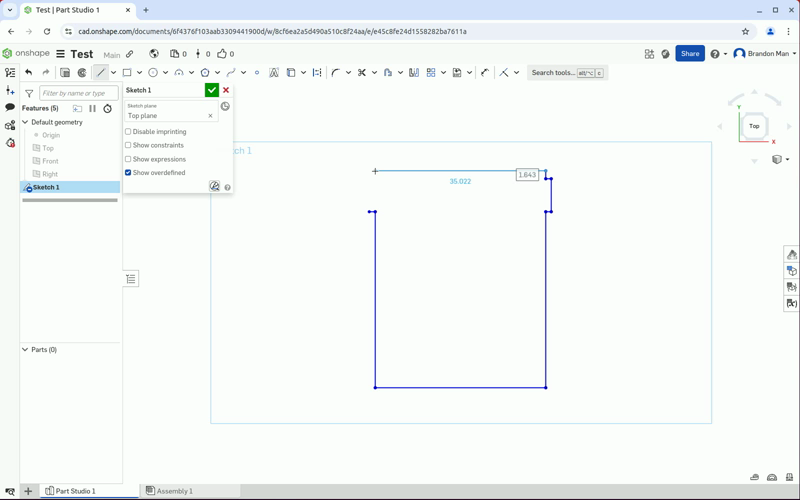
key_down(shift)
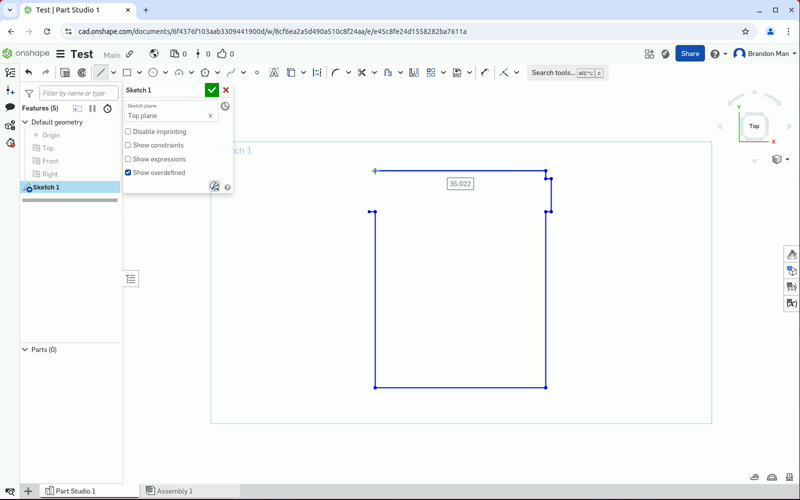
mouse_move(405, 170)
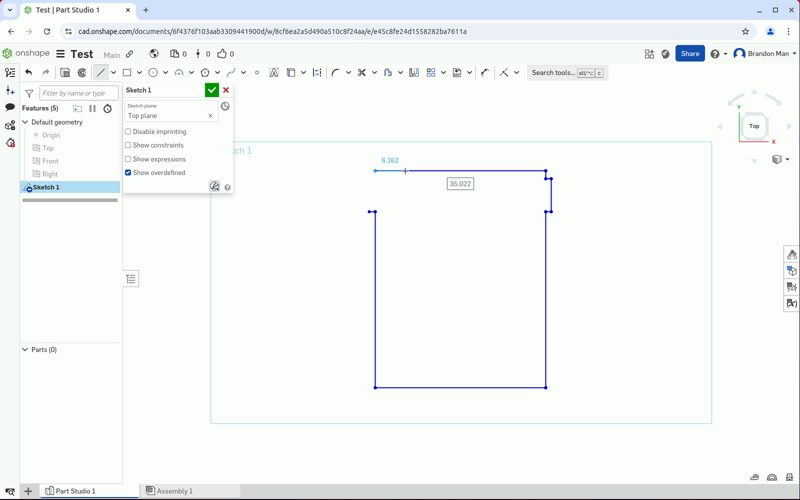
mouse_move(375, 178)
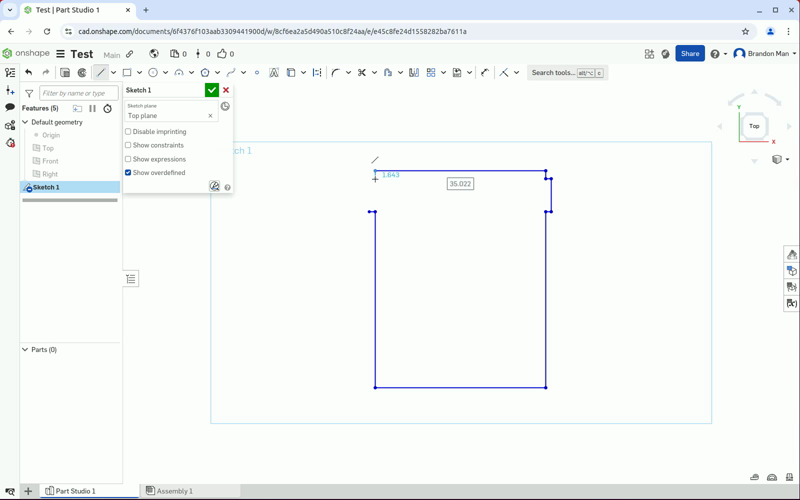
click(375, 178)
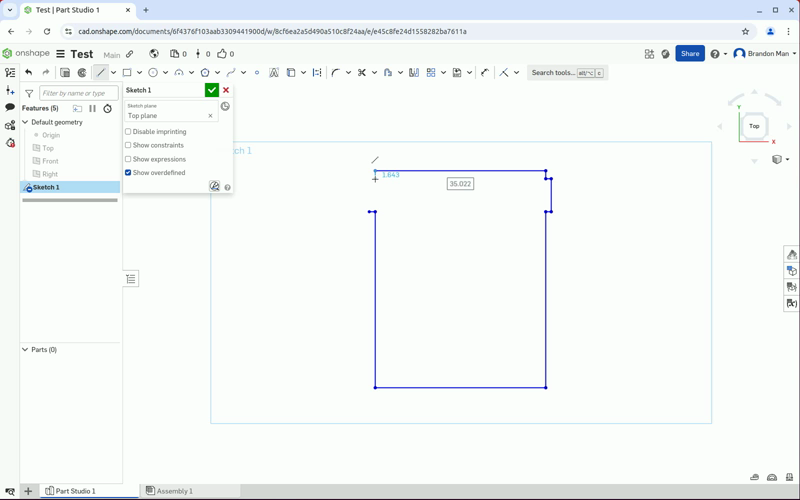
key_up(shift)
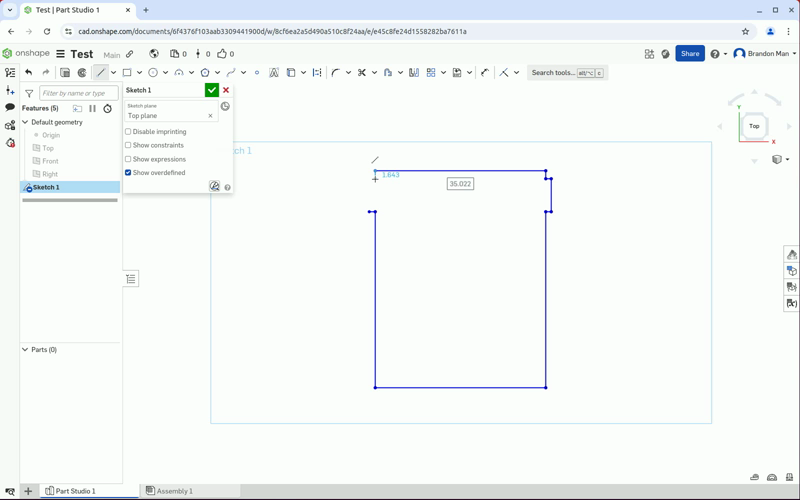
key_down(shift)
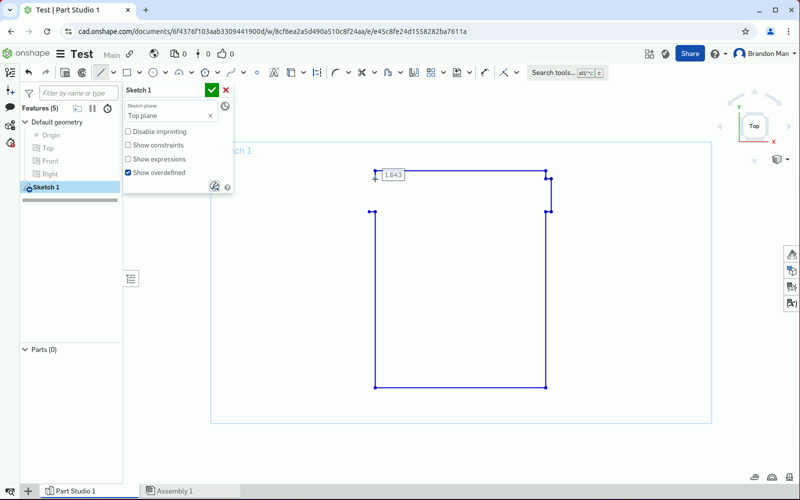
mouse_move(405, 178)
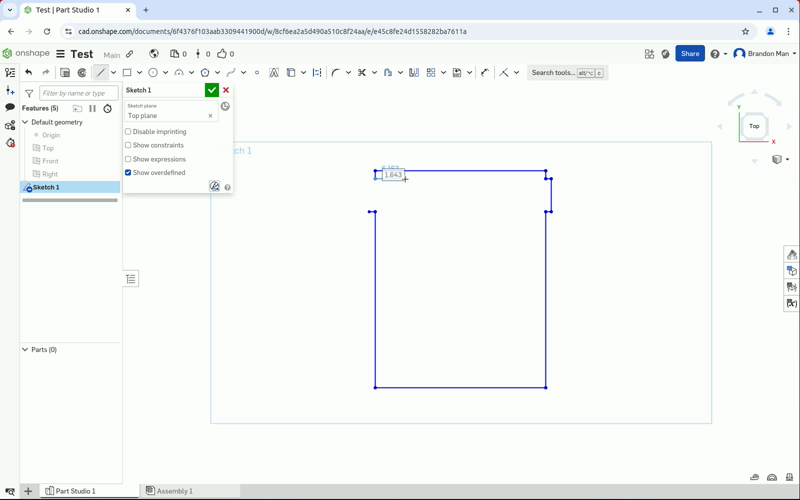
mouse_move(369, 178)
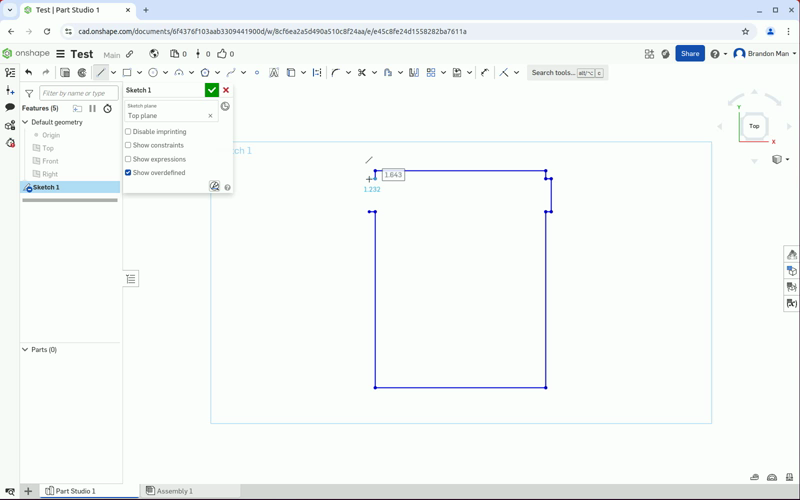
scroll(6)
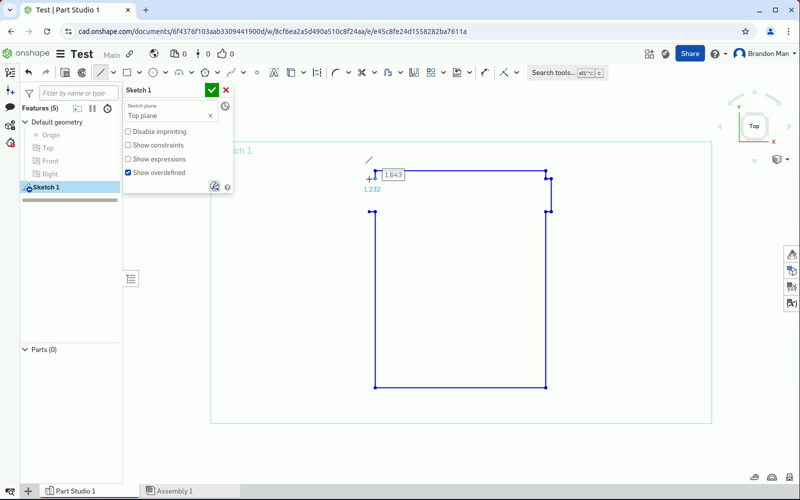
scroll(6)
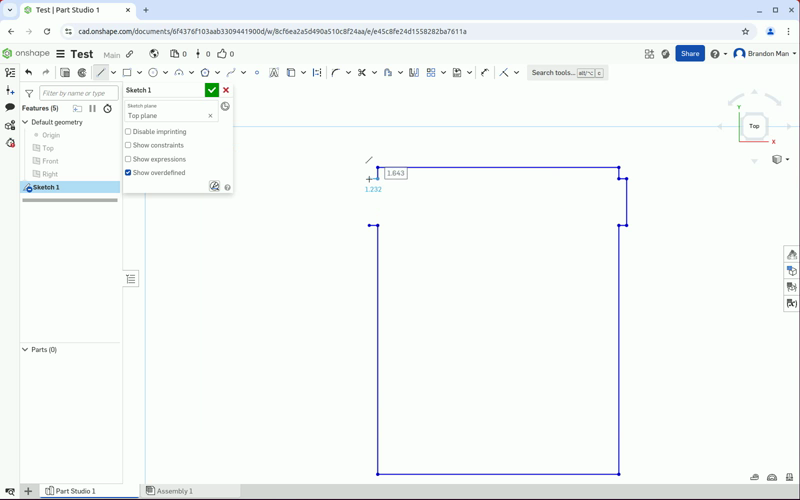
scroll(6)
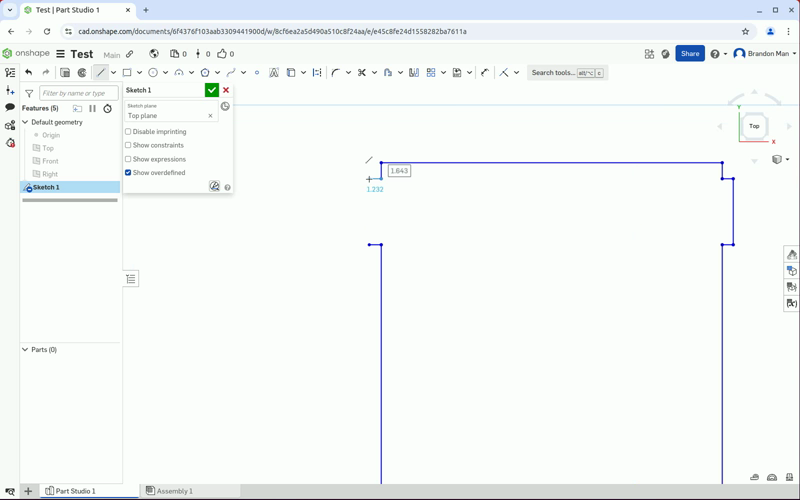
scroll(6)
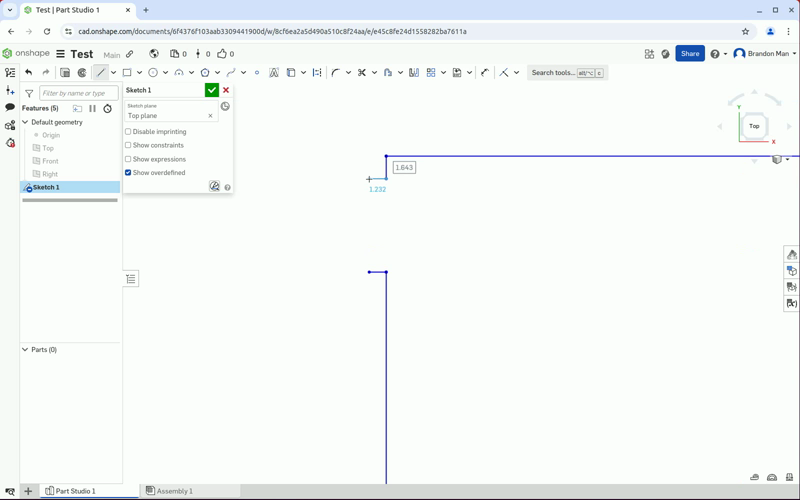
scroll(6)
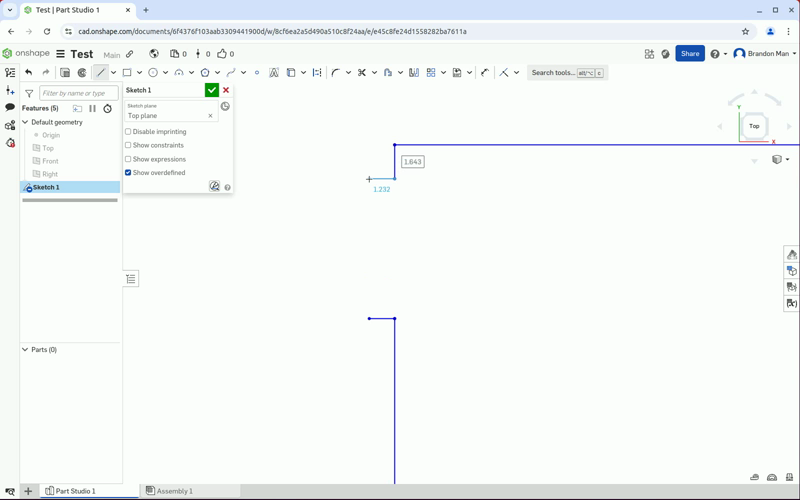
scroll(6)
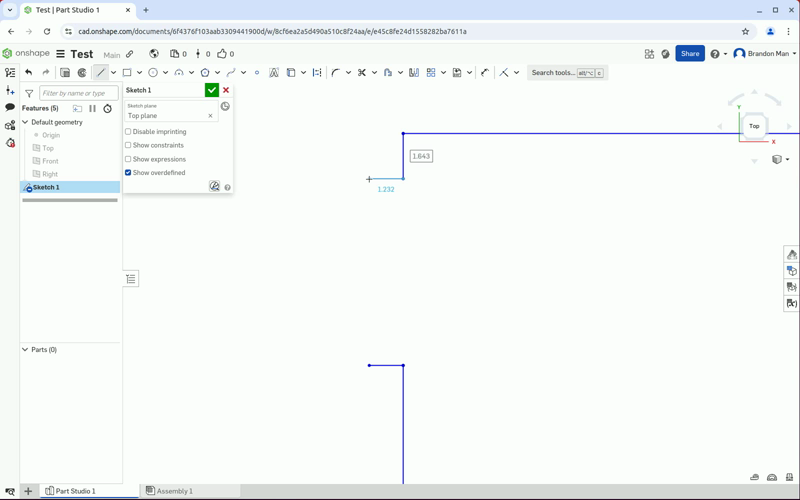
scroll(6)
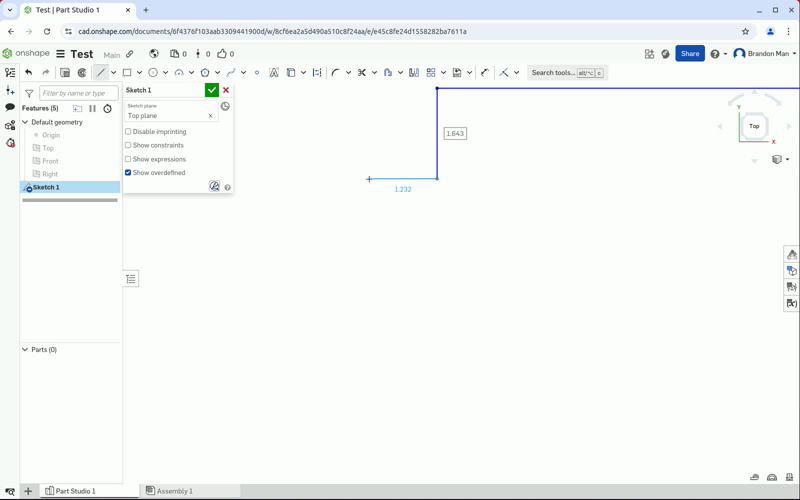
click(369, 178)
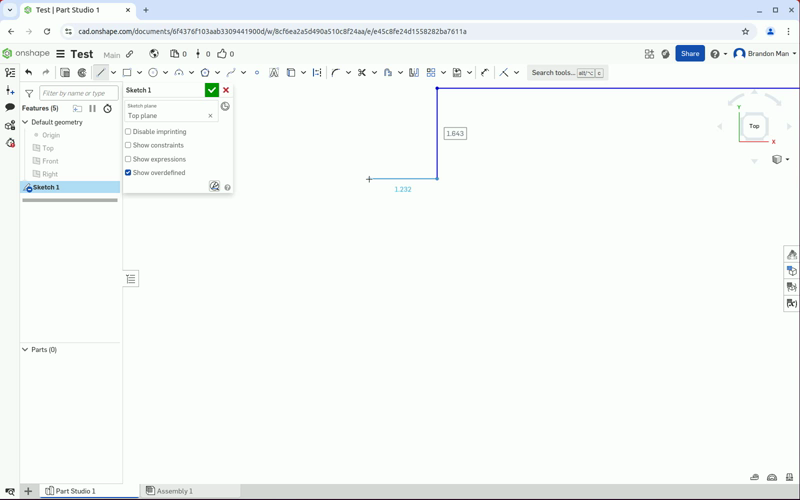
scroll(-6)
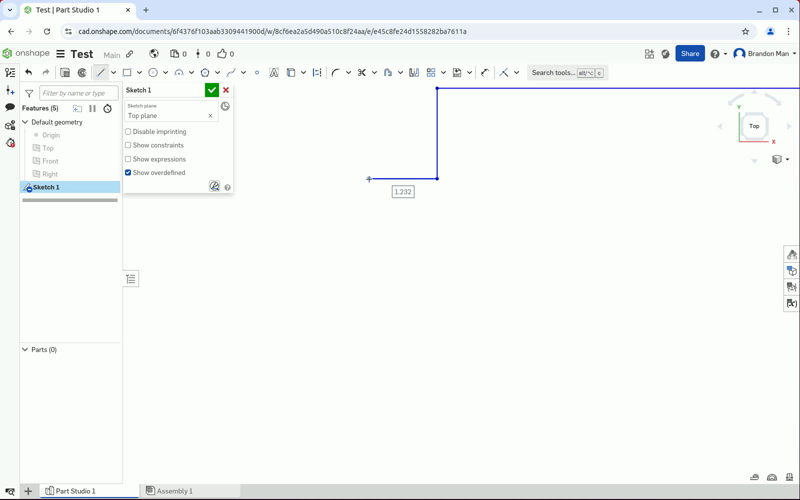
scroll(-6)
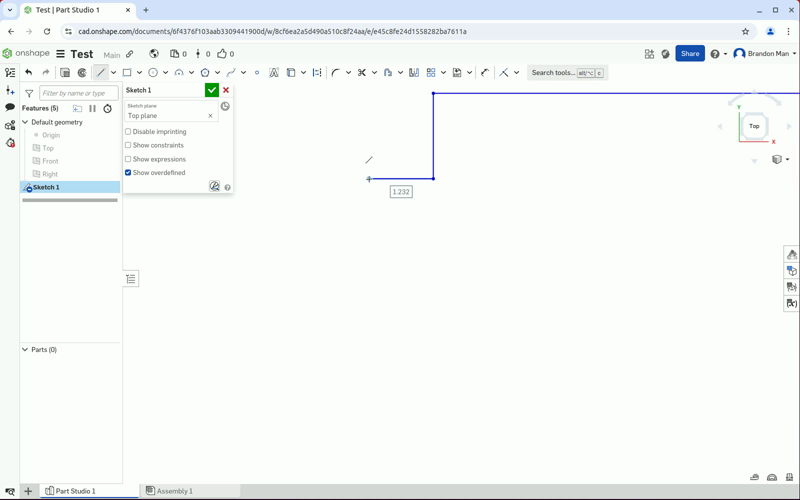
scroll(-6)
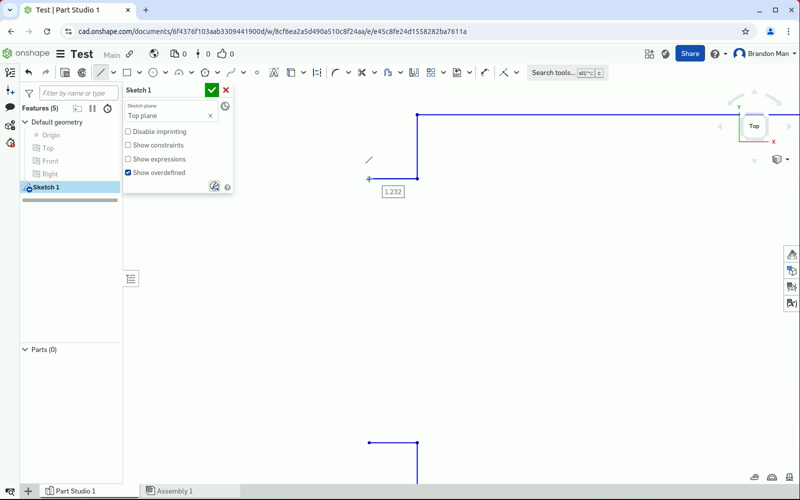
scroll(-6)
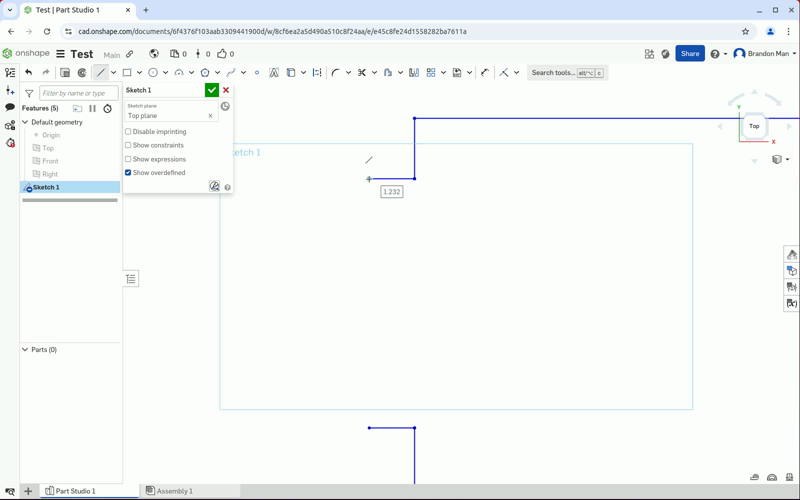
scroll(-6)
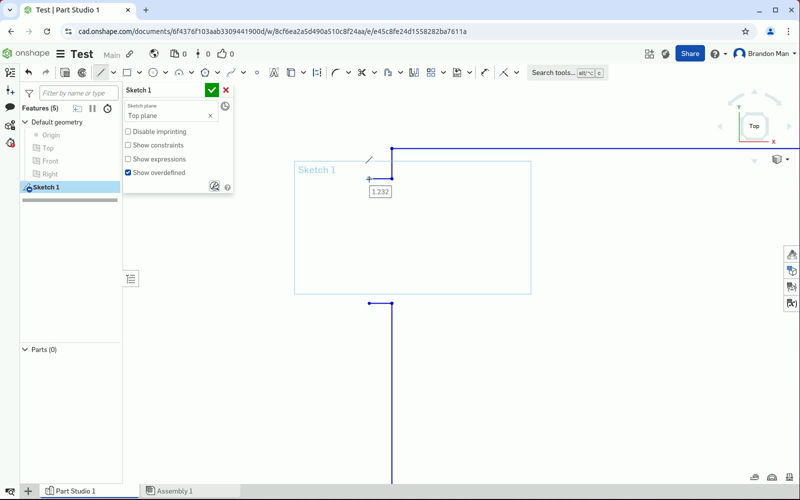
scroll(-6)
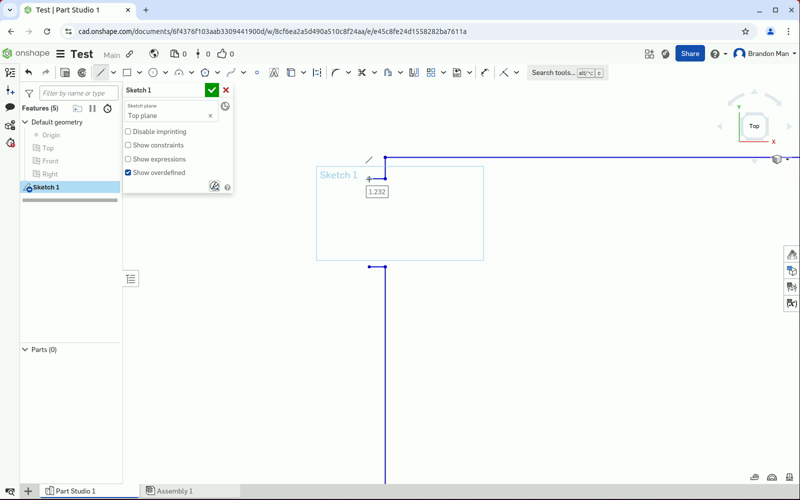
scroll(-6)
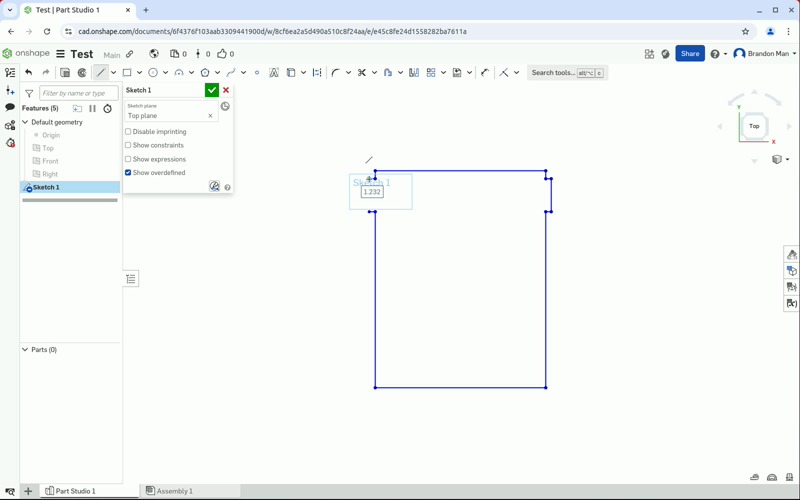
key_up(shift)
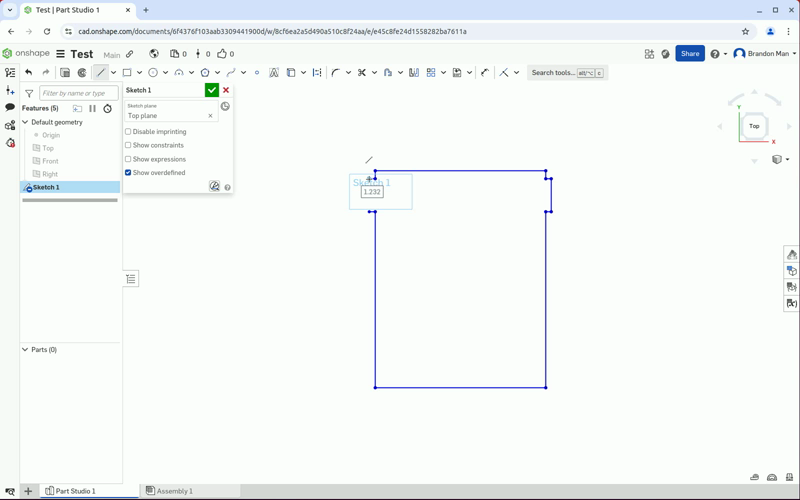
mouse_move(399, 178)
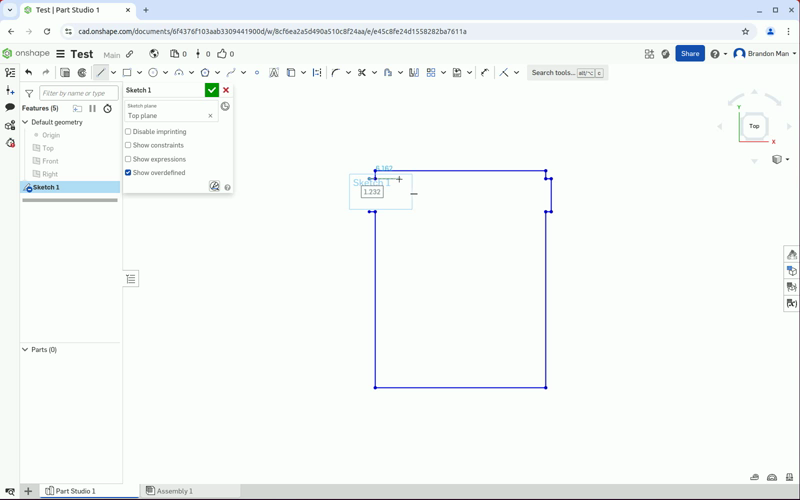
key_down(shift)
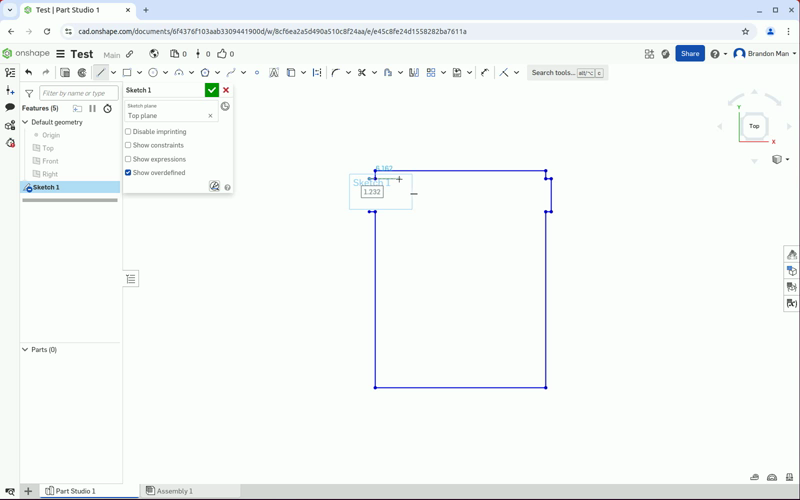
mouse_move(369, 211)
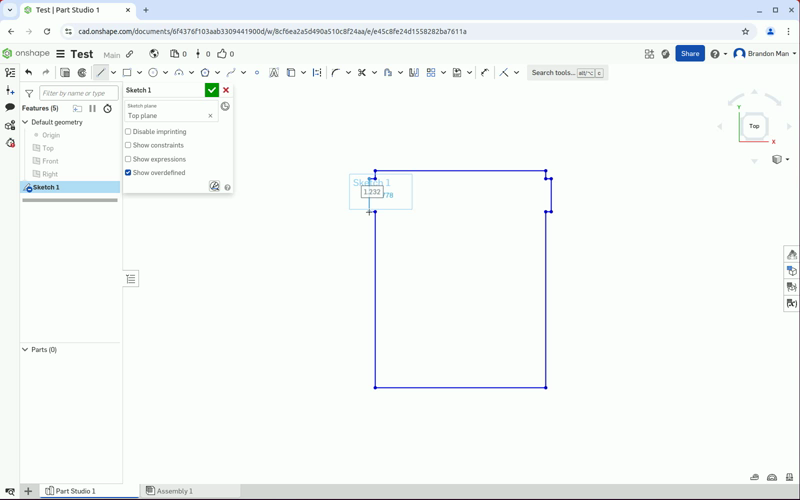
key_up(shift)
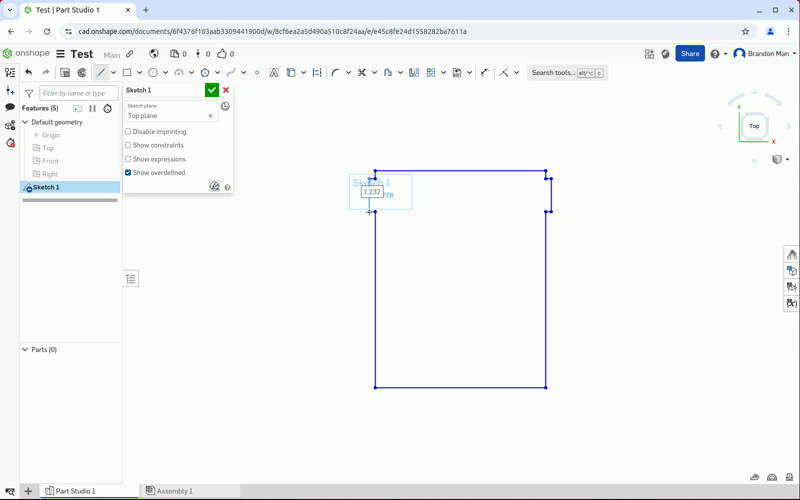
click(369, 211)
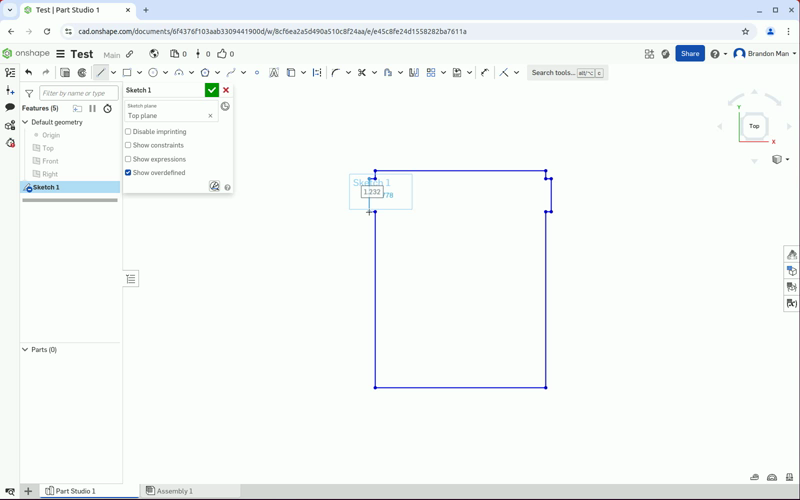
key(esc)
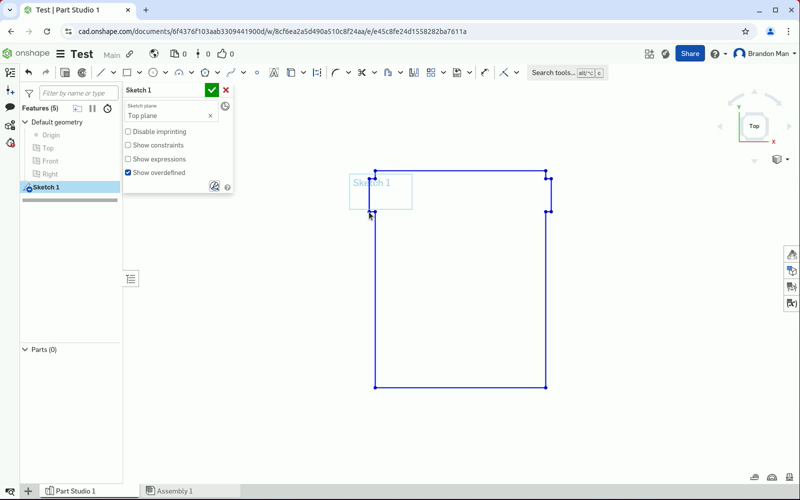
mouse_move(403, 229)
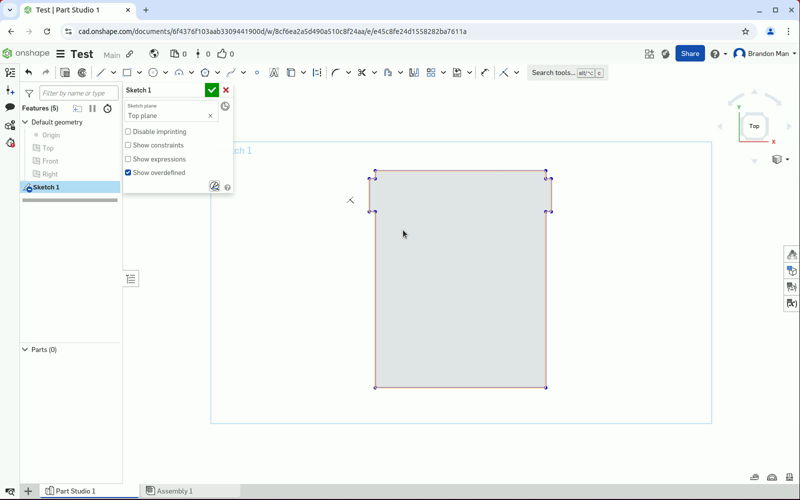
click(403, 229)
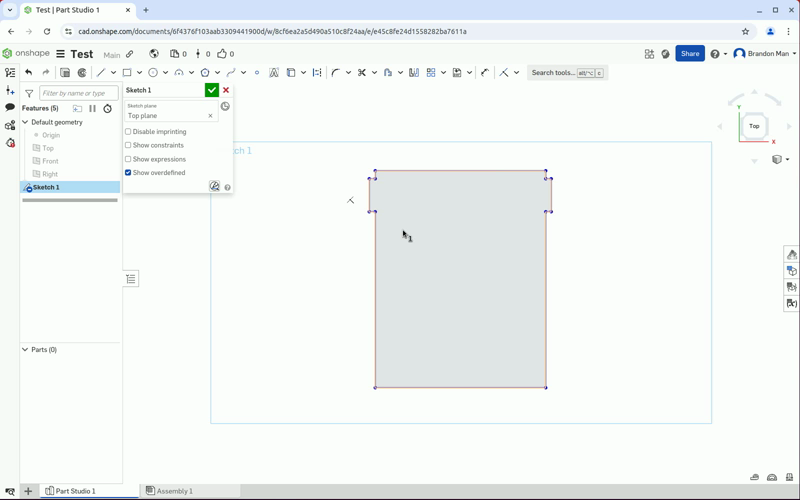
mouse_move(73, 352)
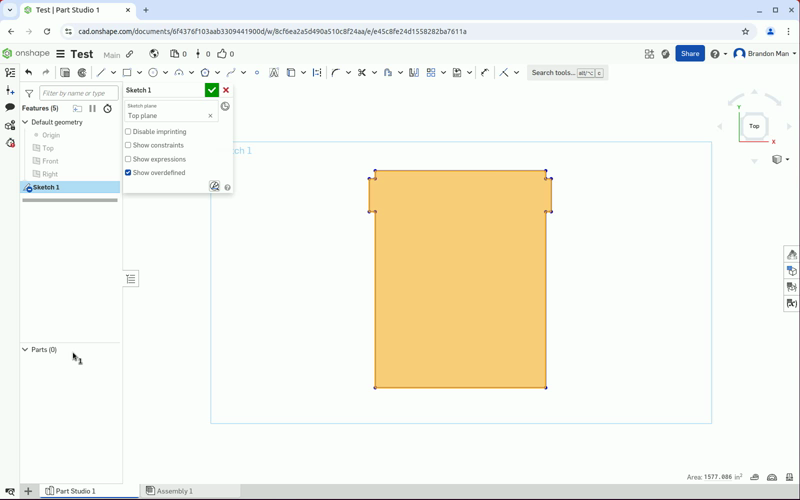
key(shift+y)
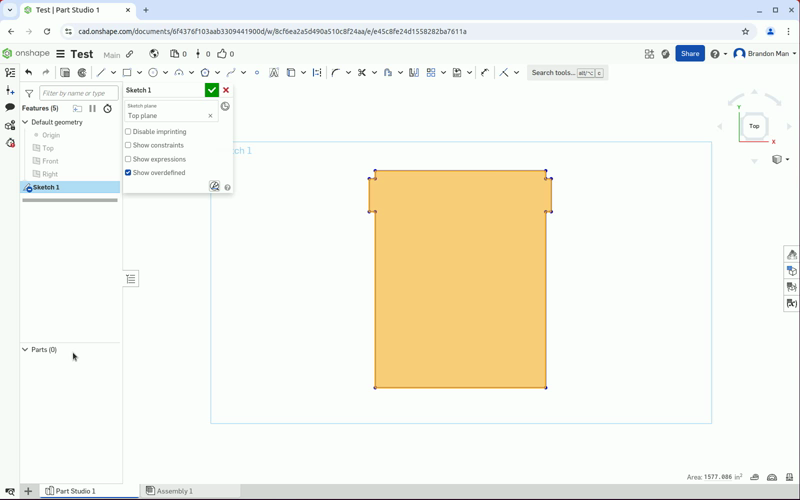
key(shift+e)
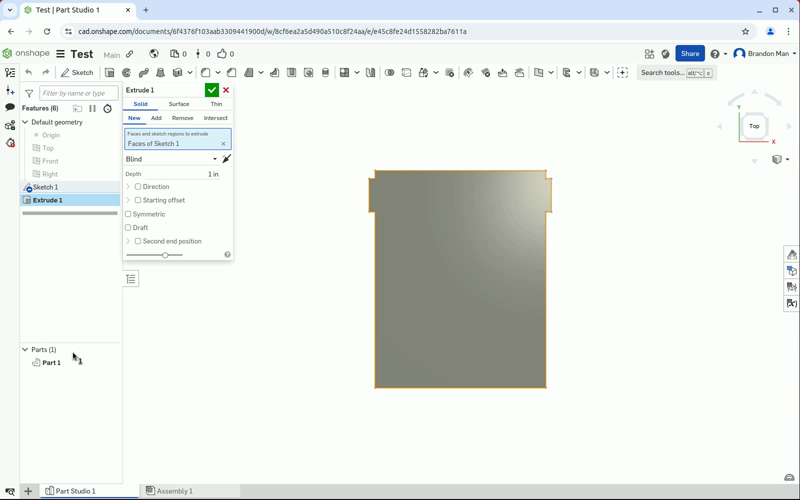
mouse_move(143, 106)
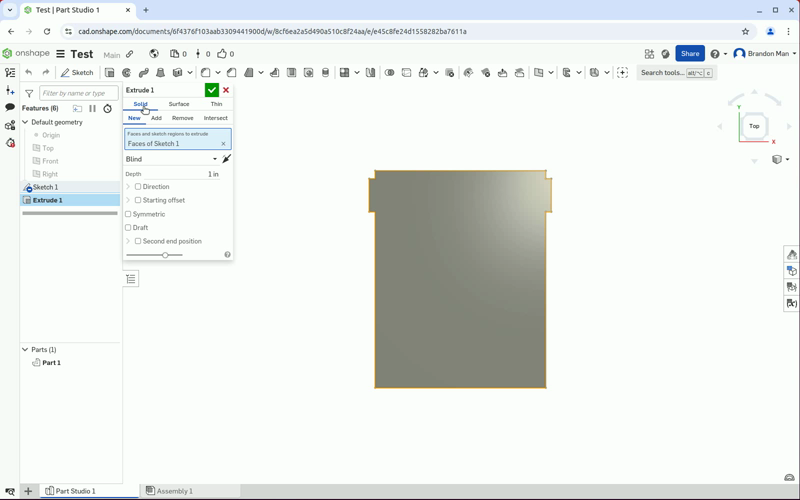
click(143, 106)
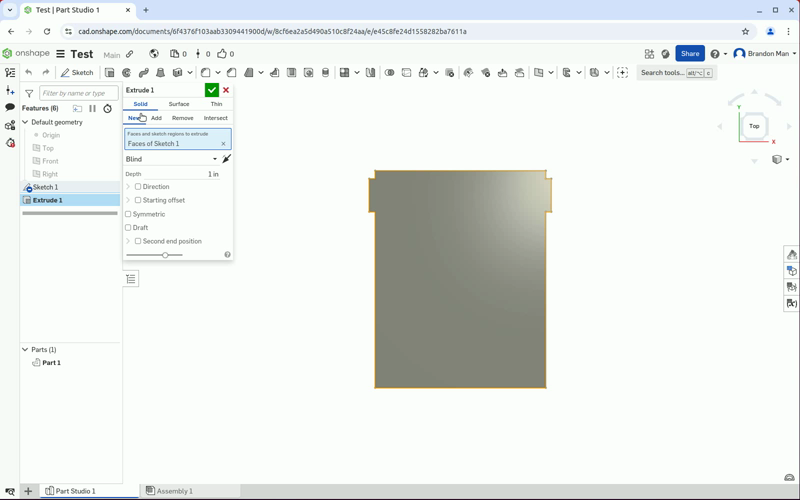
mouse_move(137, 120)
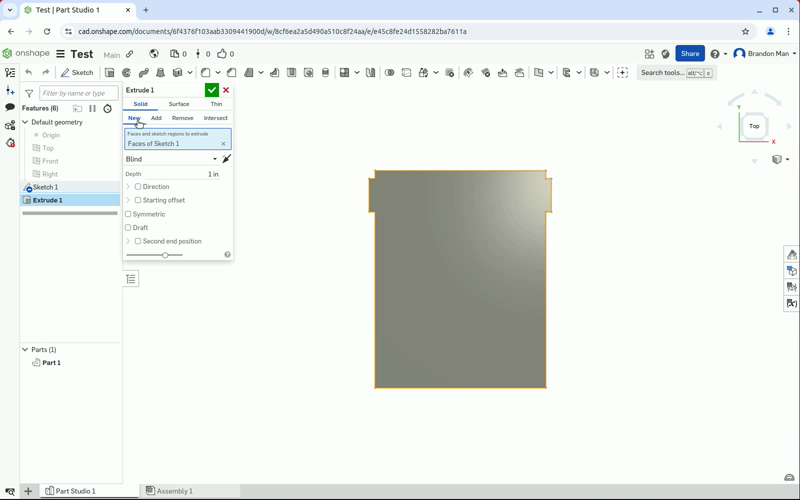
click(137, 120)
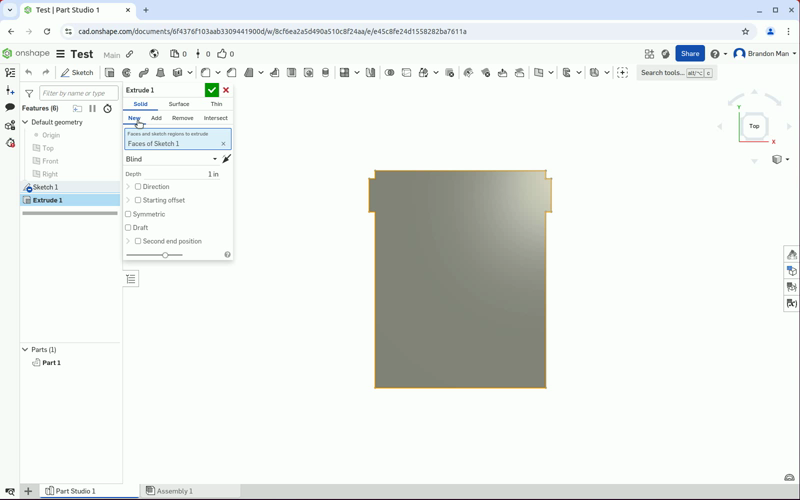
key(tab, 4)
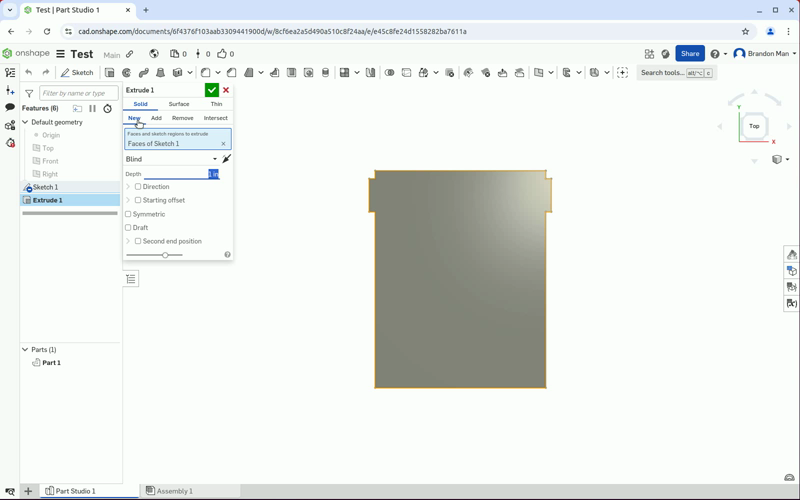
text(1.444)
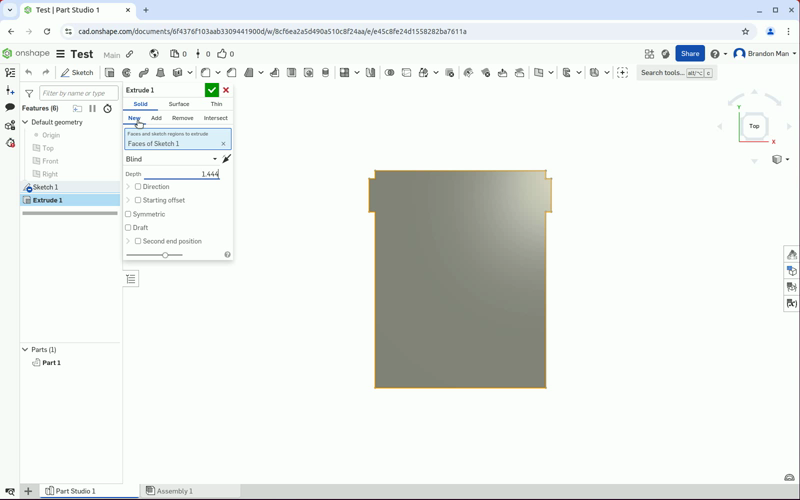
key(enter)
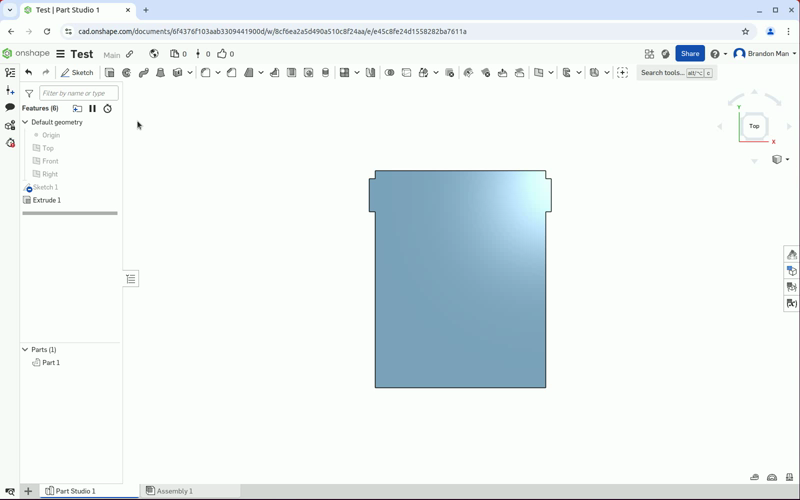
key(shift+h)
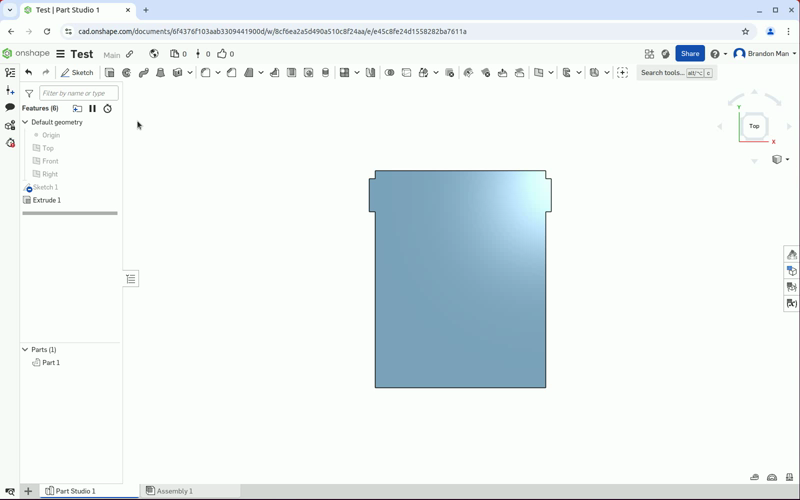
key(shift+h)
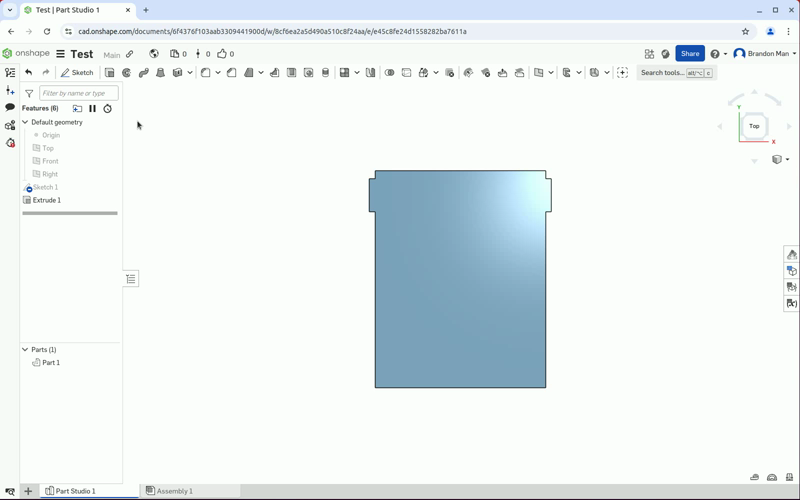
mouse_move(73, 189)
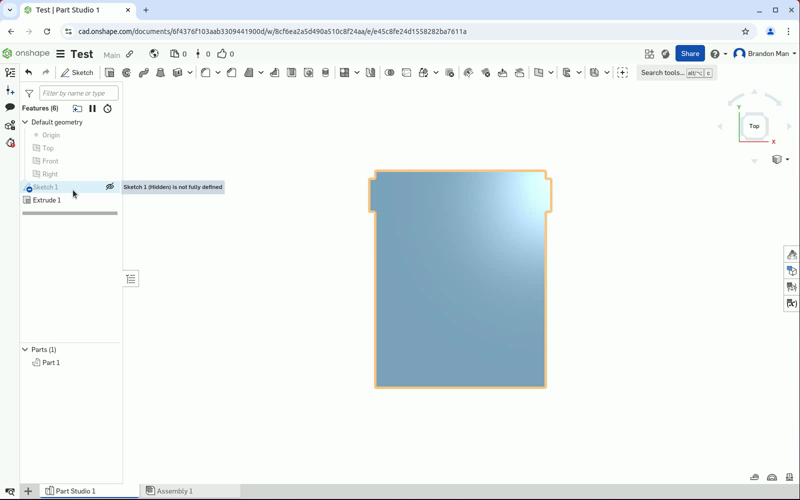
click(73, 189)
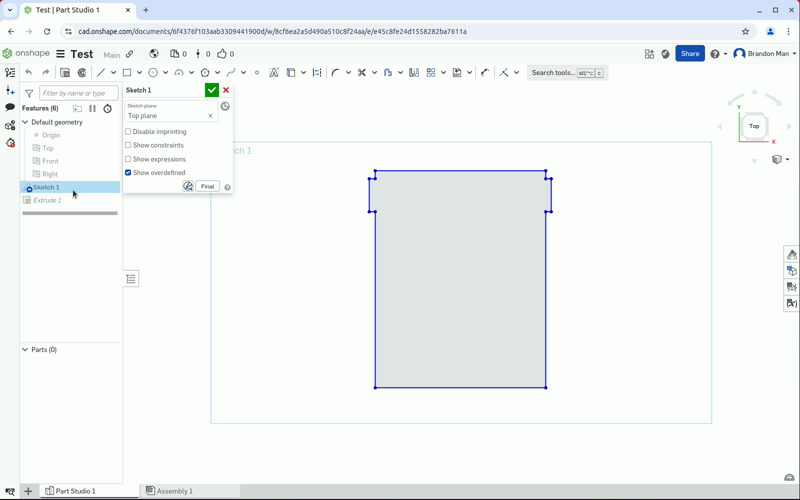
mouse_move(229, 92)
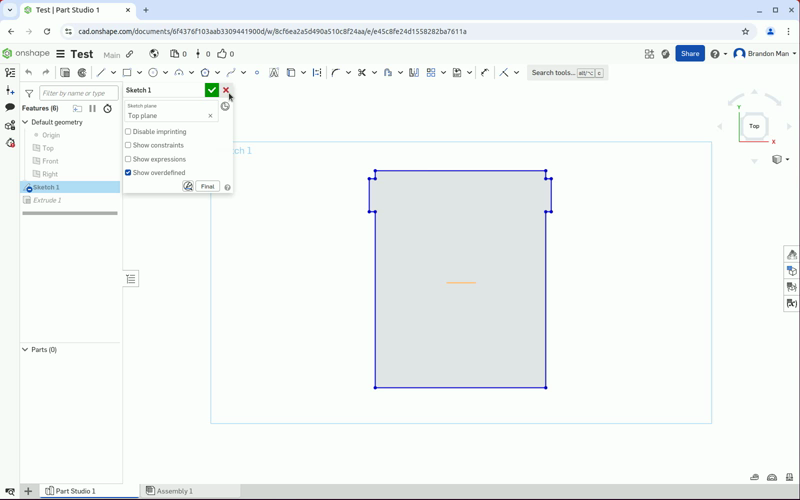
click(229, 92)
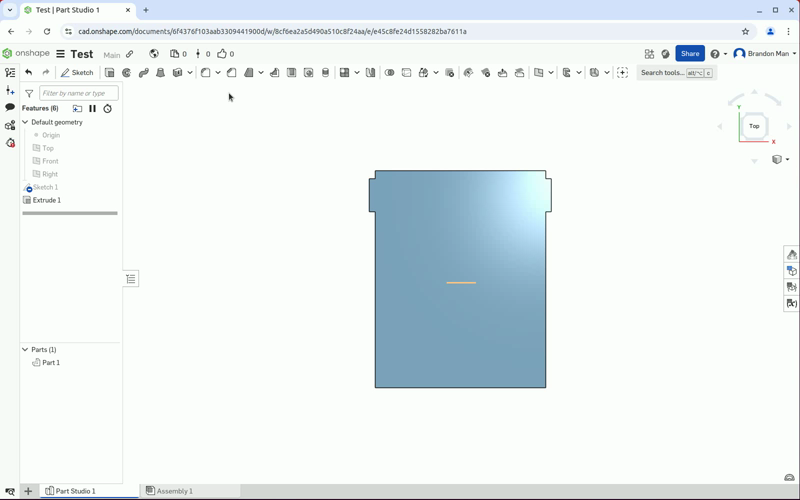
mouse_move(541, 75)
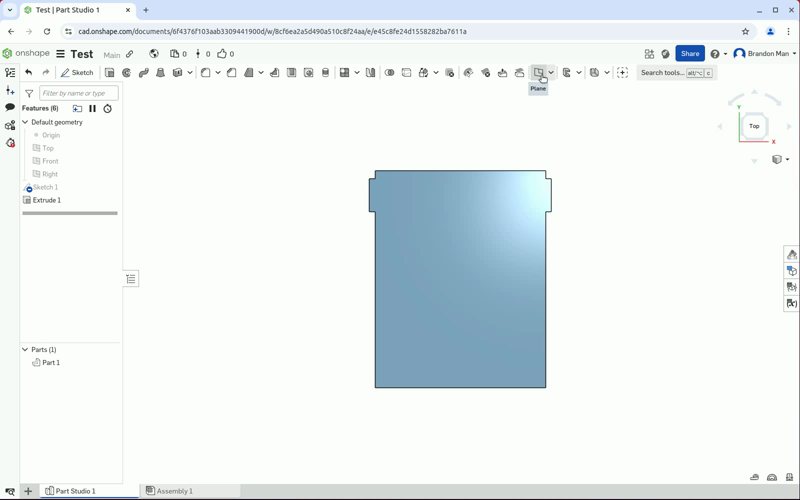
click(541, 75)
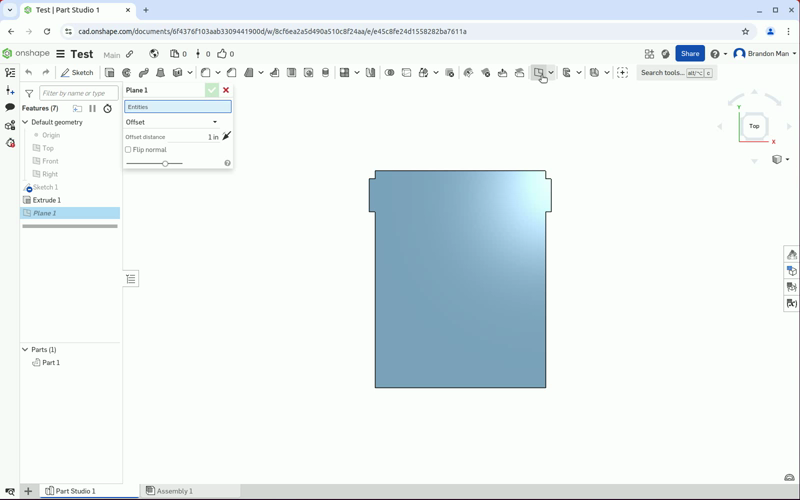
mouse_move(73, 150)
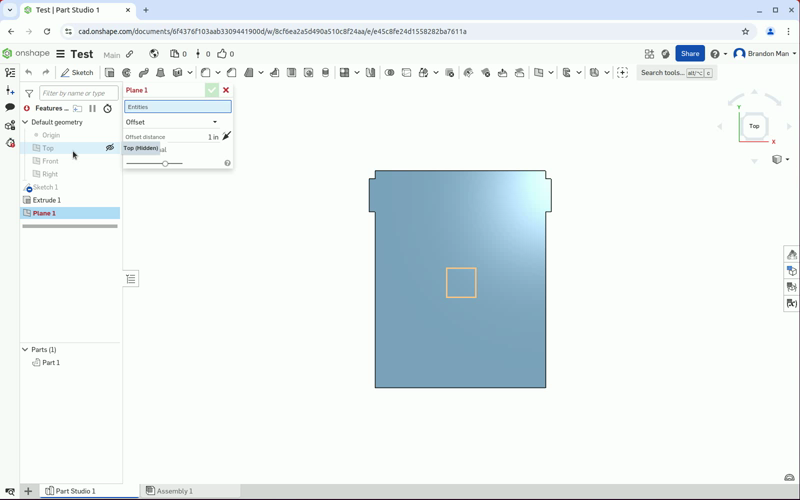
click(73, 150)
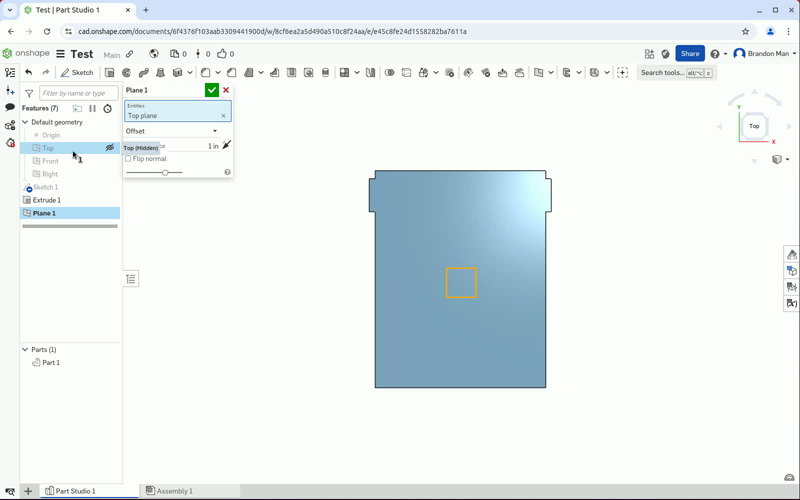
key(tab, 2)
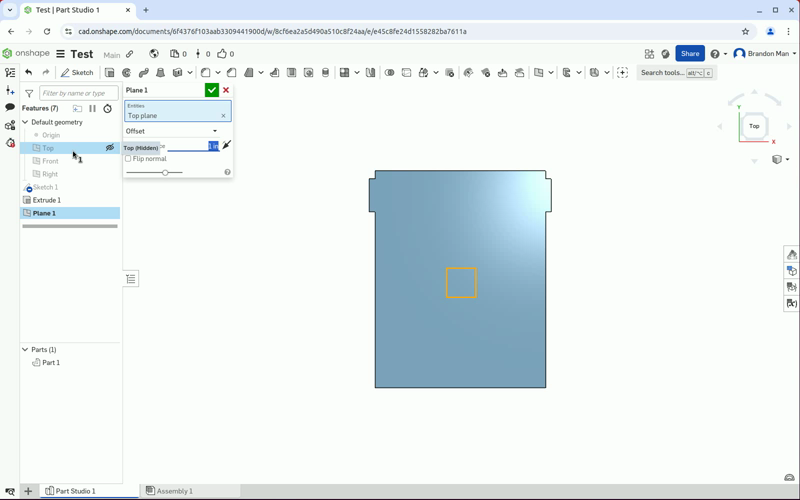
text(1.448)
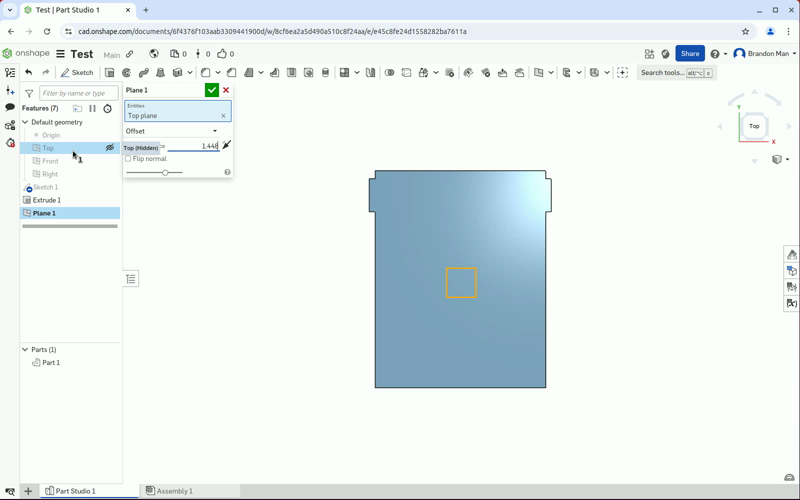
key(enter, 2)
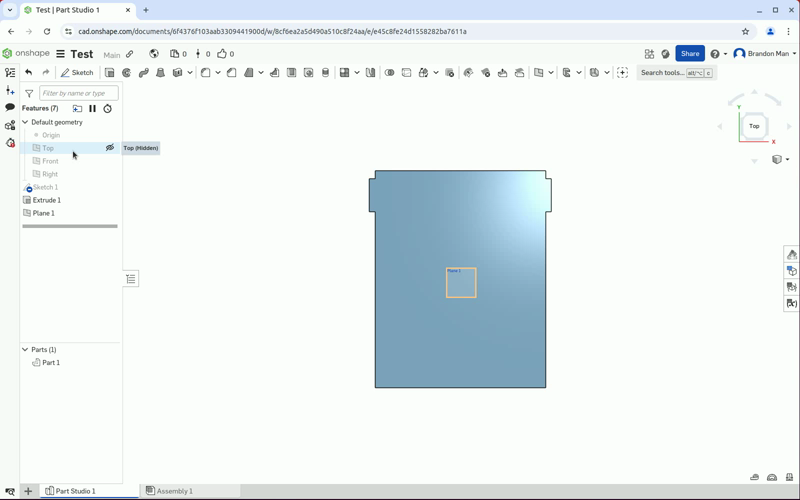
key(shift+s)
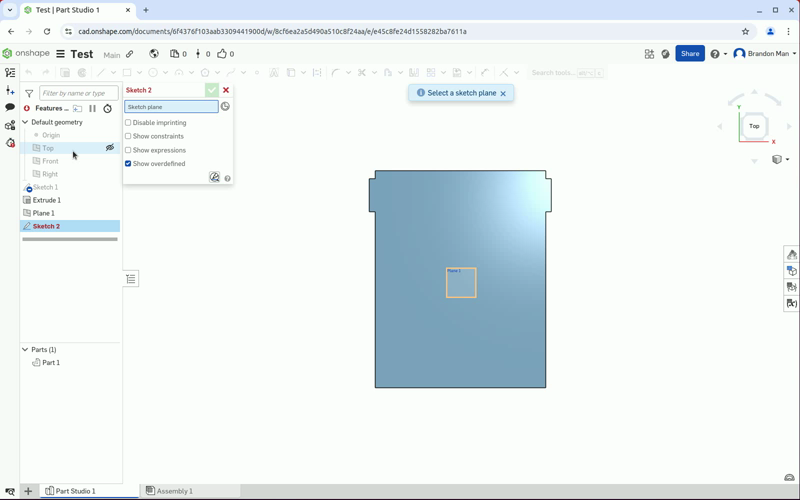
mouse_move(73, 215)
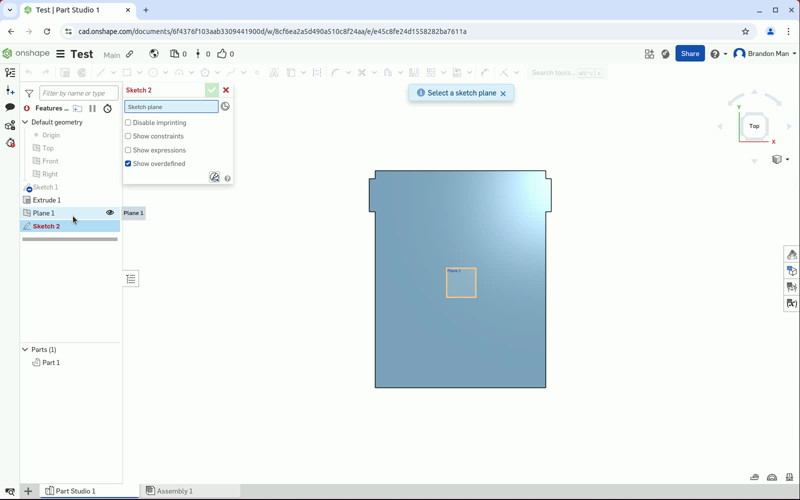
click(73, 215)
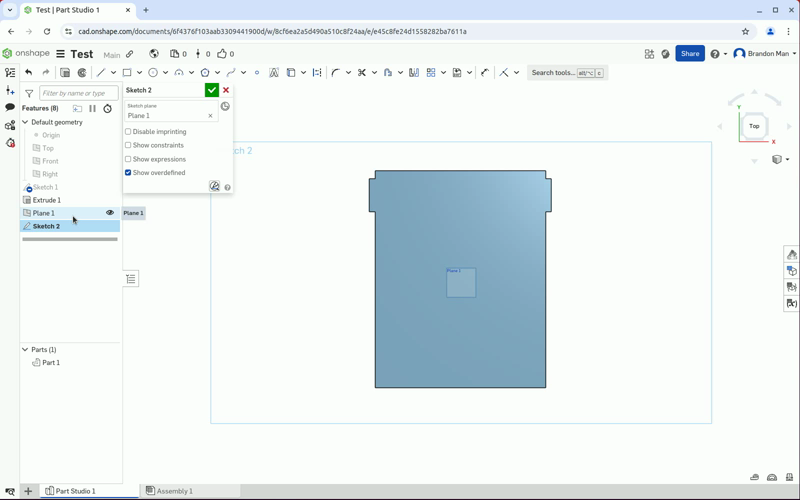
mouse_move(73, 352)
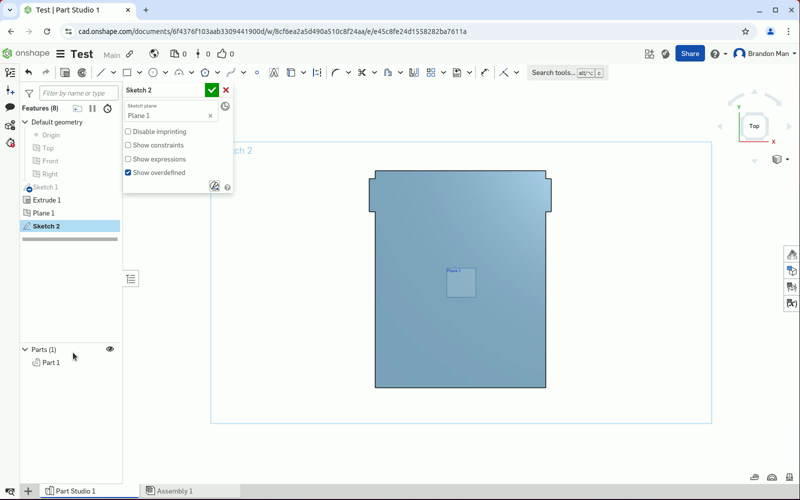
key(y)
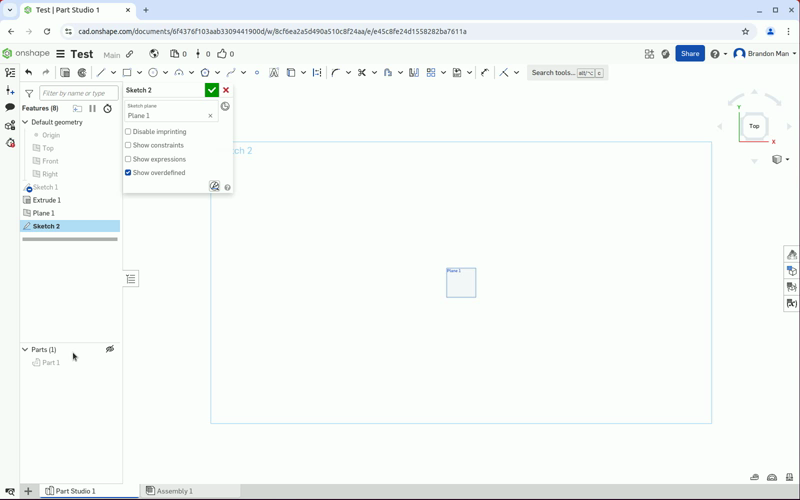
key(l)
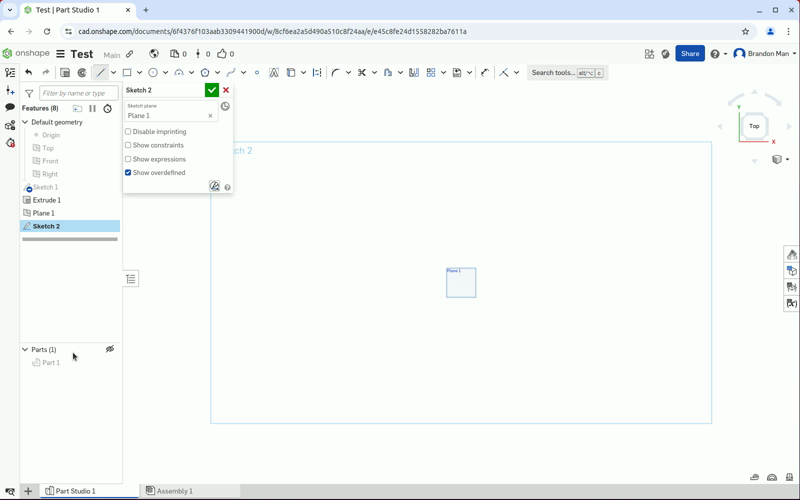
key_down(shift)
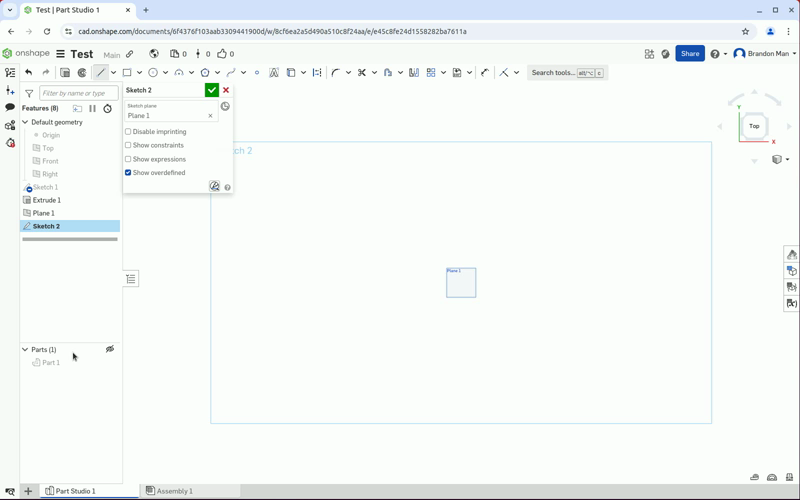
mouse_move(375, 209)
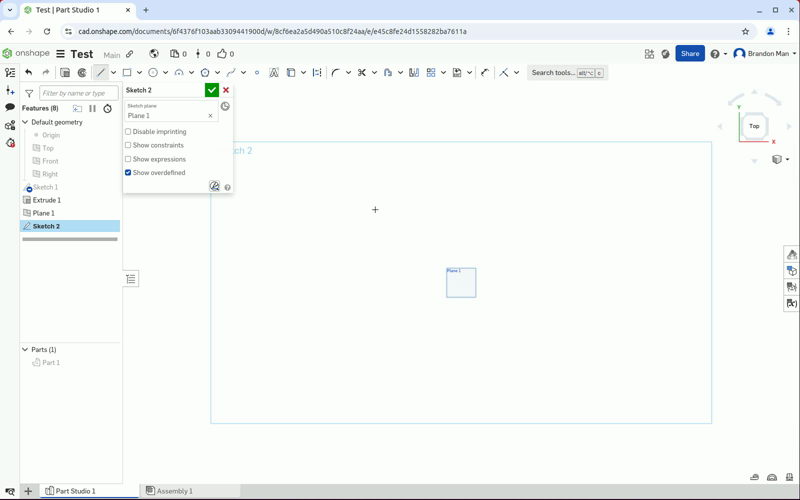
click(375, 209)
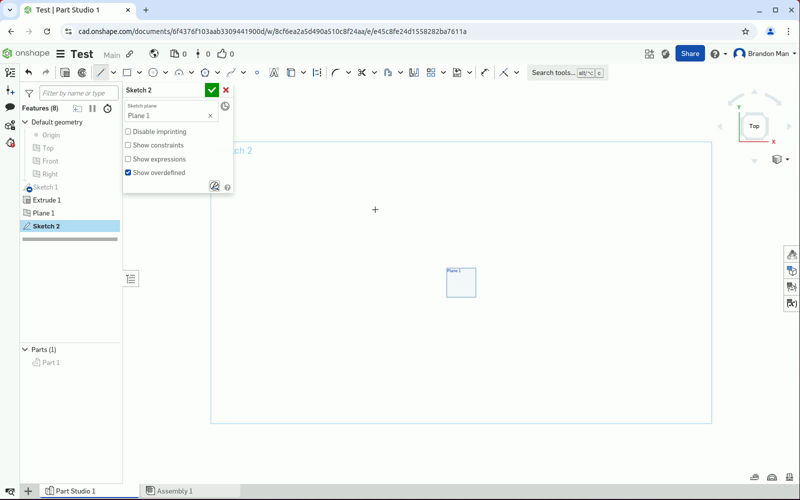
key_up(shift)
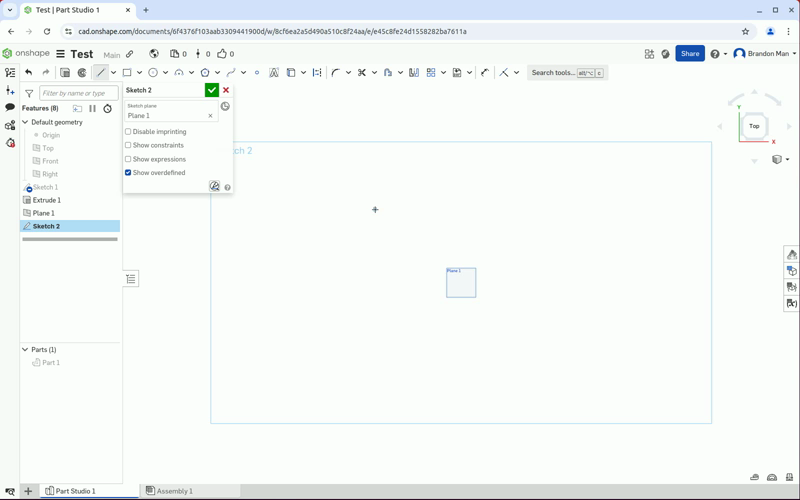
key_down(shift)
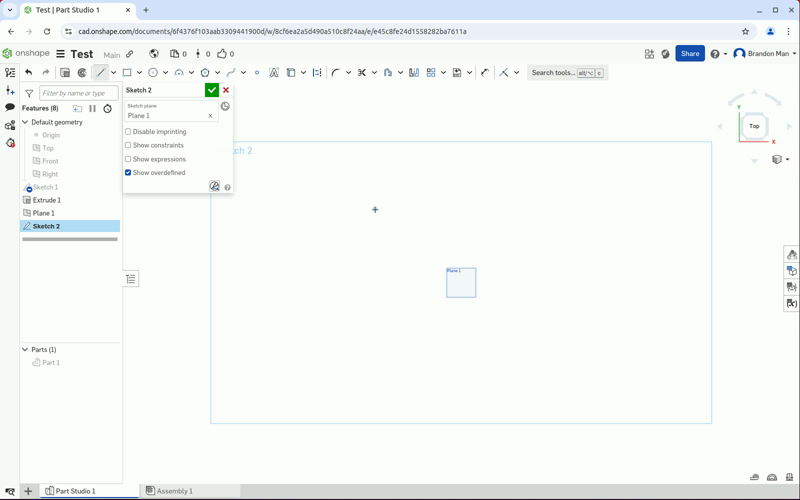
mouse_move(544, 209)
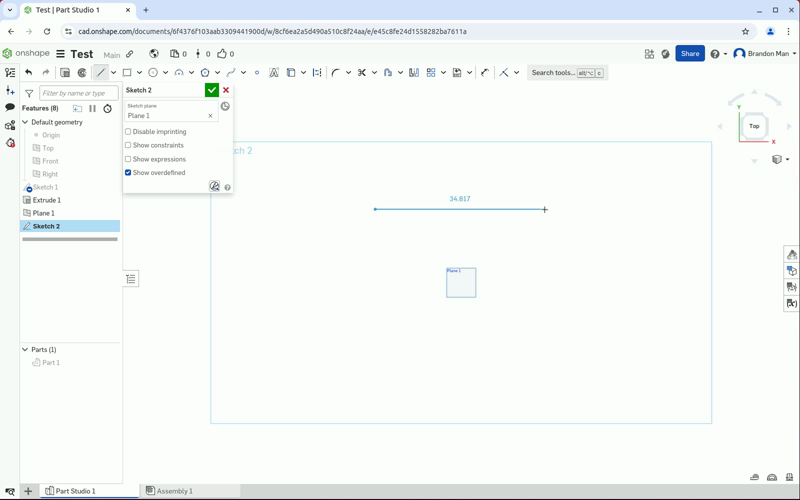
click(544, 209)
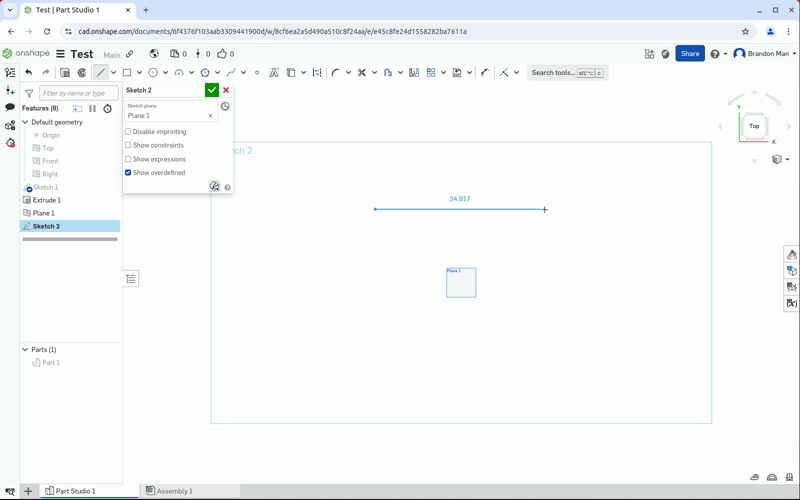
key_up(shift)
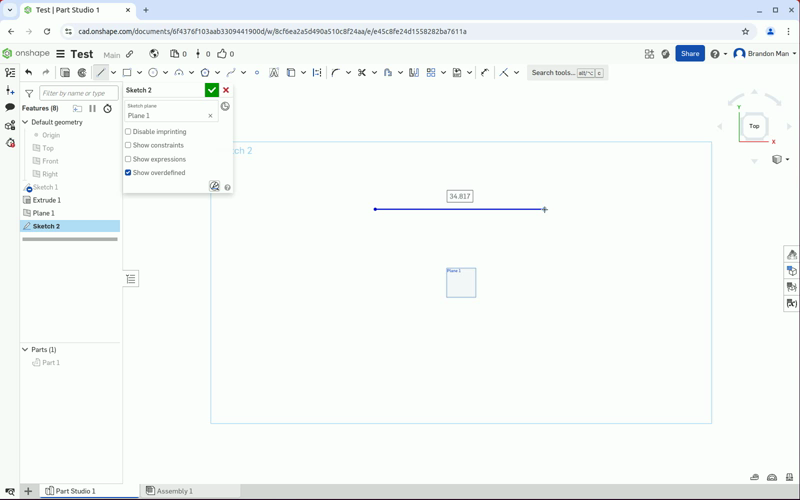
key_down(shift)
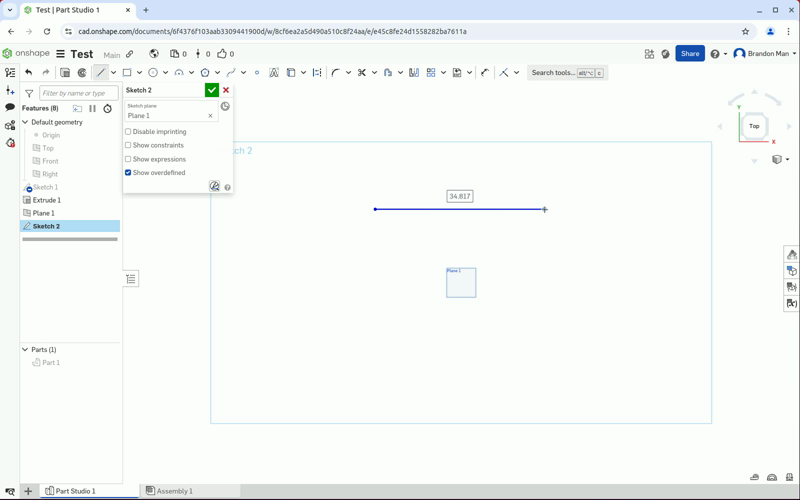
mouse_move(574, 209)
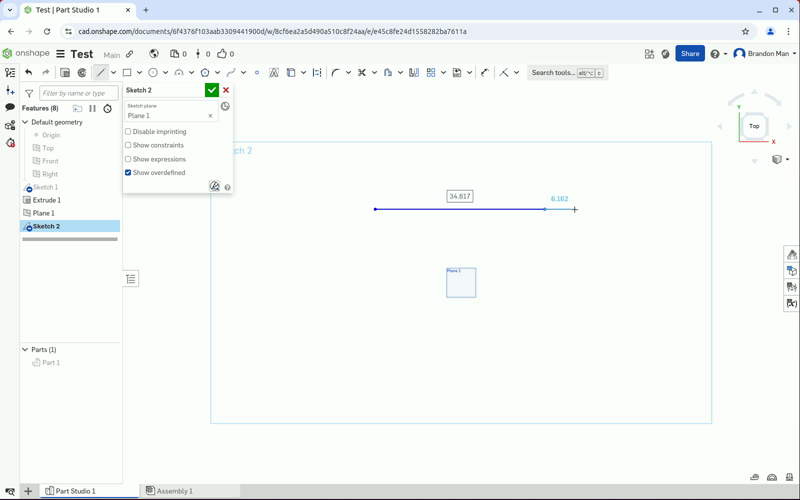
mouse_move(544, 193)
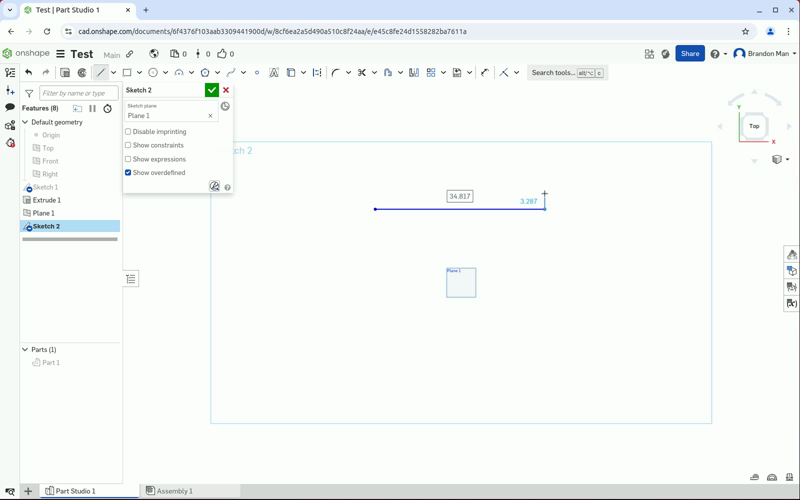
click(544, 193)
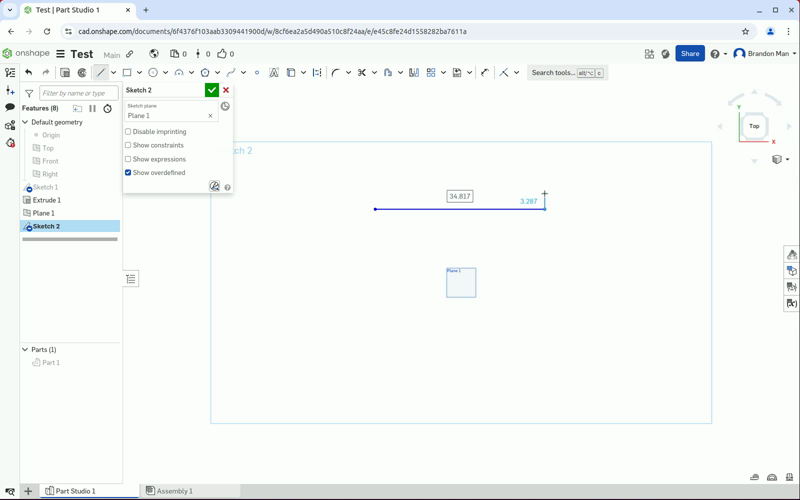
key_up(shift)
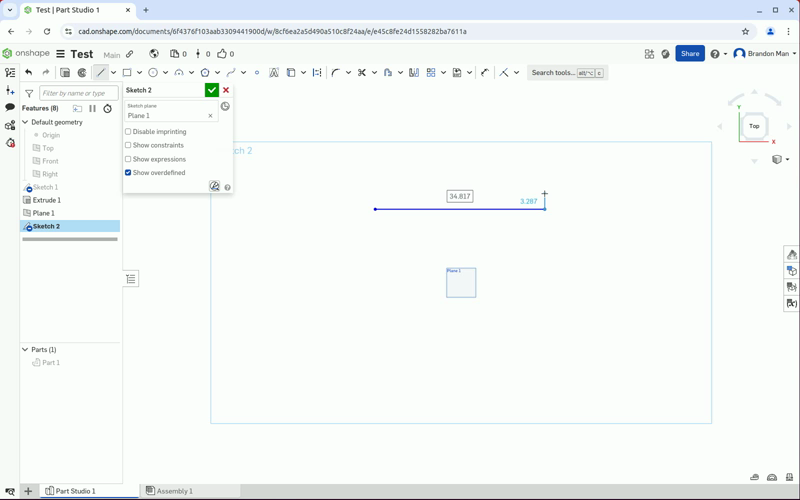
key_down(shift)
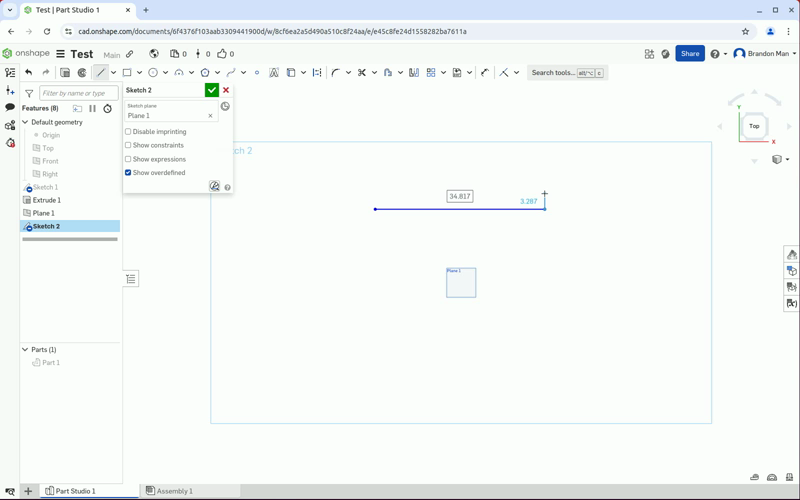
mouse_move(375, 193)
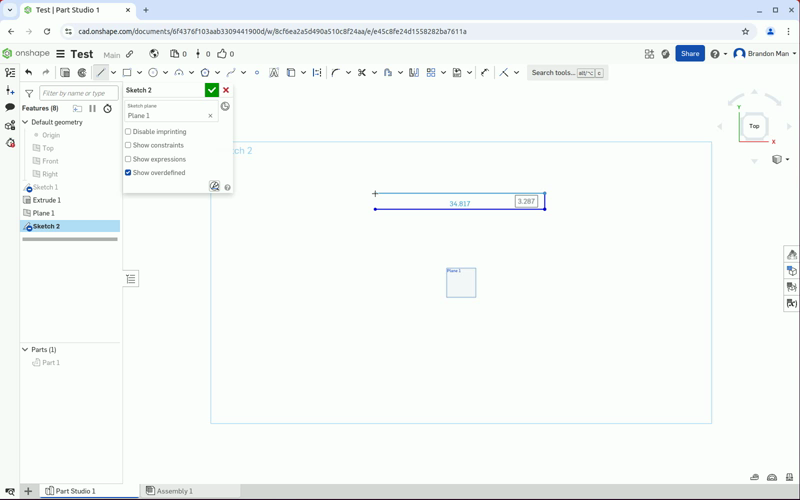
click(375, 193)
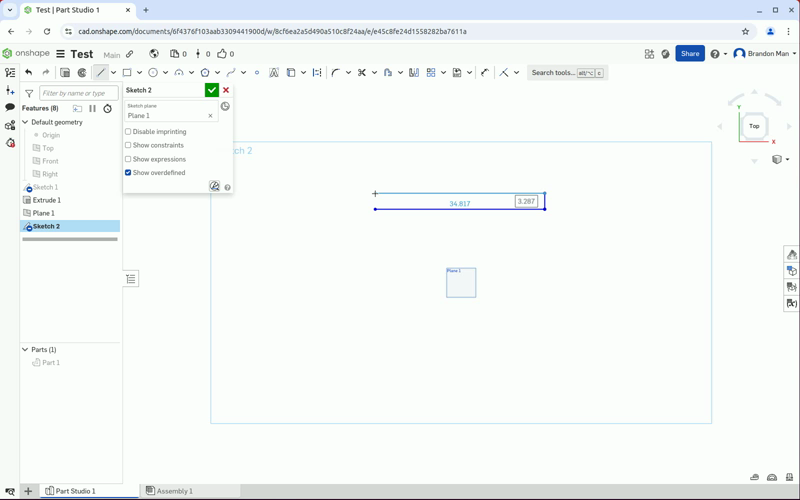
key_up(shift)
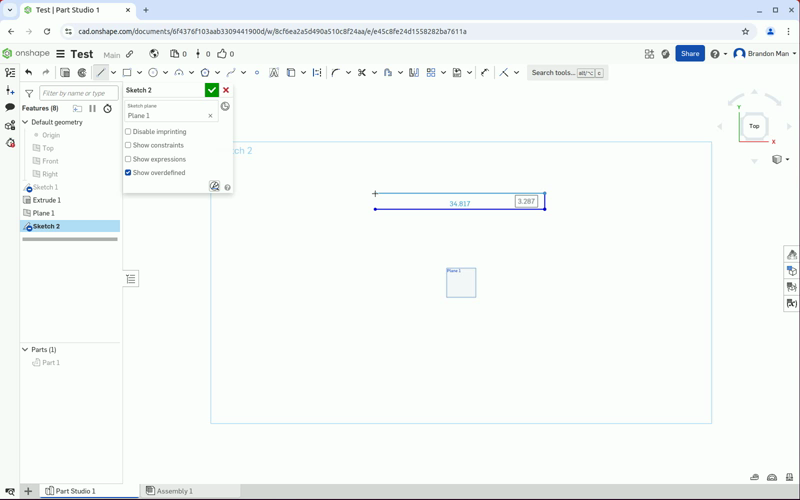
mouse_move(405, 193)
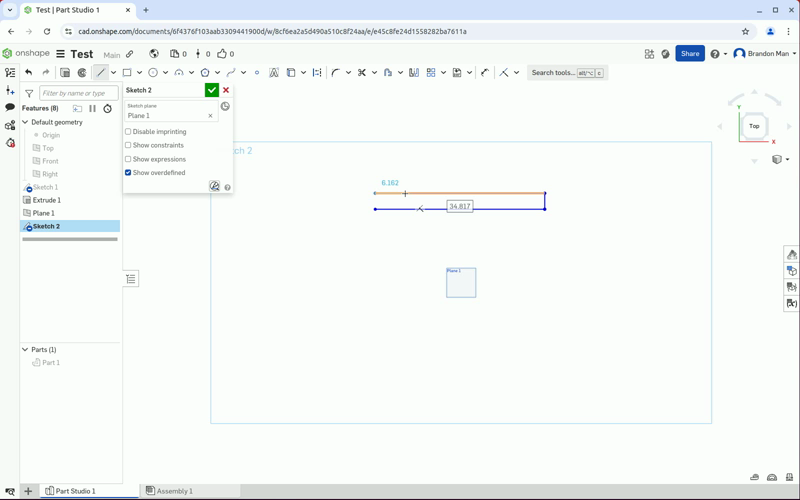
key_down(shift)
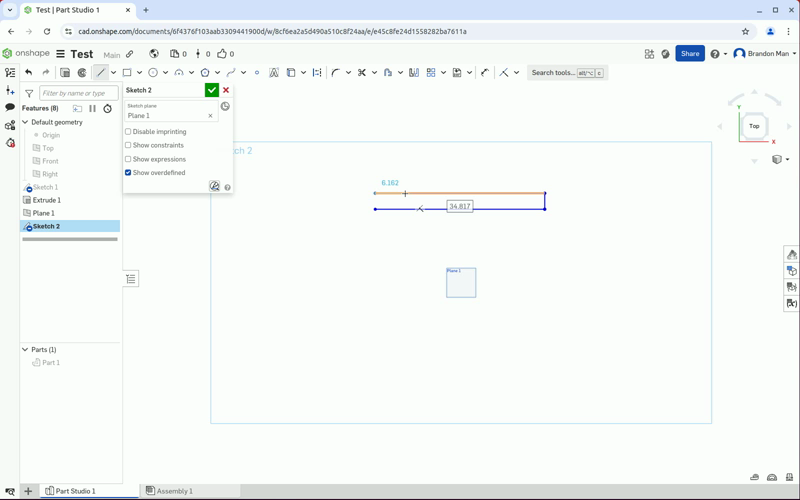
mouse_move(375, 209)
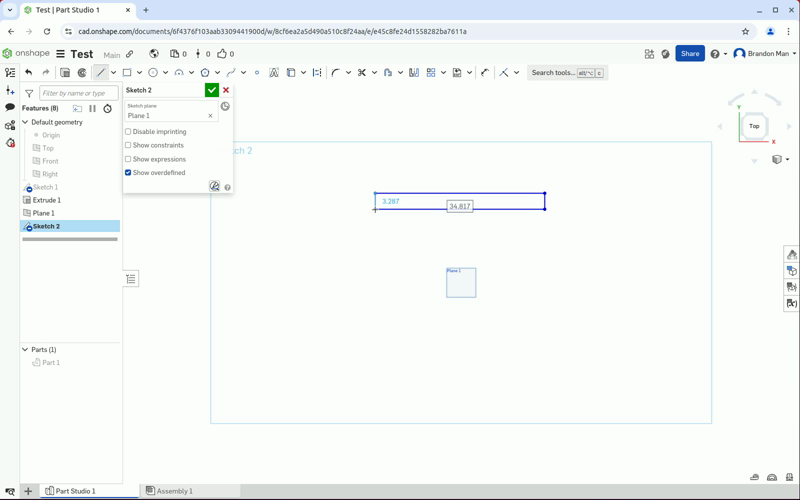
key_up(shift)
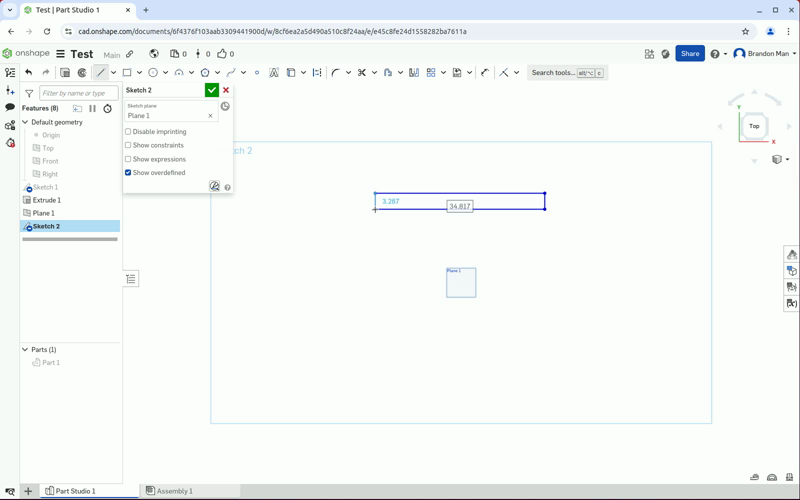
click(375, 209)
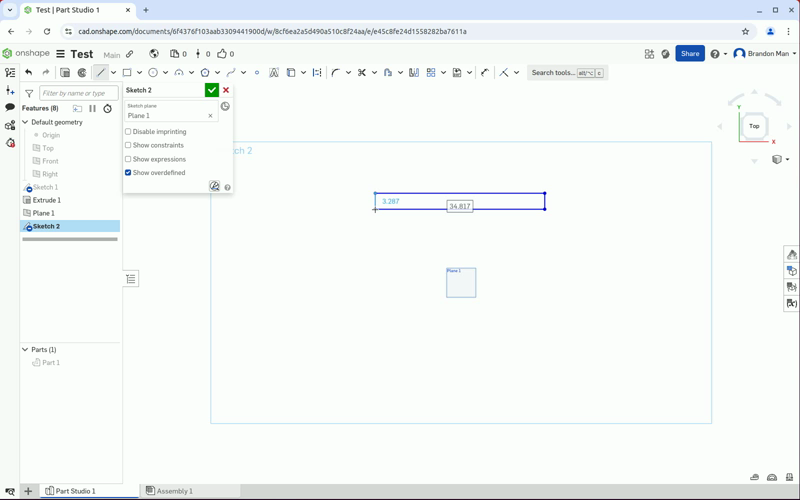
key(esc)
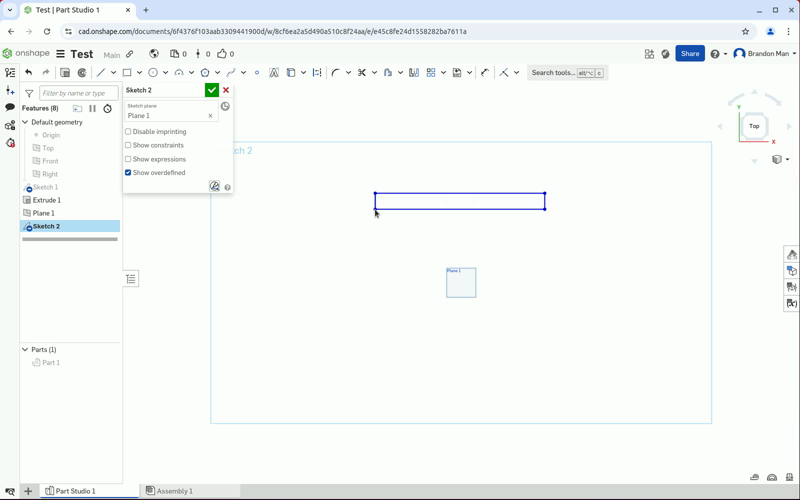
mouse_move(504, 202)
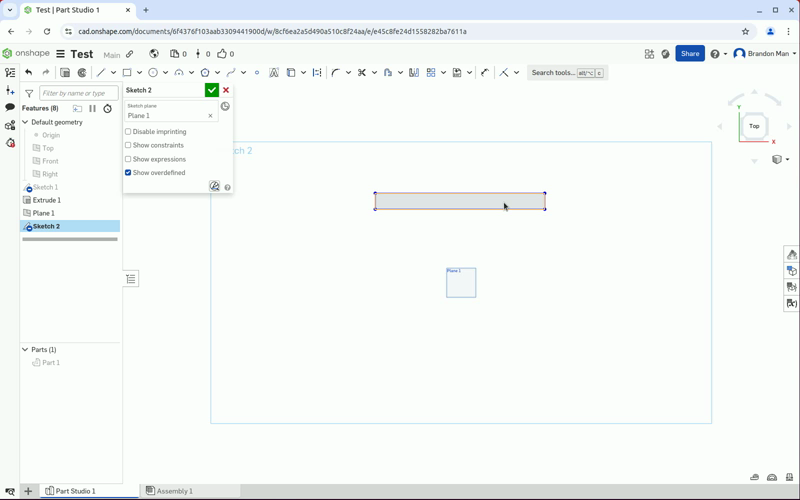
click(504, 202)
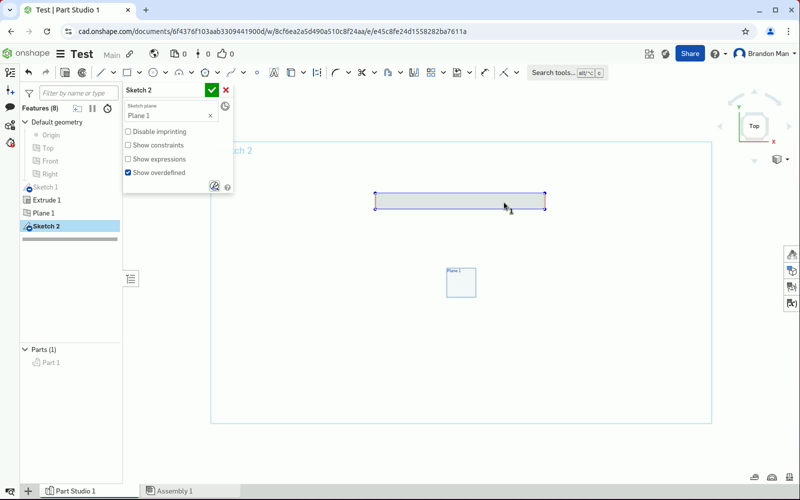
mouse_move(73, 352)
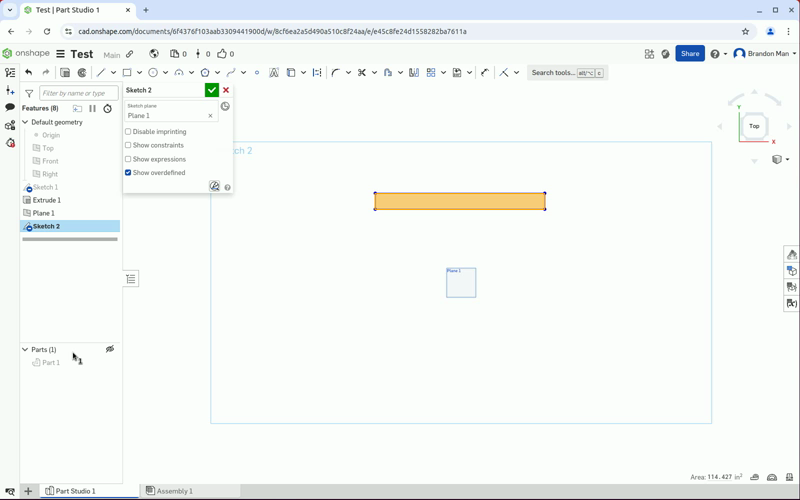
key(shift+y)
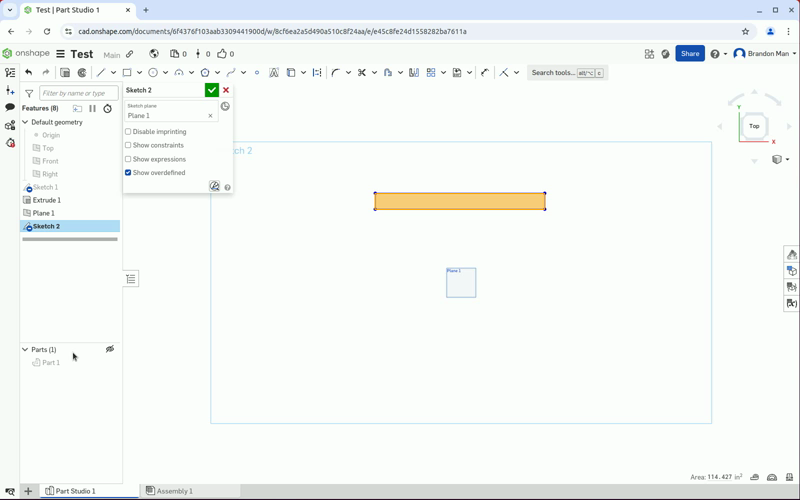
key(shift+e)
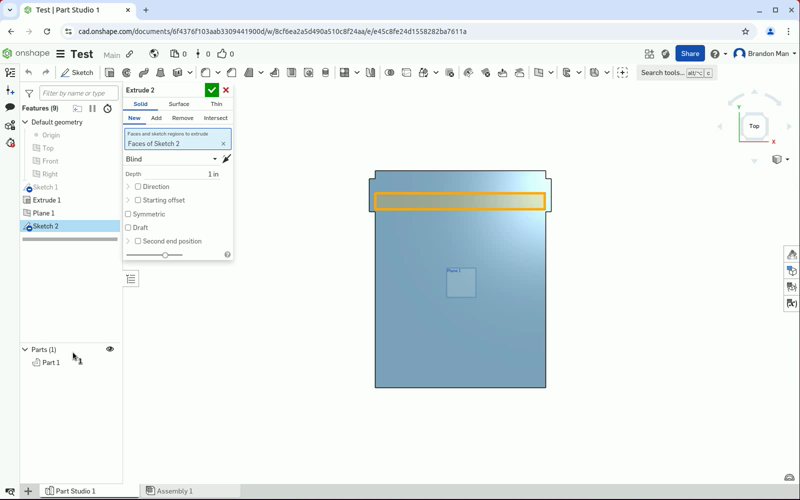
mouse_move(143, 106)
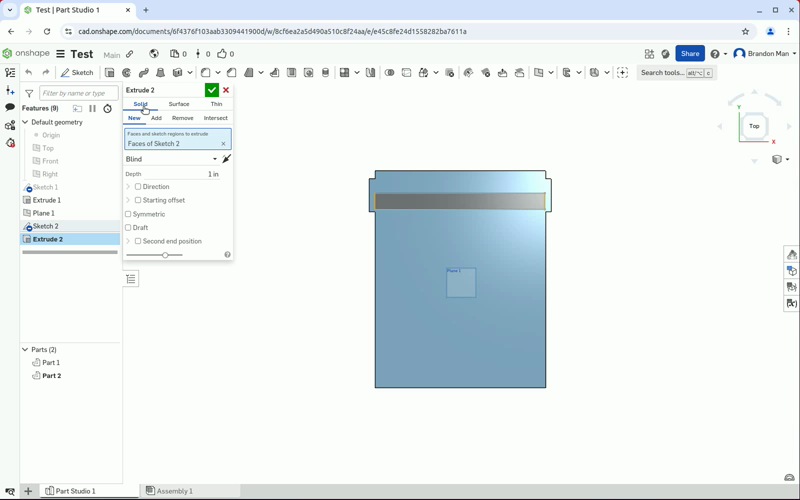
click(143, 106)
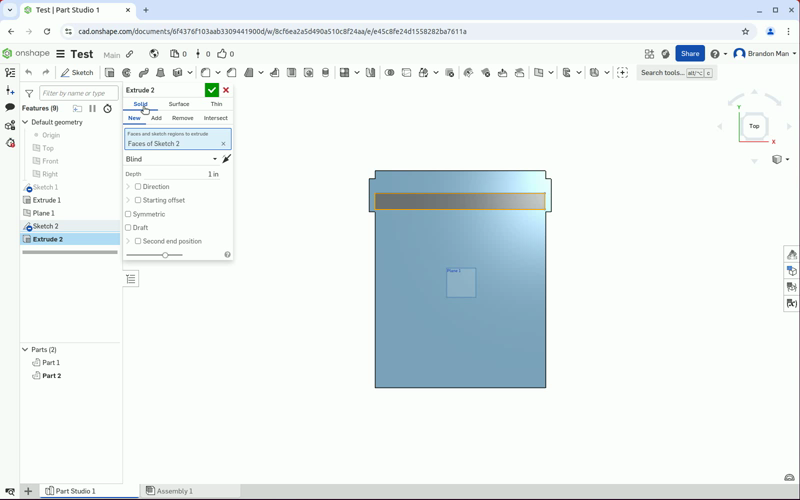
mouse_move(186, 120)
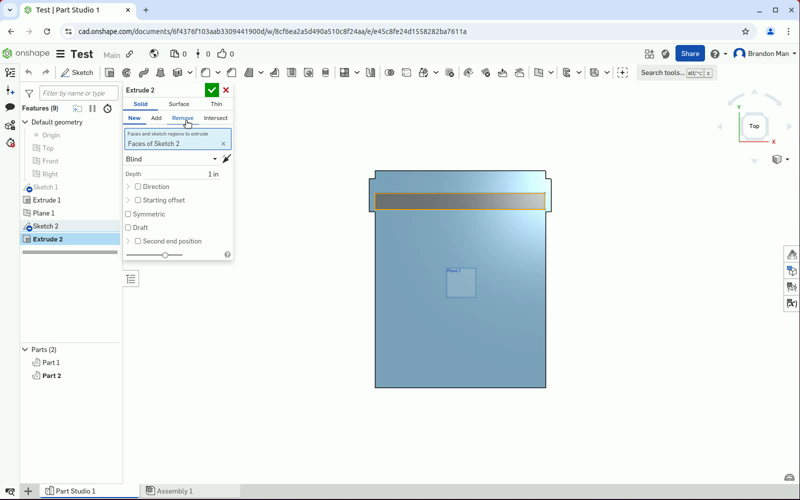
click(186, 120)
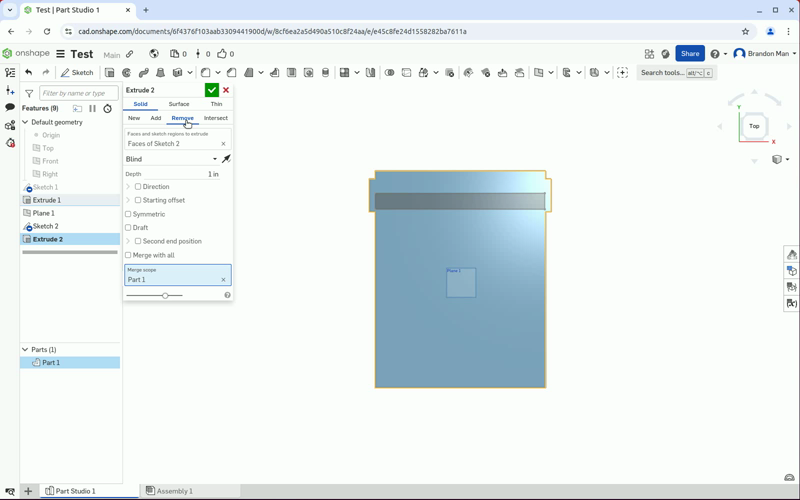
key(tab, 4)
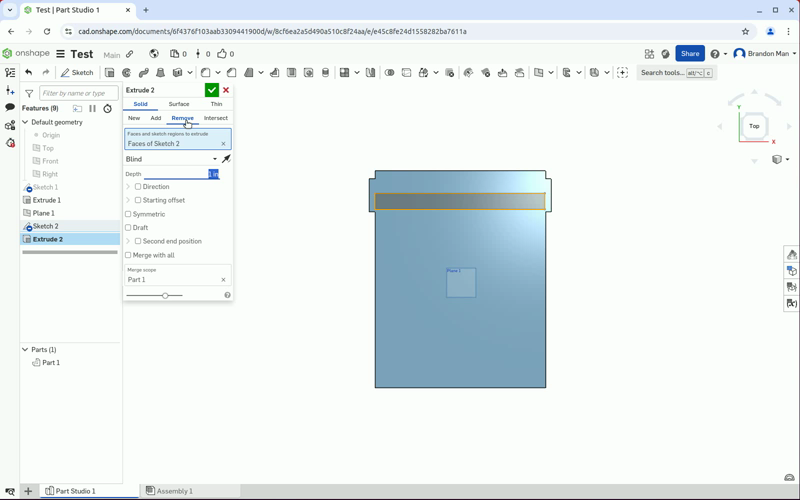
text(0.241)
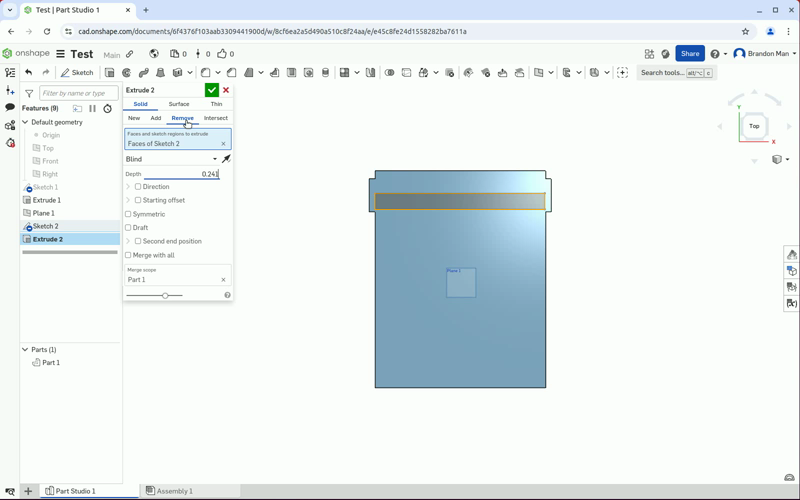
key(tab, 6)
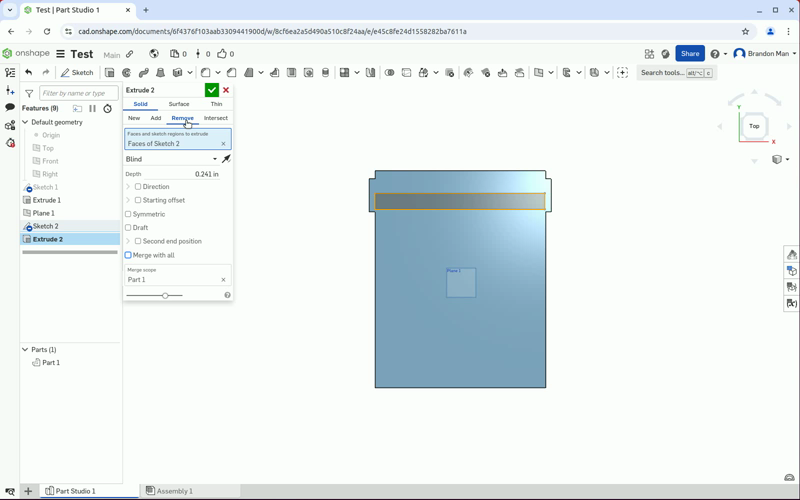
key(space)
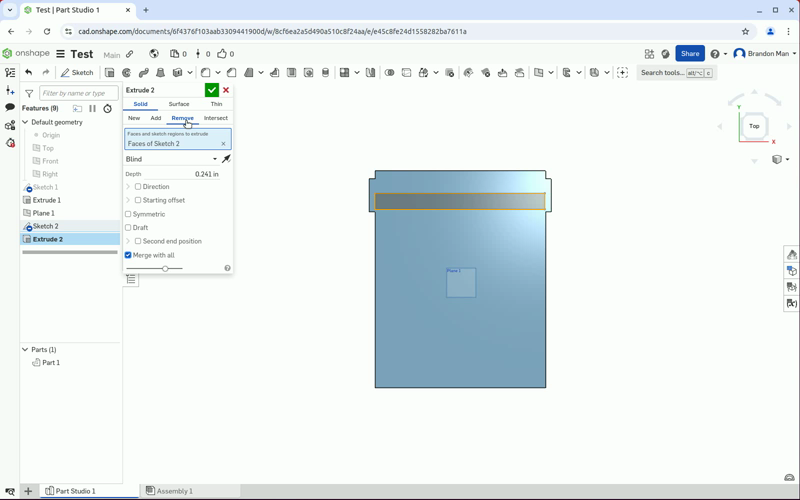
key(enter)
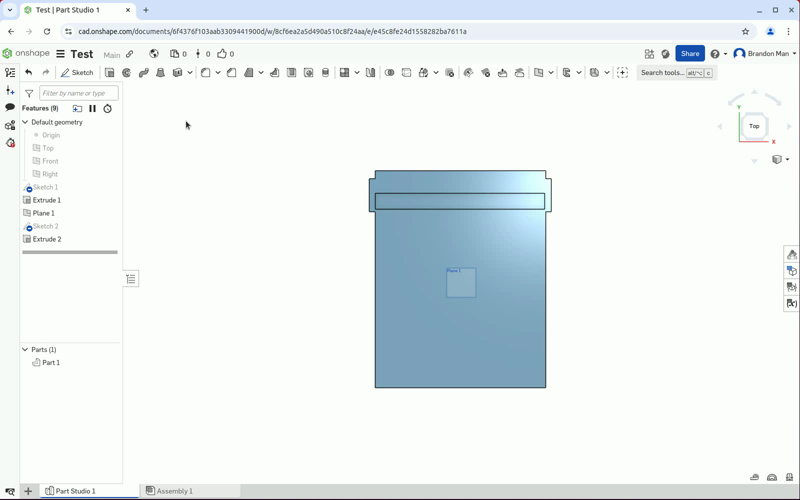
key(shift+h)
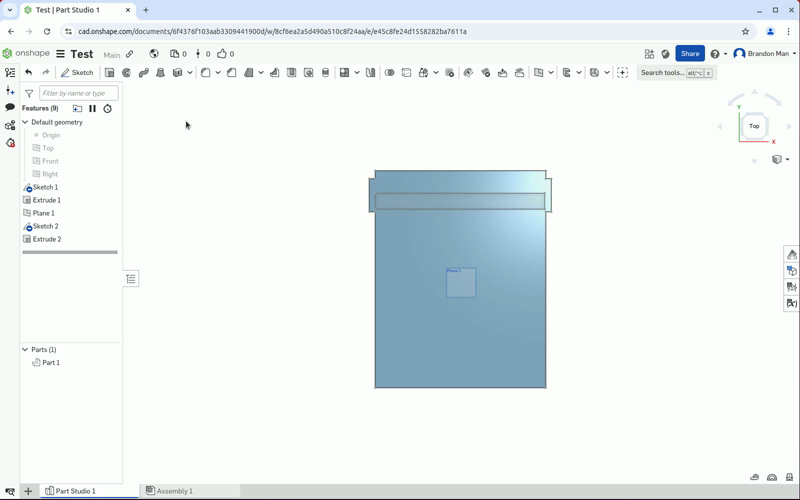
key(shift+h)
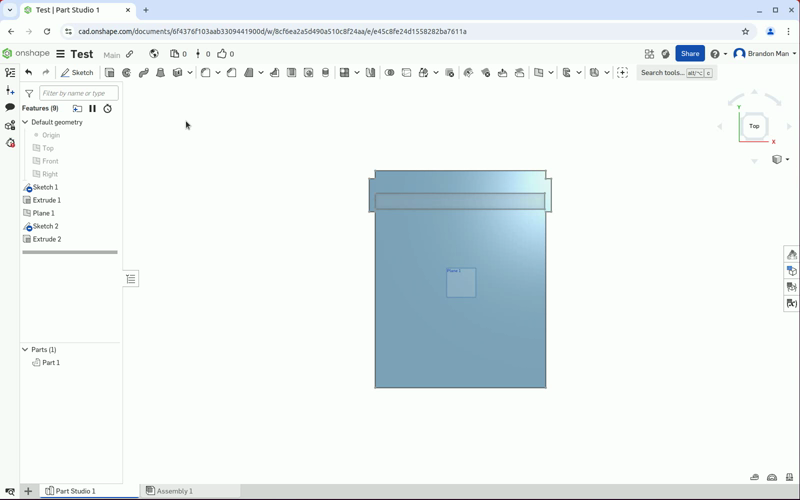
key(shift+7)
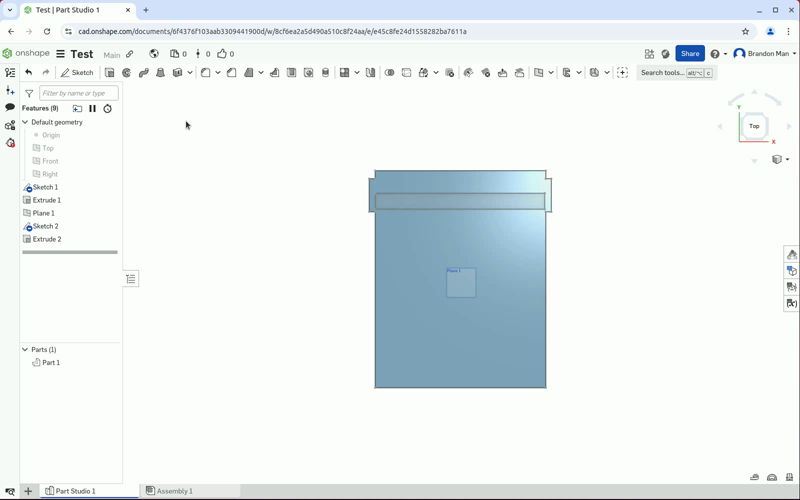
key(up, 3)
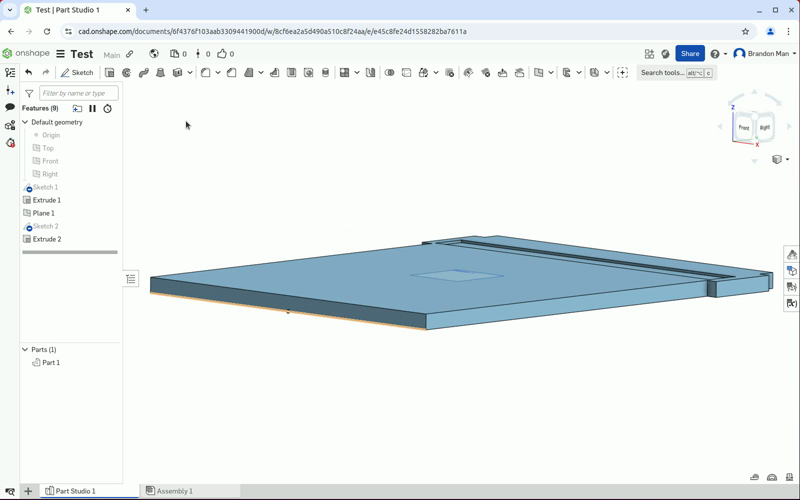
key(left, 3)
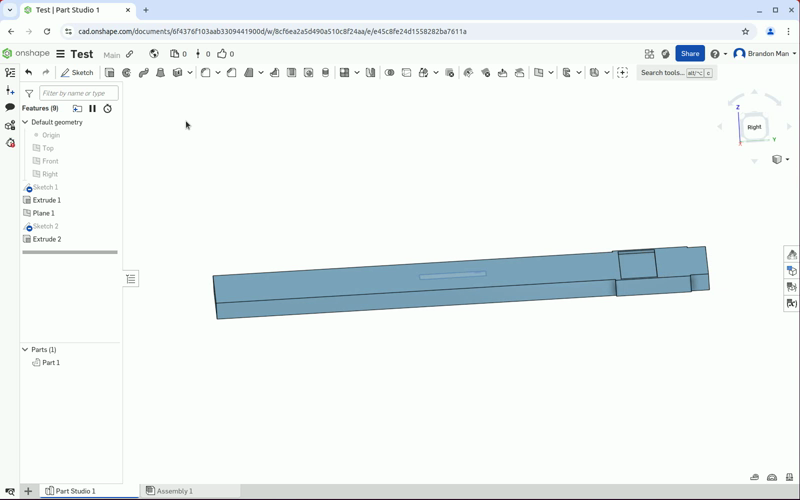
key(right, 3)
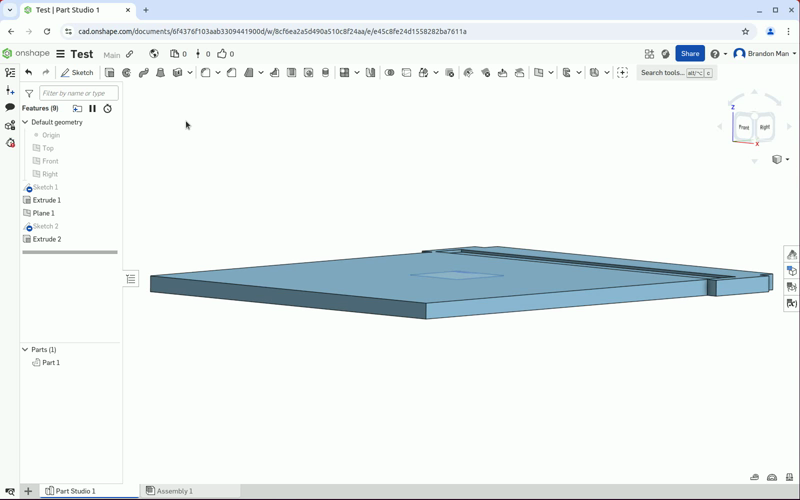
key(down, 3)
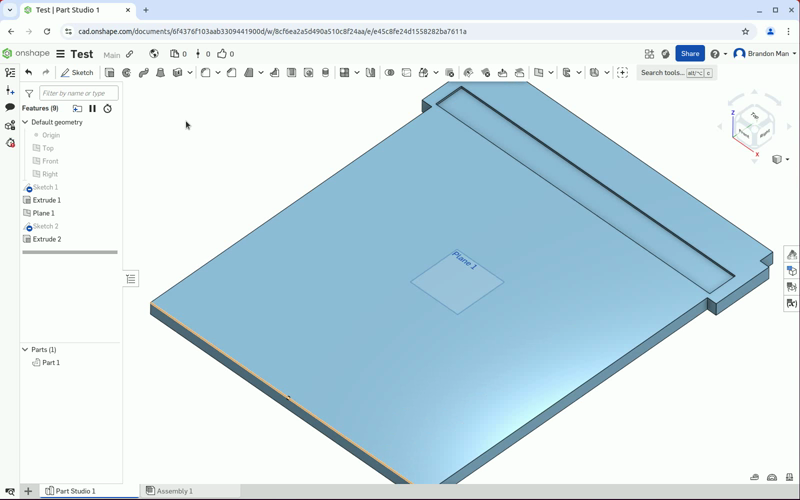
mouse_move(73, 189)
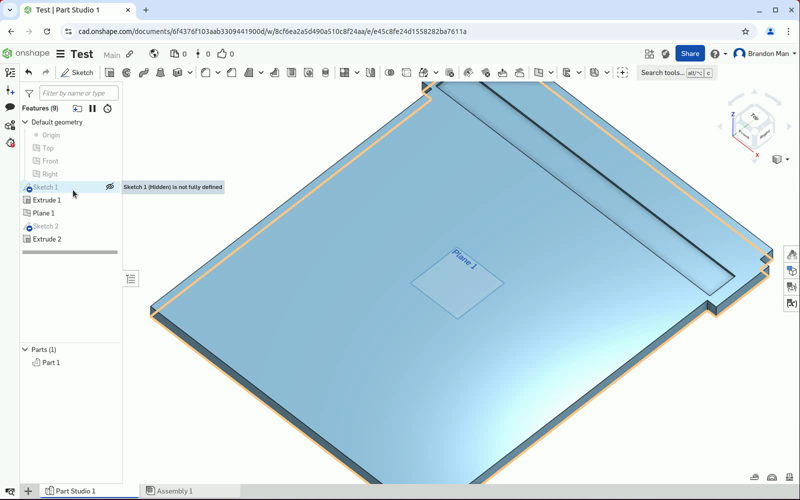
click(73, 189)